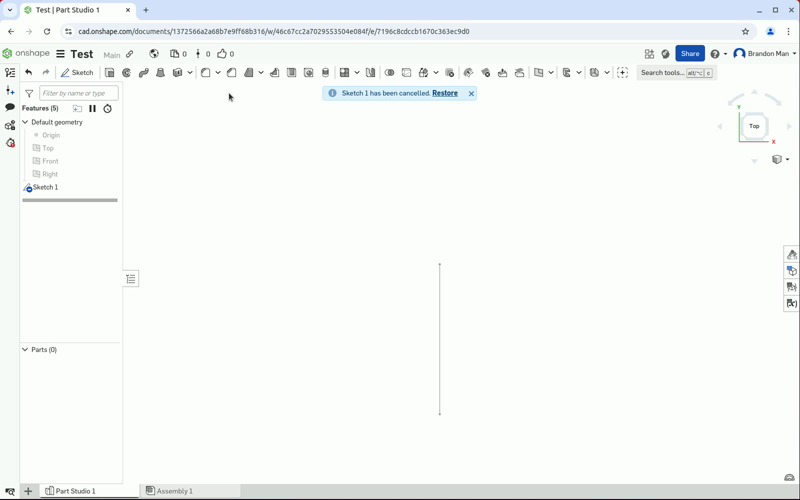
key(shift+h)
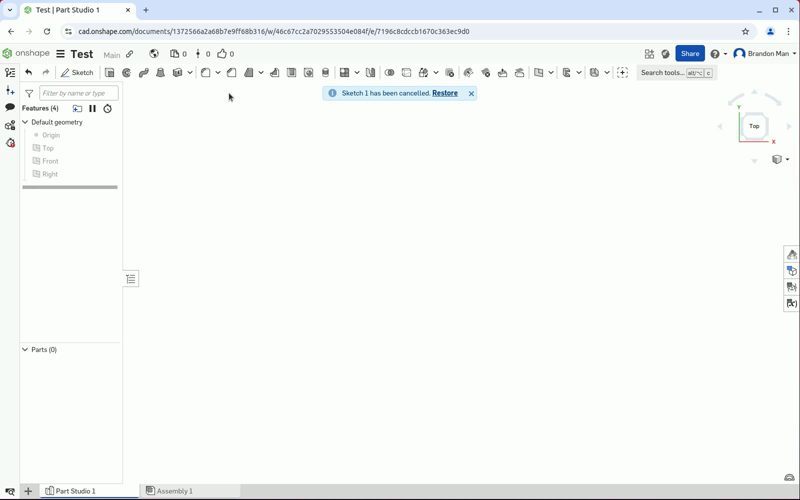
key(shift+s)
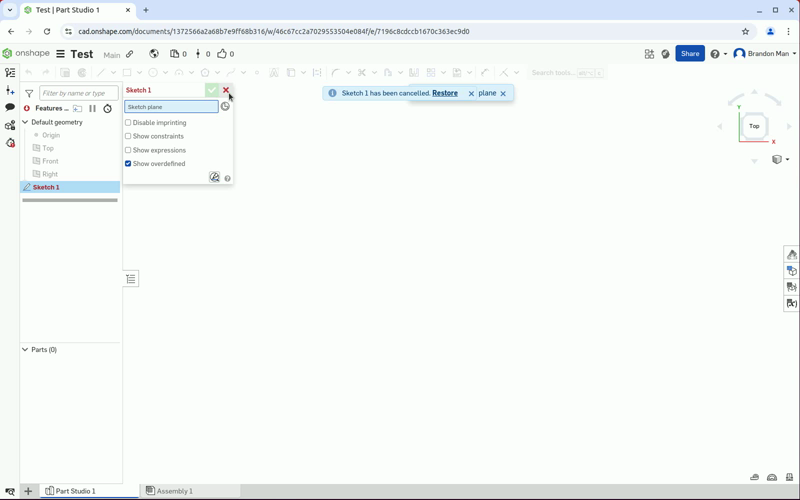
mouse_move(73, 150)
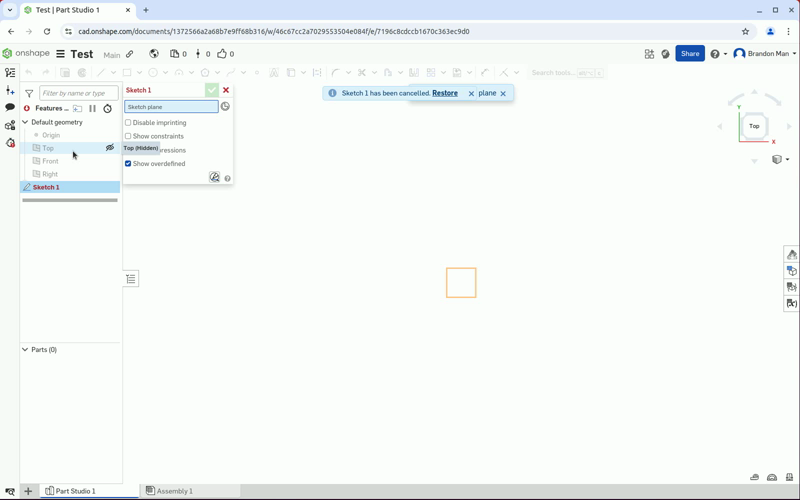
click(73, 150)
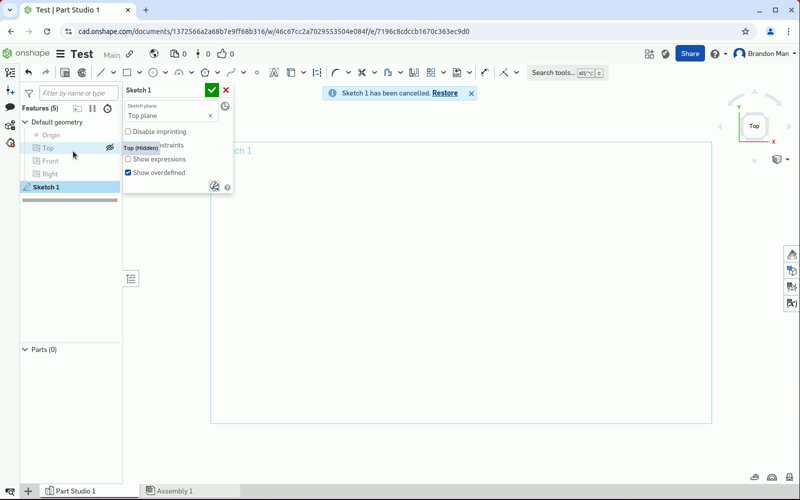
mouse_move(73, 352)
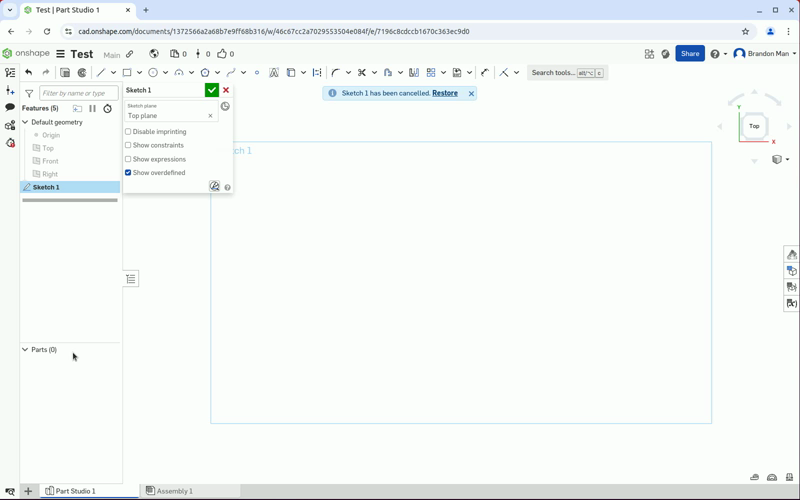
key(y)
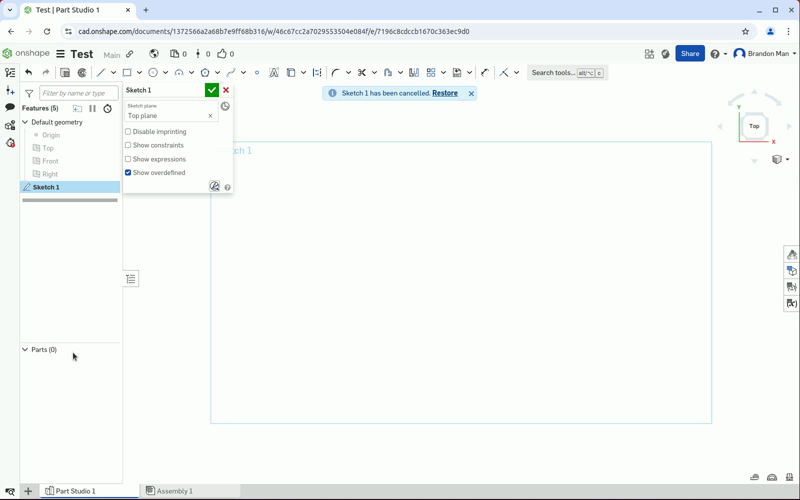
key(l)
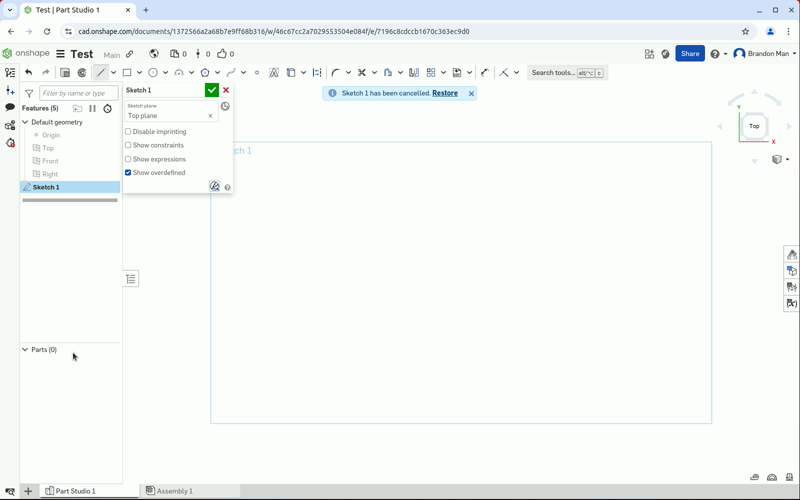
key_down(shift)
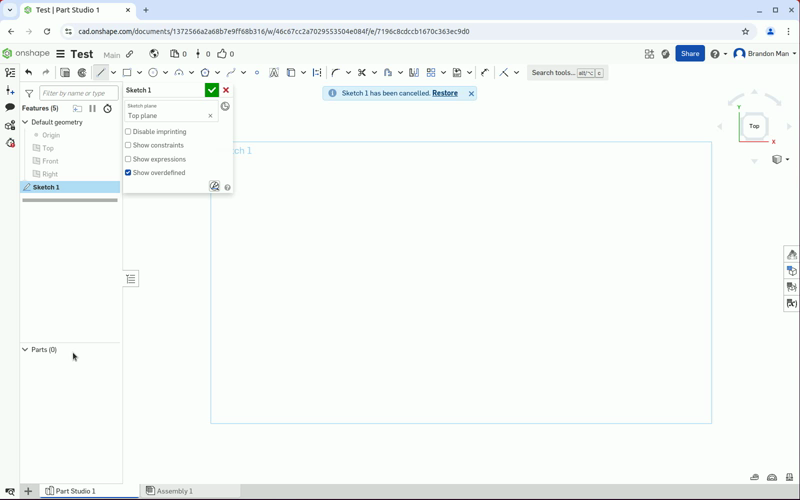
mouse_move(390, 245)
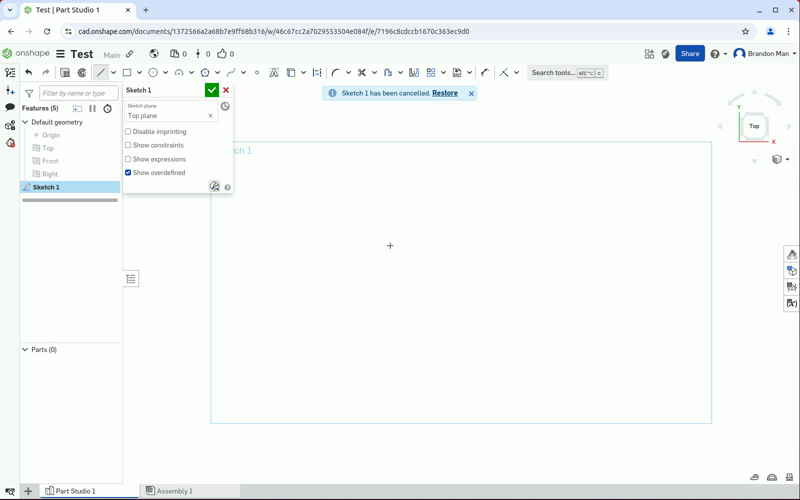
click(390, 245)
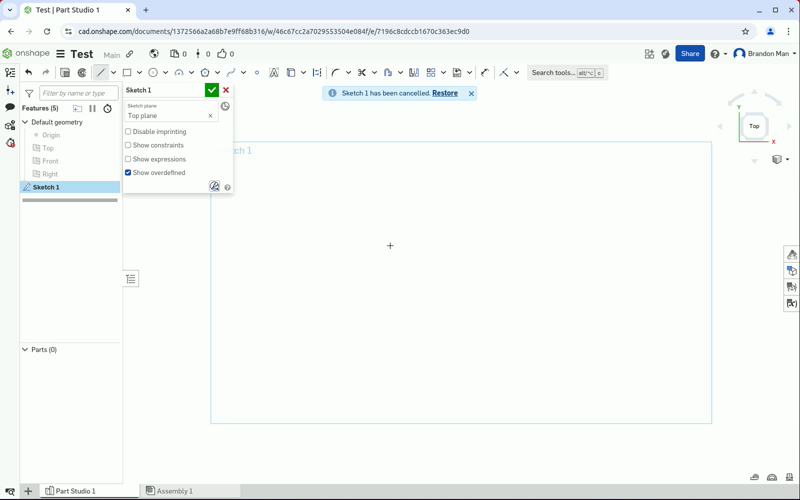
key_up(shift)
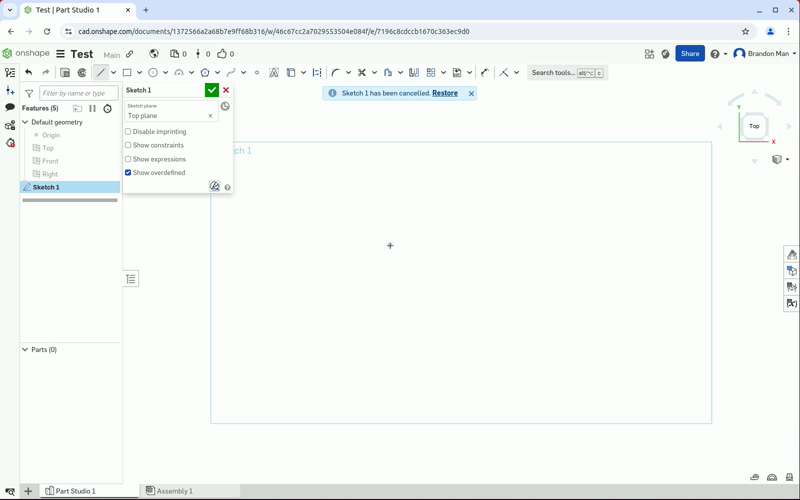
key_down(shift)
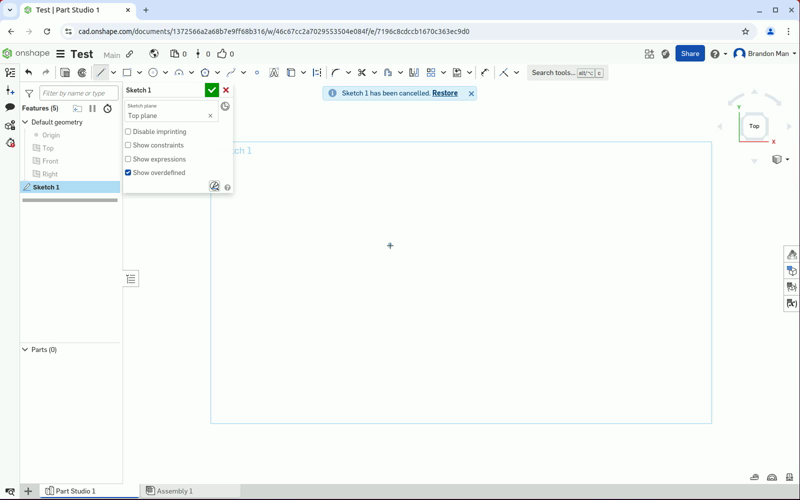
mouse_move(465, 245)
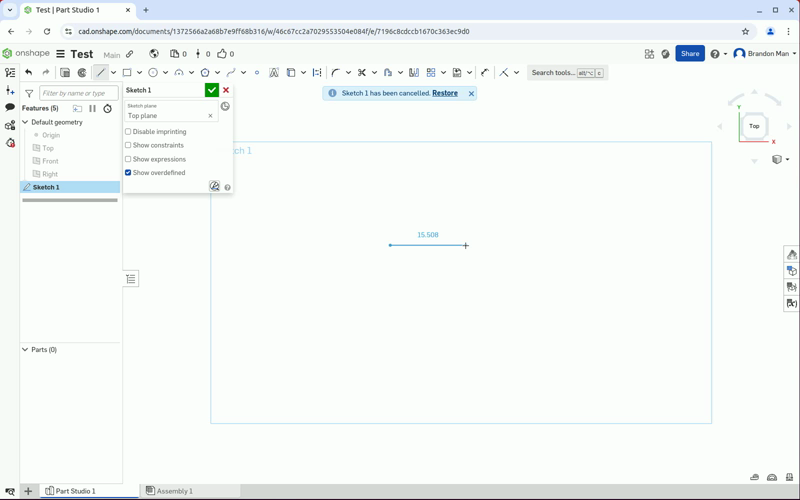
click(465, 245)
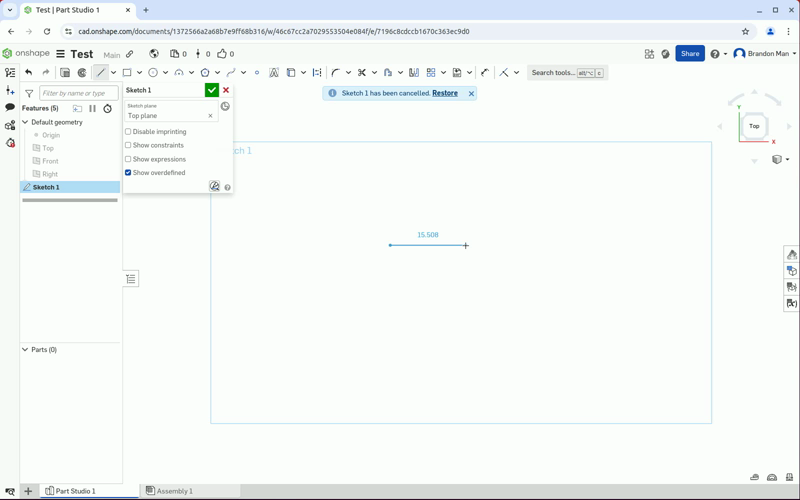
key_up(shift)
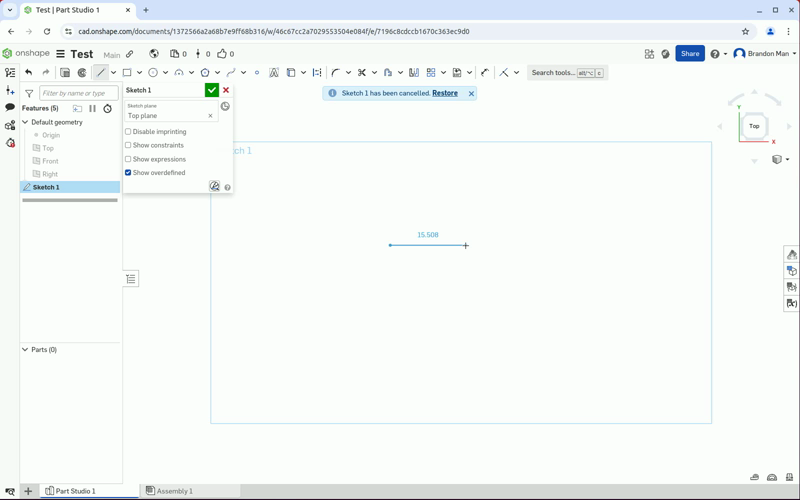
key_down(shift)
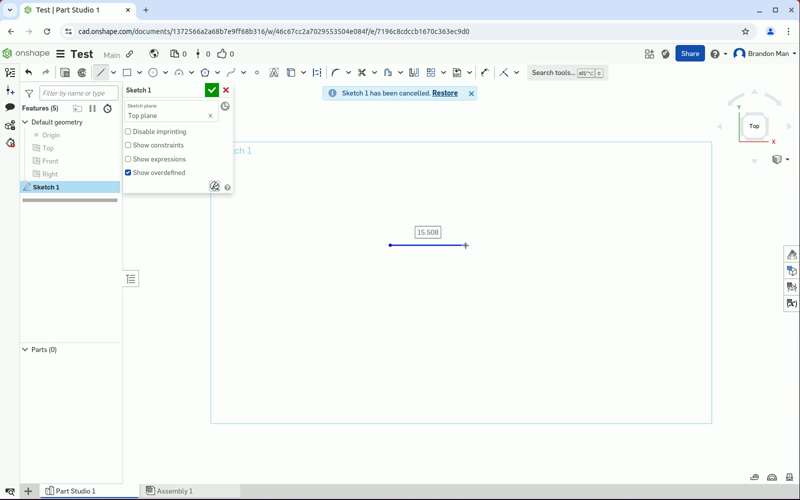
mouse_move(495, 245)
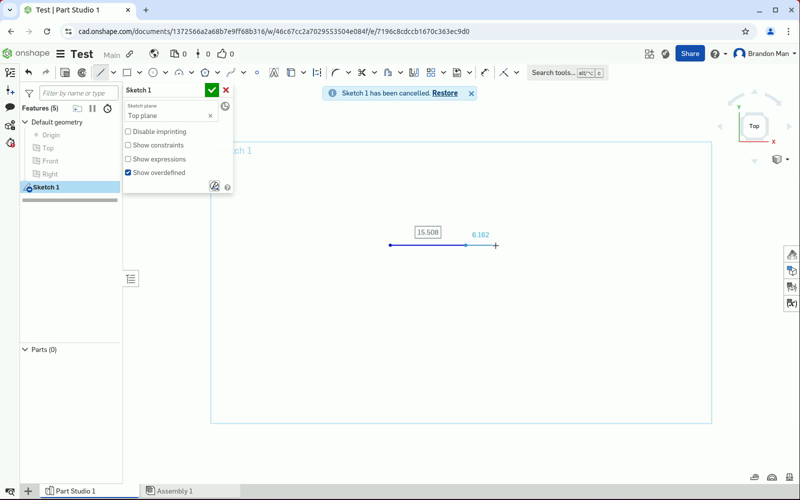
mouse_move(465, 219)
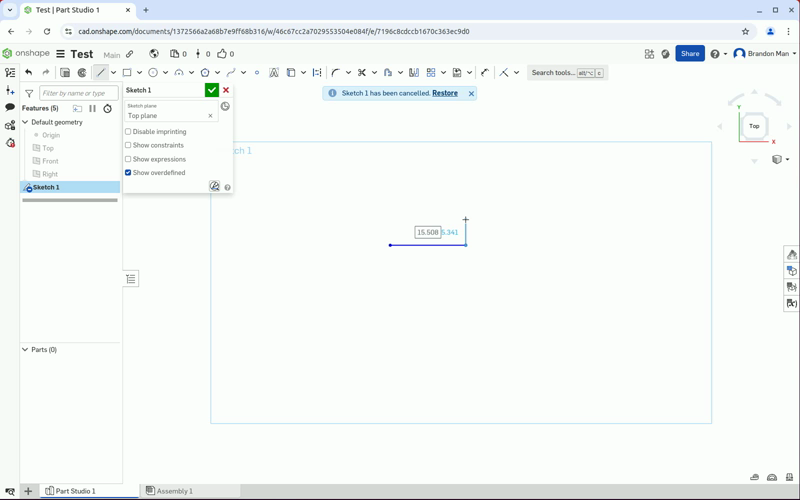
click(465, 219)
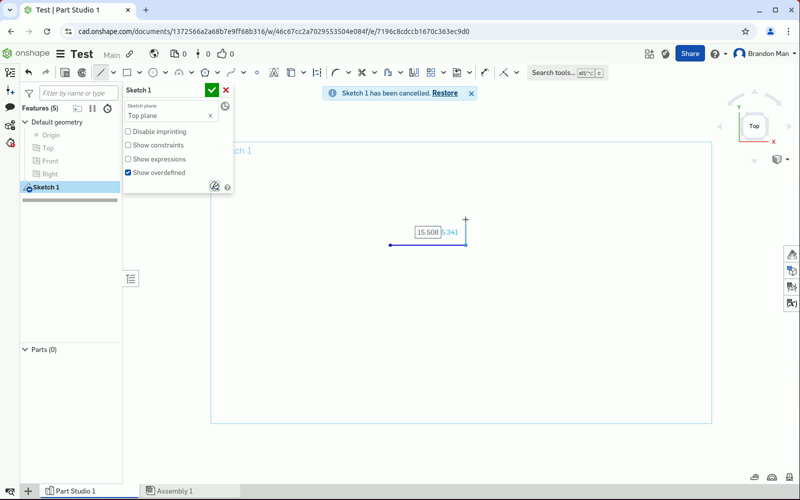
key_up(shift)
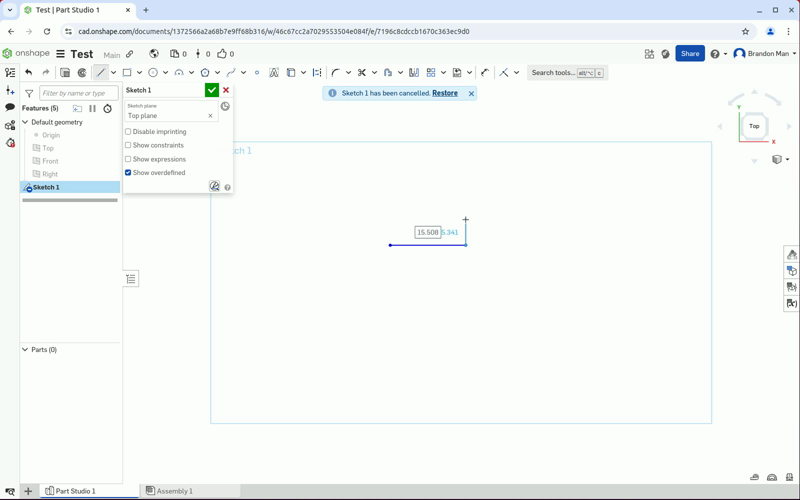
key_down(shift)
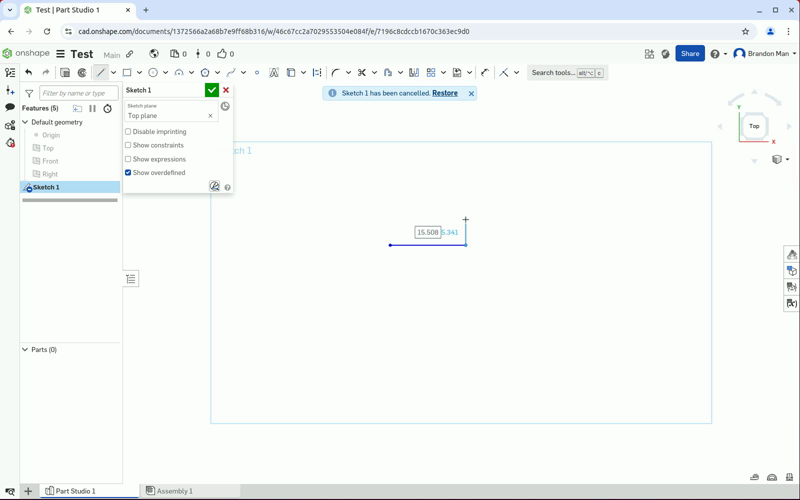
mouse_move(495, 219)
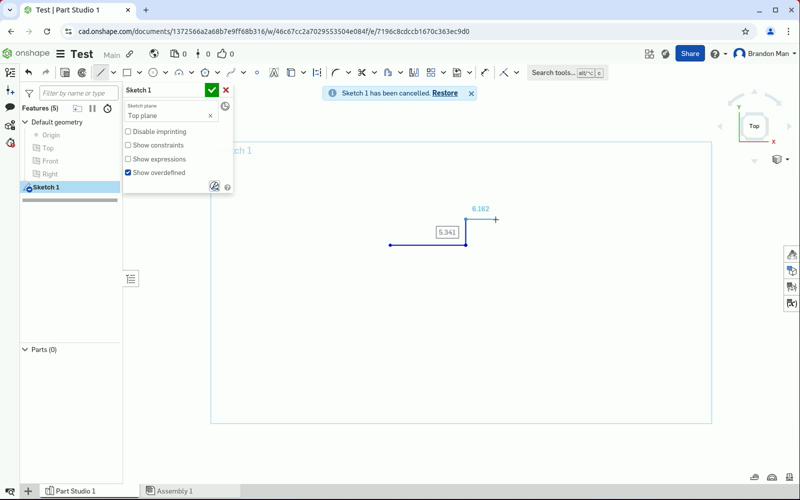
mouse_move(451, 219)
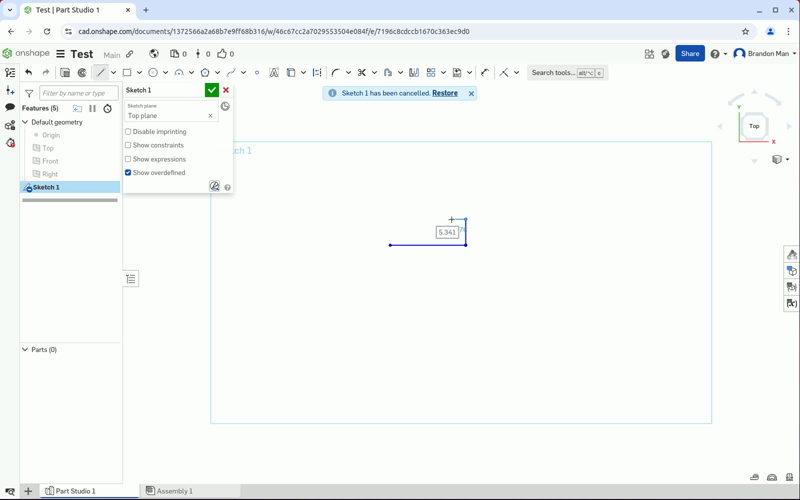
click(451, 219)
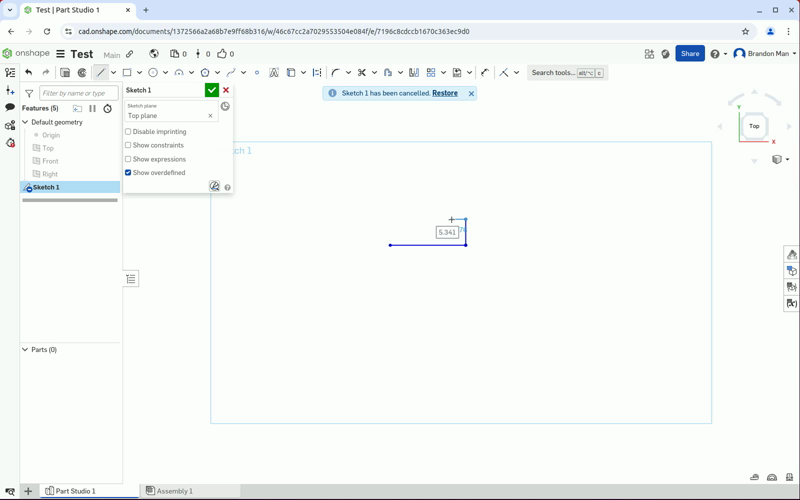
key_up(shift)
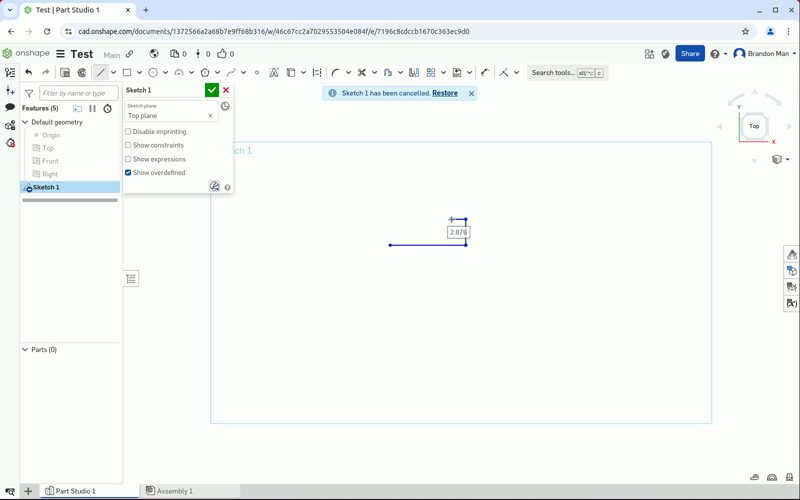
key_down(shift)
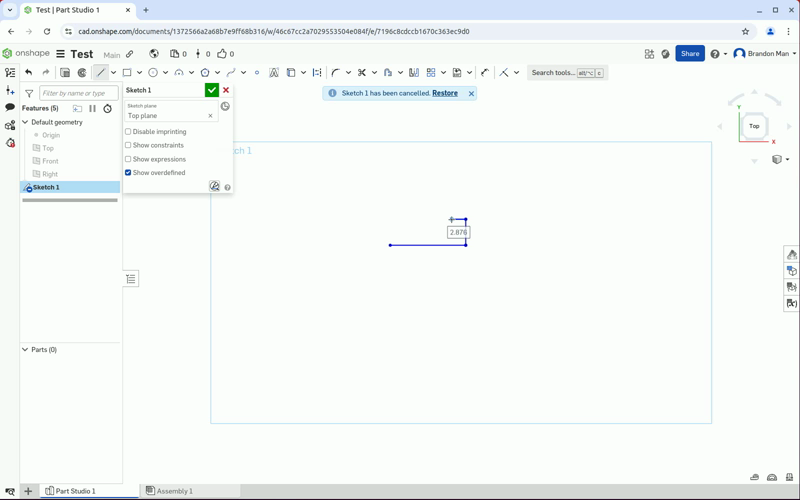
mouse_move(481, 219)
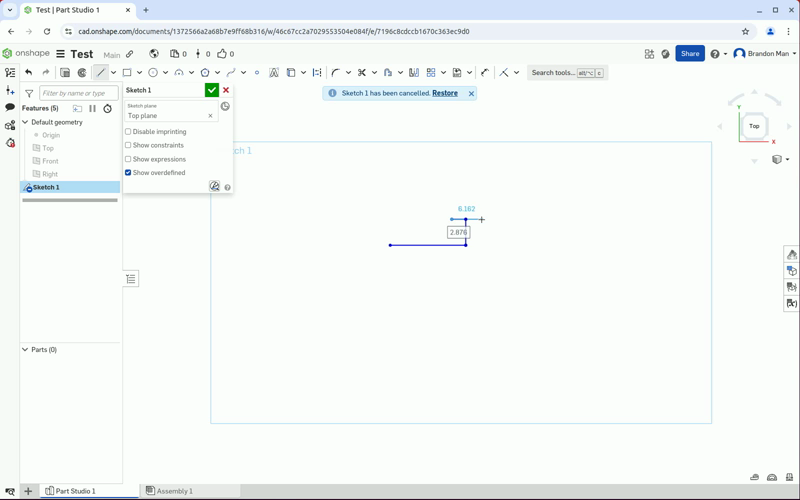
mouse_move(451, 196)
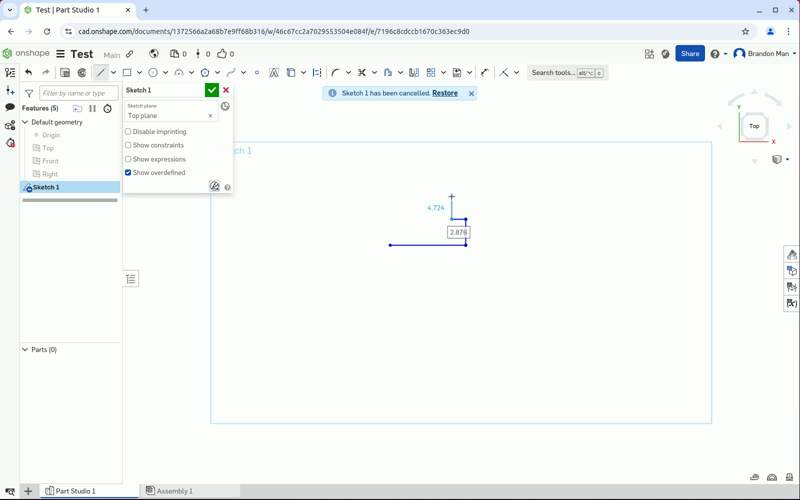
click(451, 196)
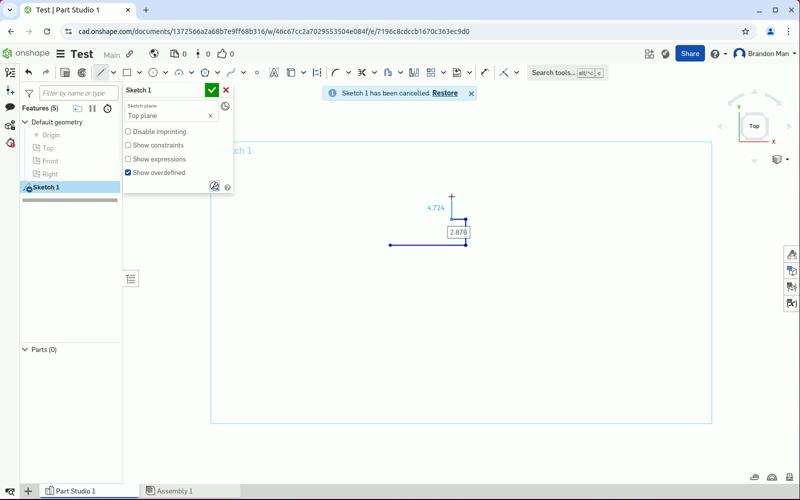
key_up(shift)
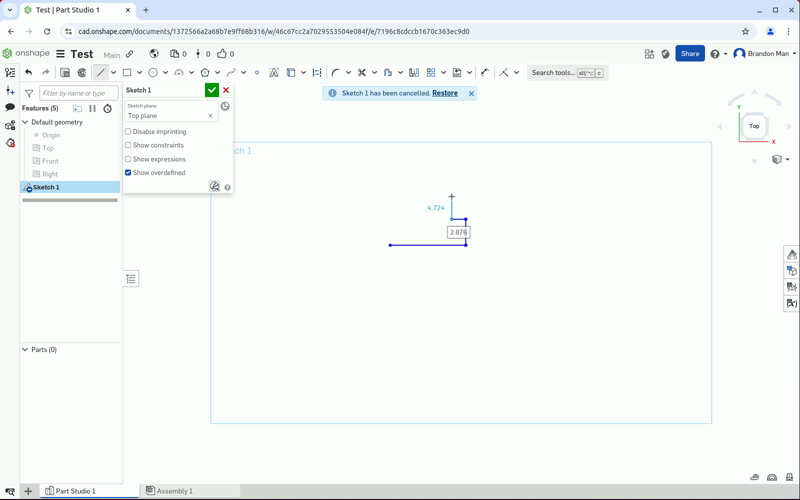
key_down(shift)
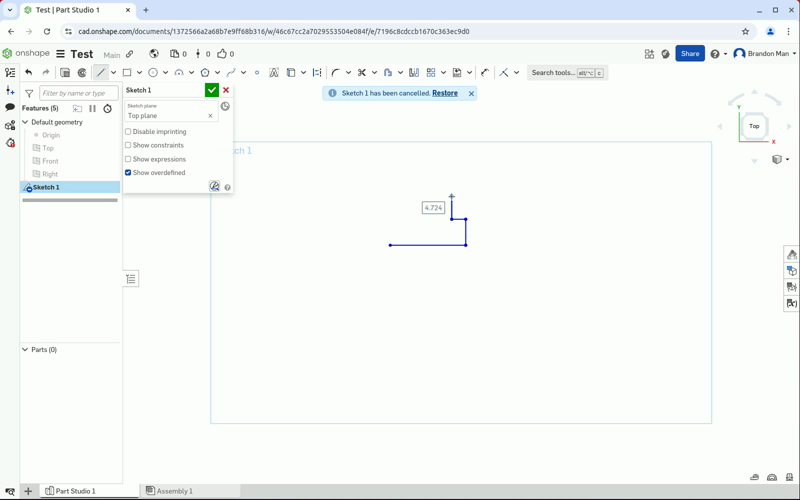
mouse_move(481, 196)
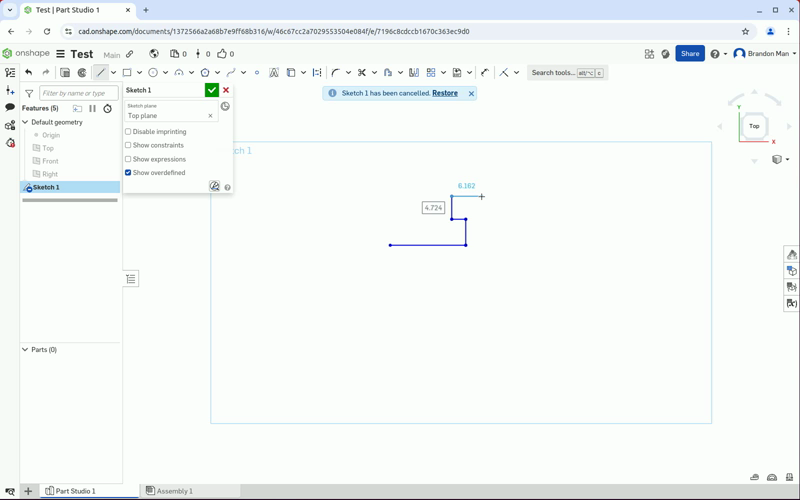
mouse_move(465, 196)
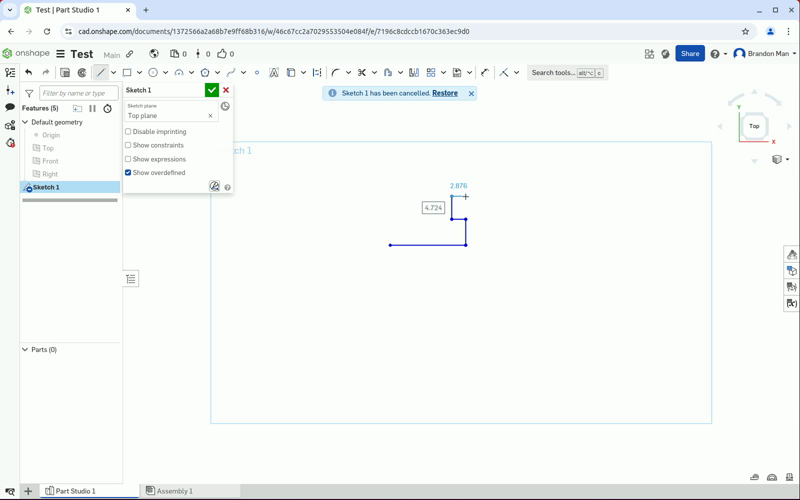
click(465, 196)
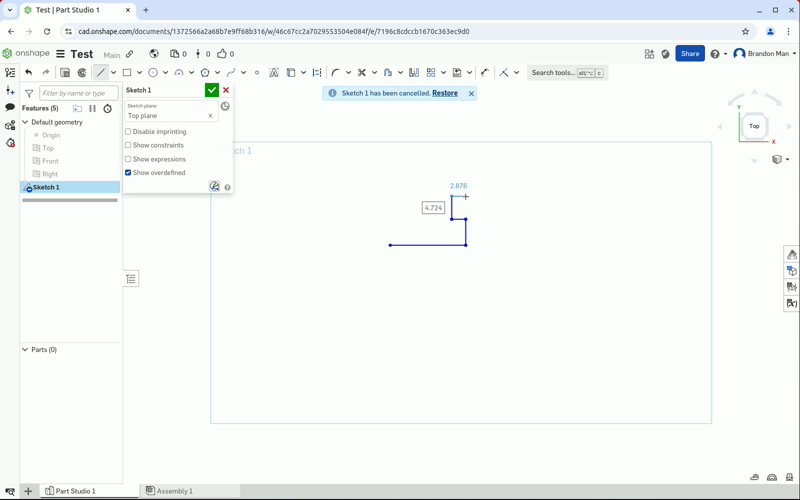
key_up(shift)
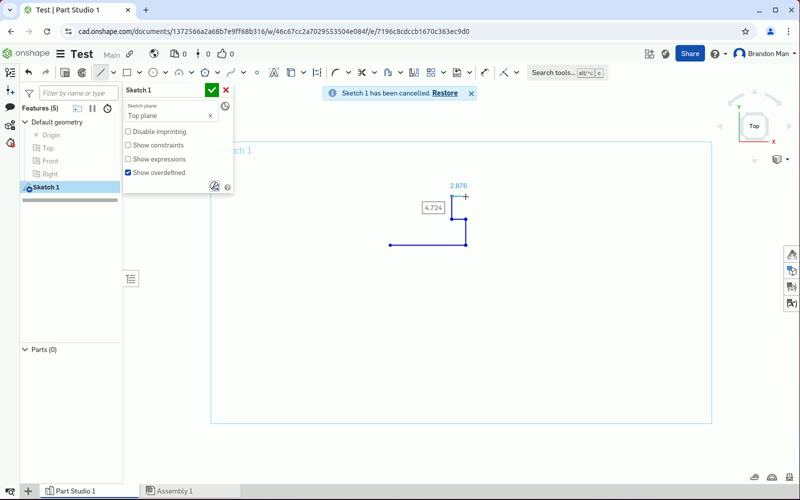
key_down(shift)
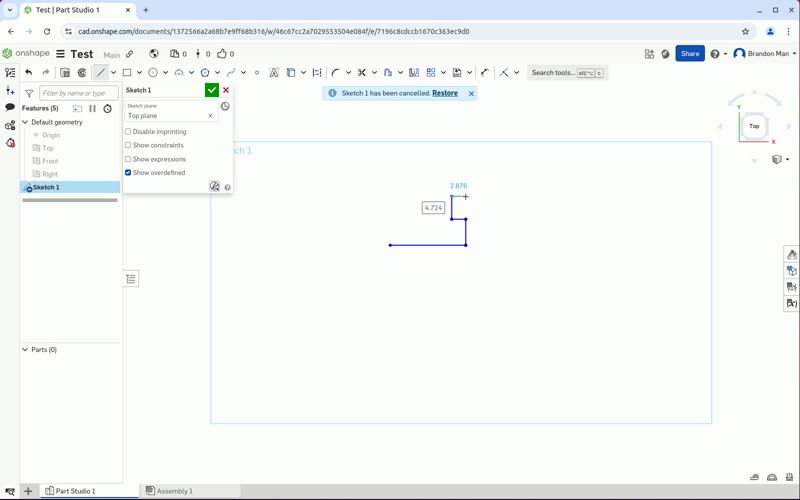
mouse_move(495, 196)
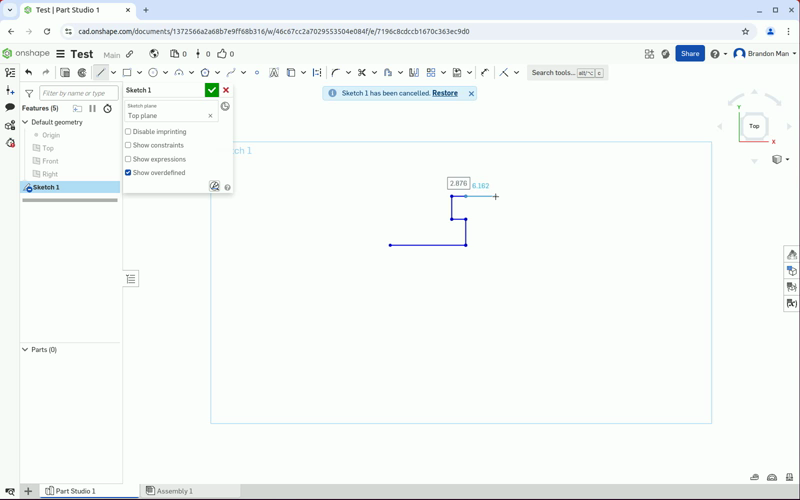
mouse_move(465, 170)
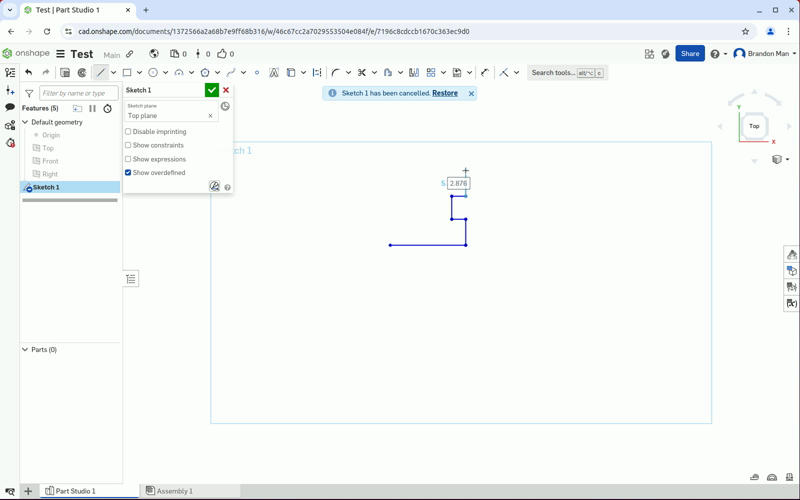
click(465, 170)
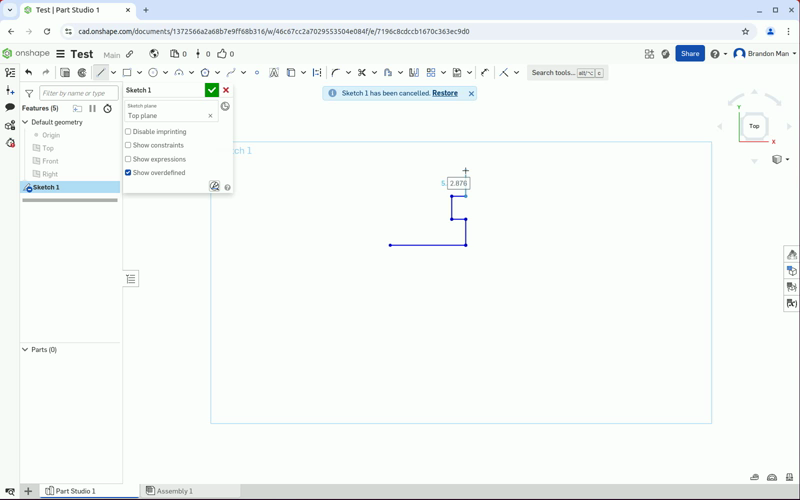
key_up(shift)
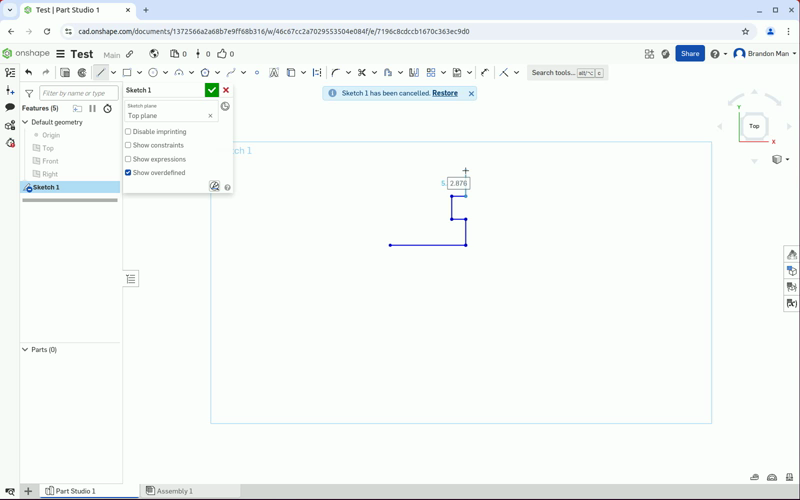
key_down(shift)
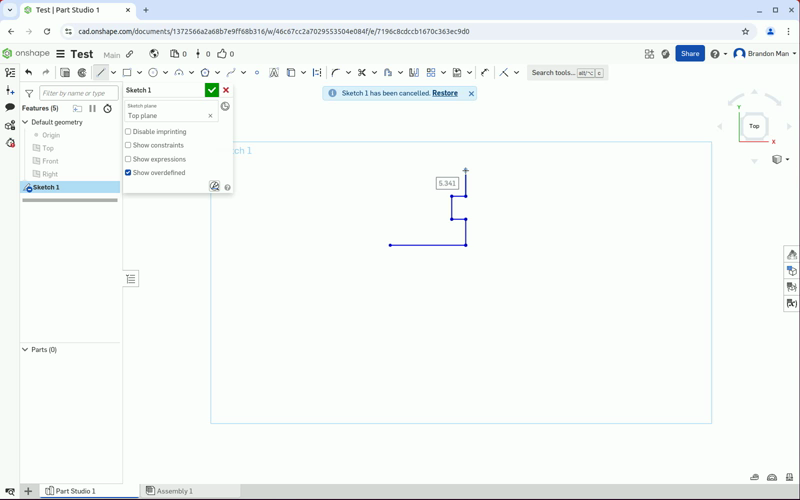
mouse_move(390, 170)
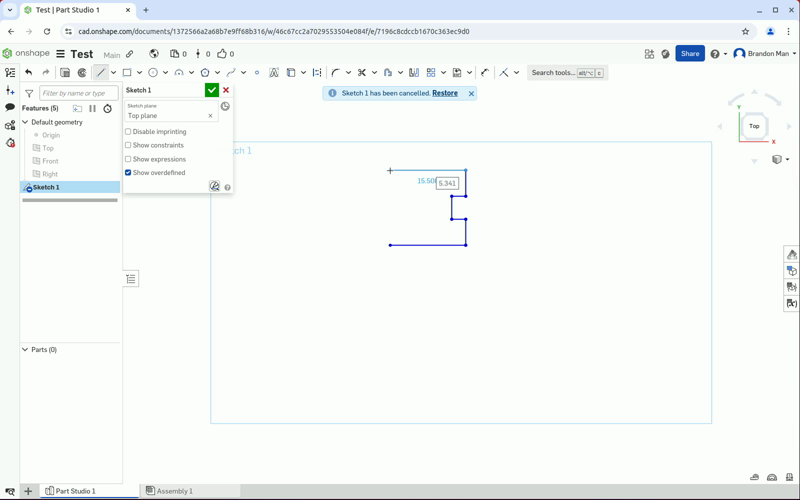
click(390, 170)
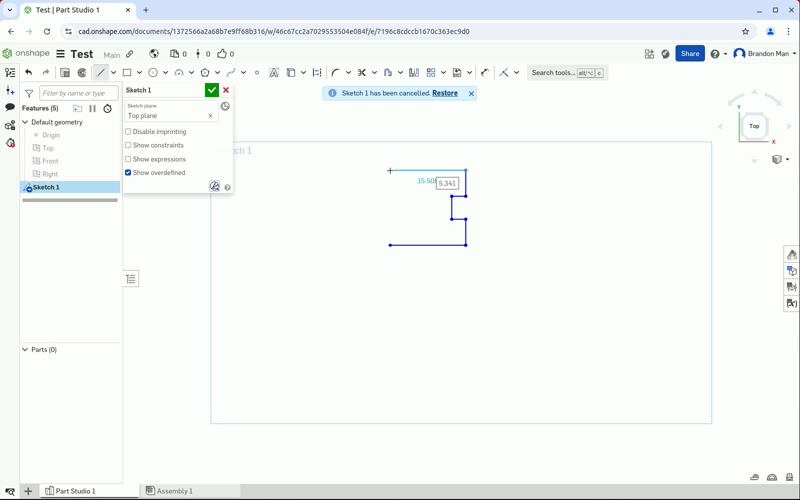
key_up(shift)
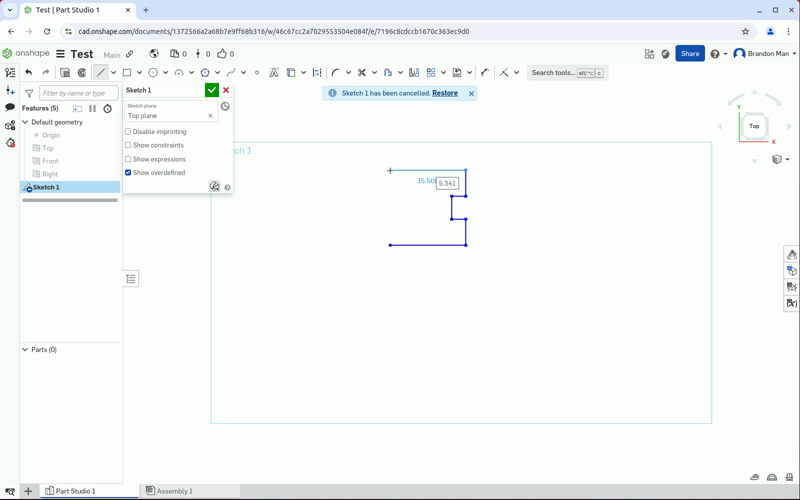
key_down(shift)
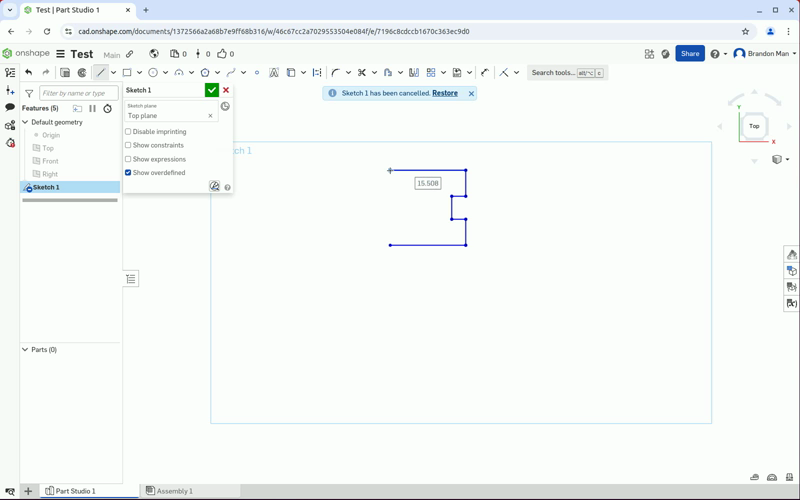
mouse_move(420, 170)
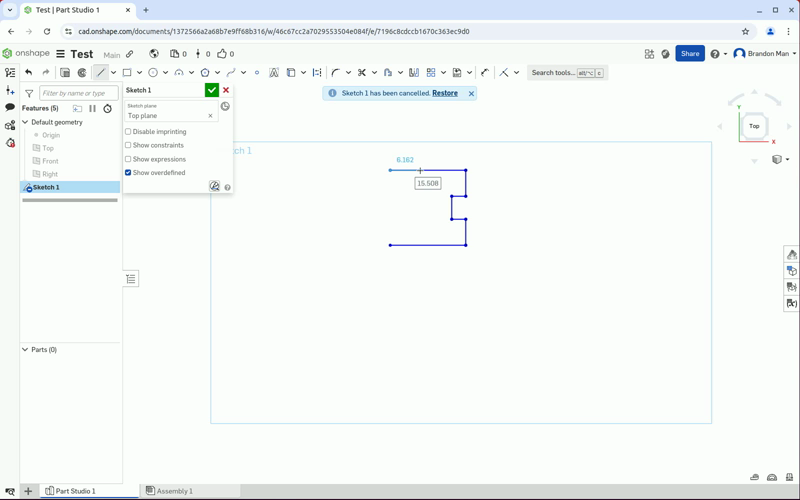
mouse_move(390, 196)
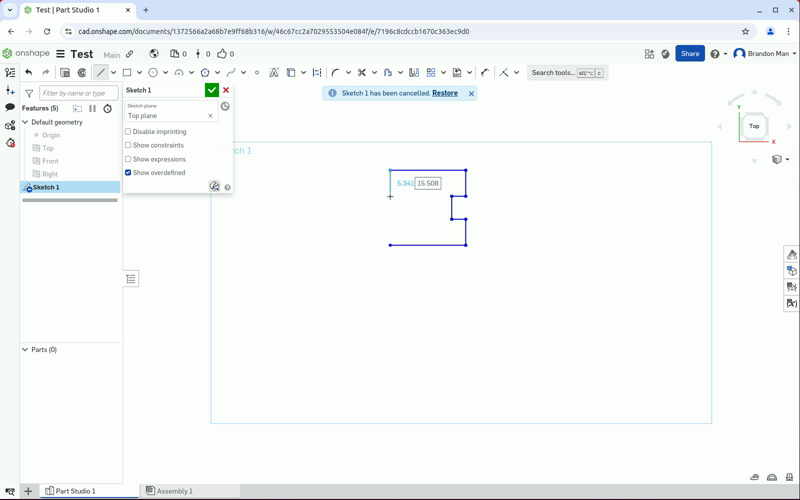
click(390, 196)
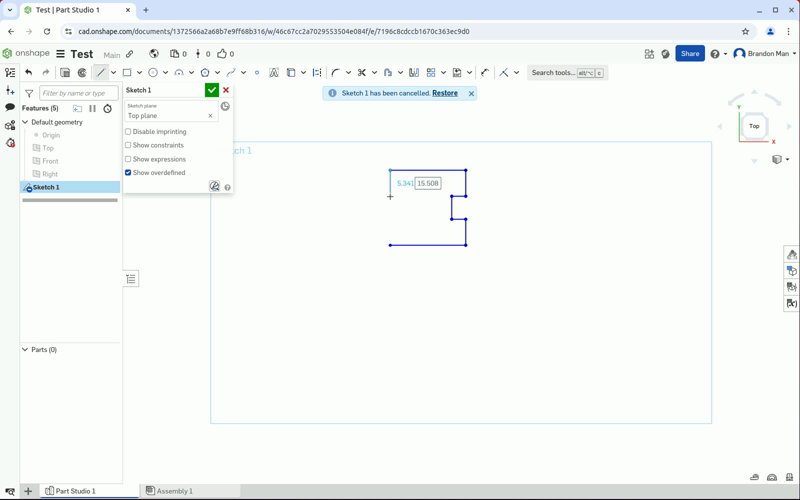
key_up(shift)
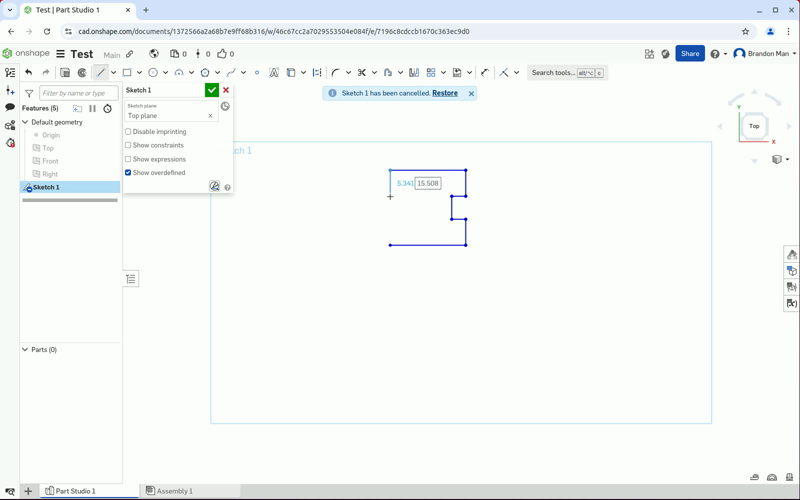
key_down(shift)
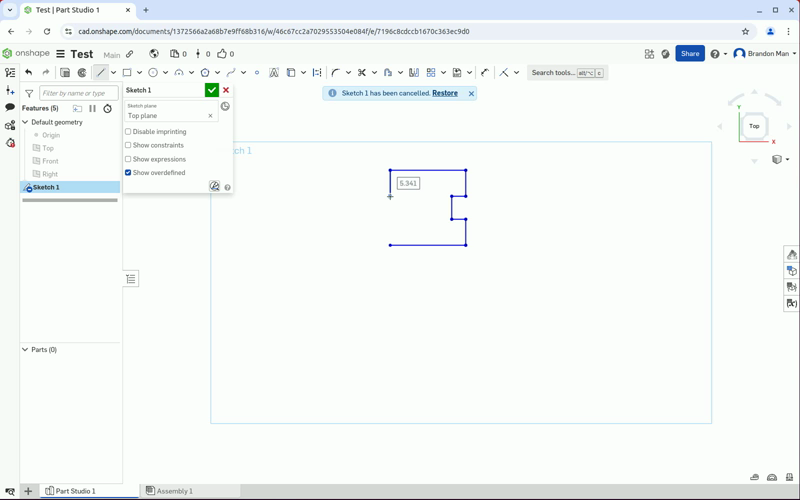
mouse_move(420, 196)
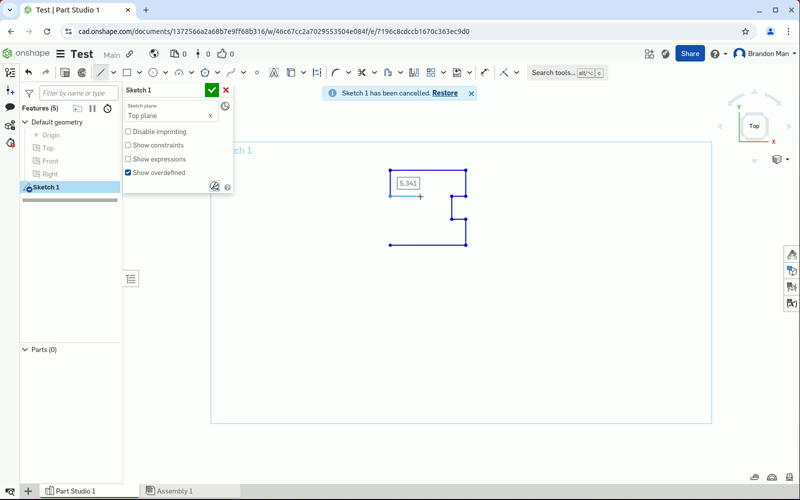
mouse_move(404, 196)
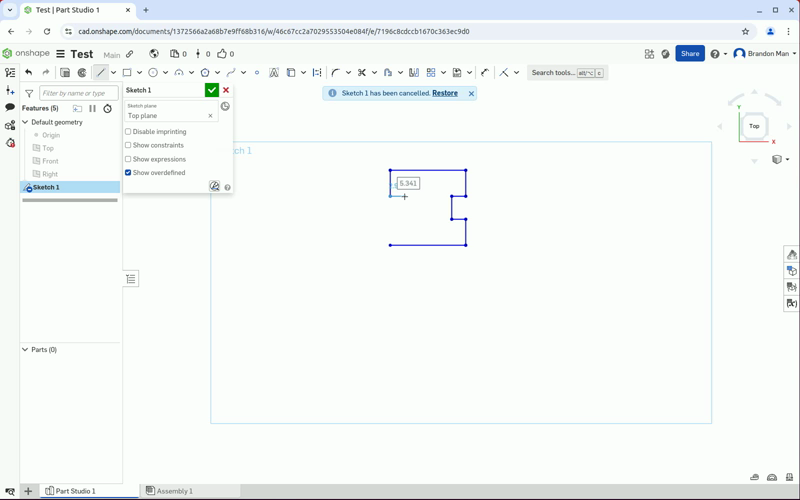
click(404, 196)
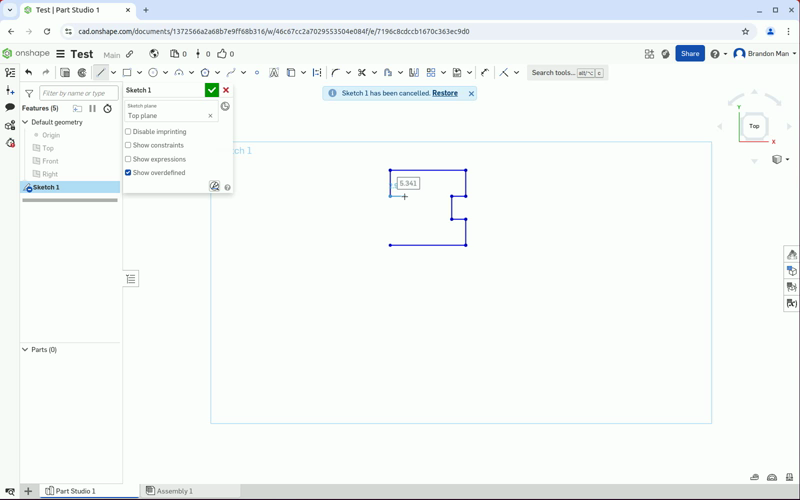
key_up(shift)
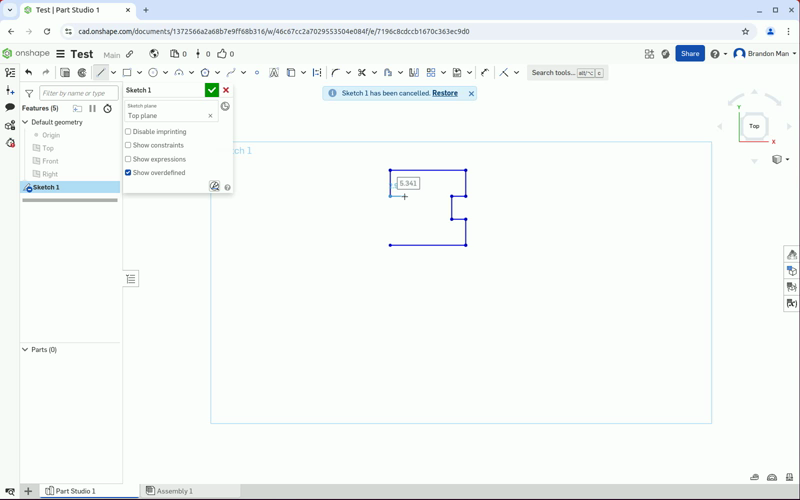
key_down(shift)
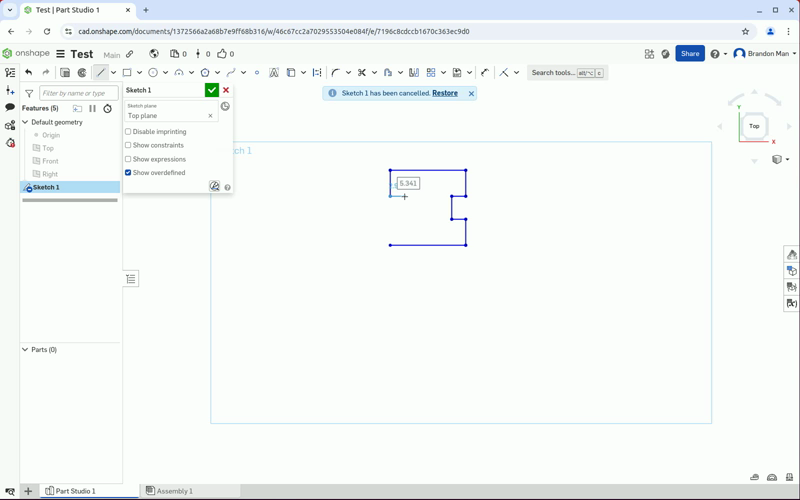
mouse_move(434, 196)
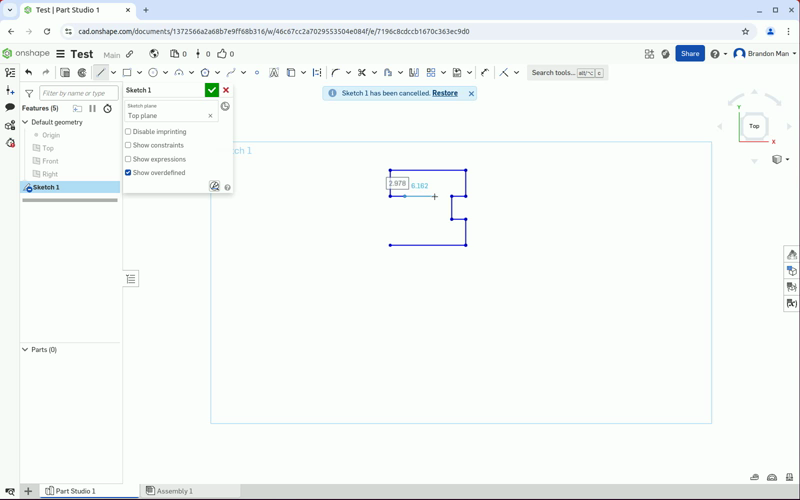
mouse_move(404, 219)
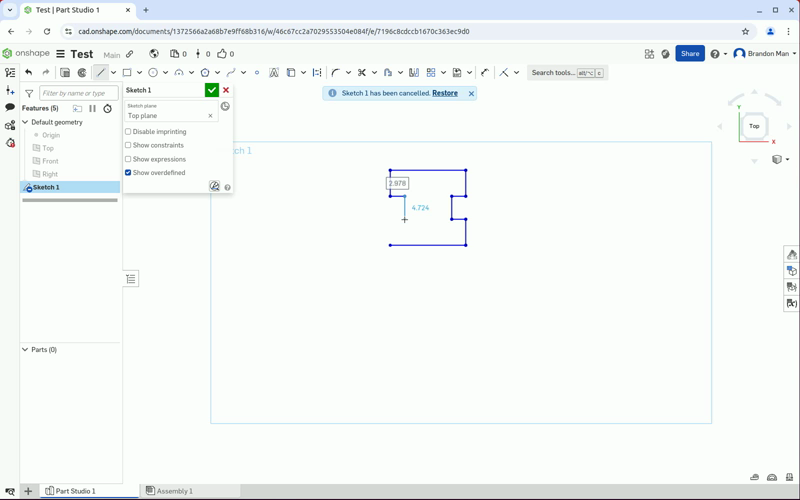
click(404, 219)
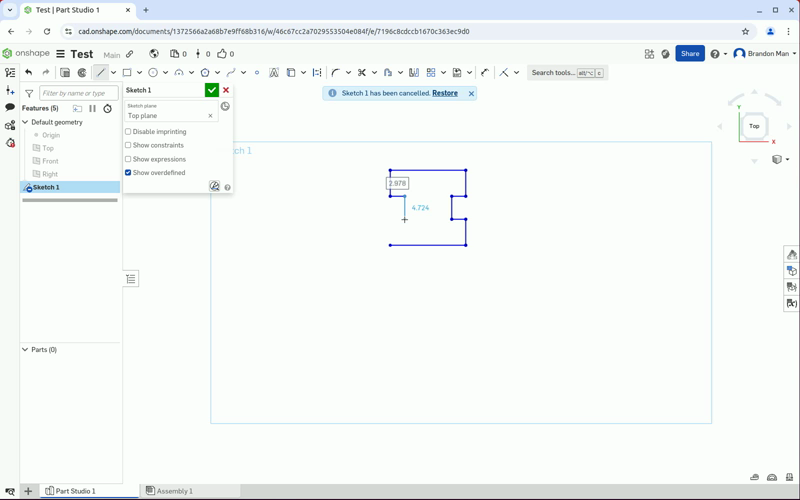
key_up(shift)
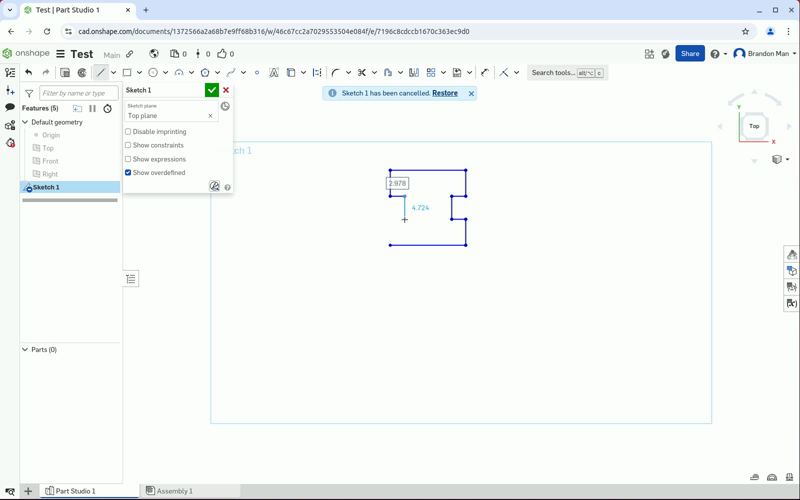
key_down(shift)
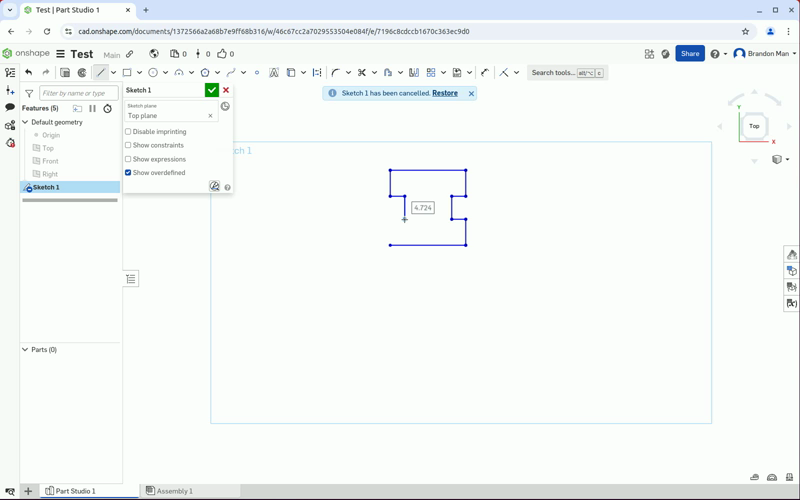
mouse_move(434, 219)
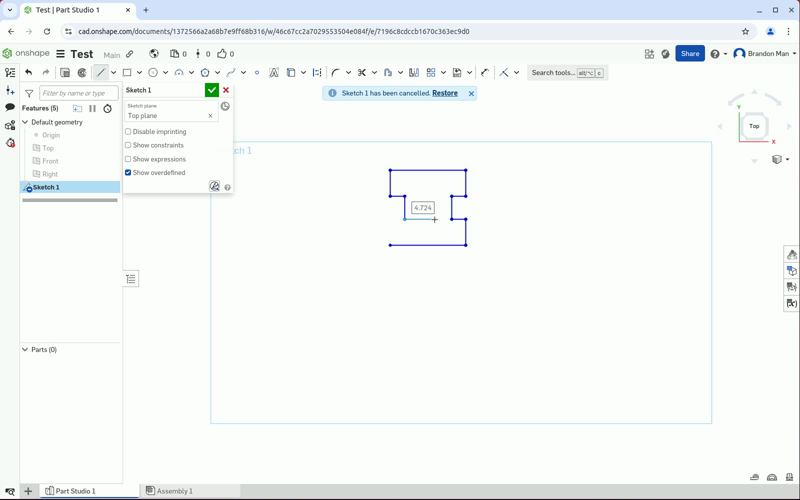
mouse_move(390, 219)
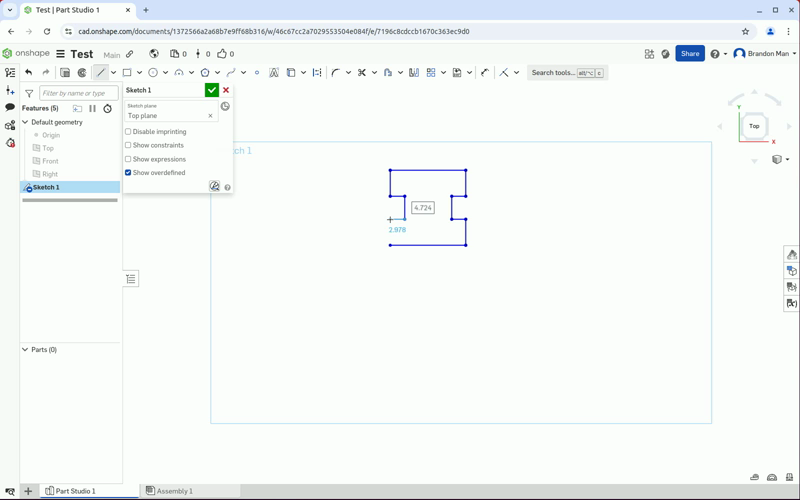
click(390, 219)
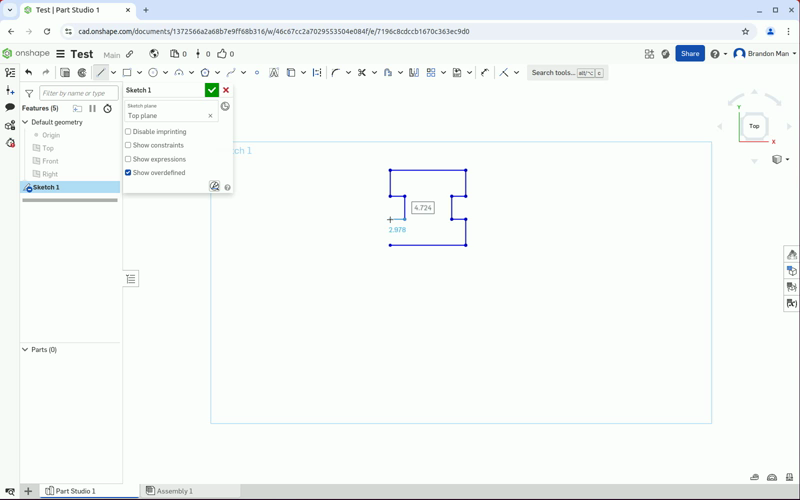
key_up(shift)
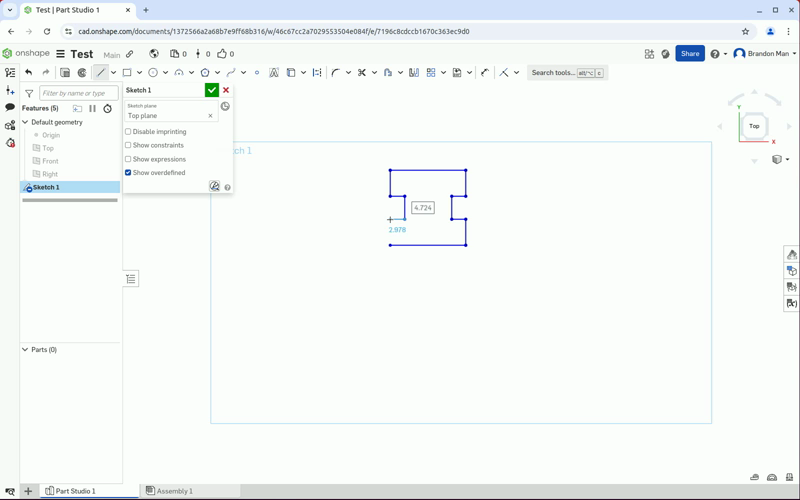
mouse_move(420, 219)
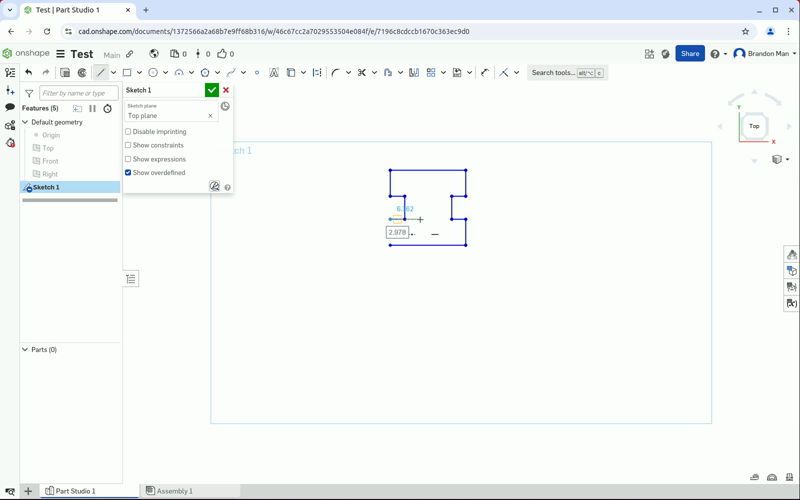
key_down(shift)
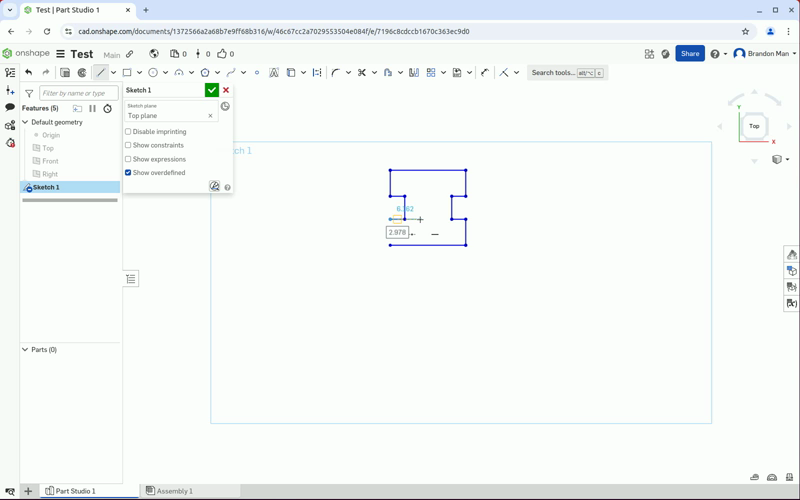
mouse_move(390, 245)
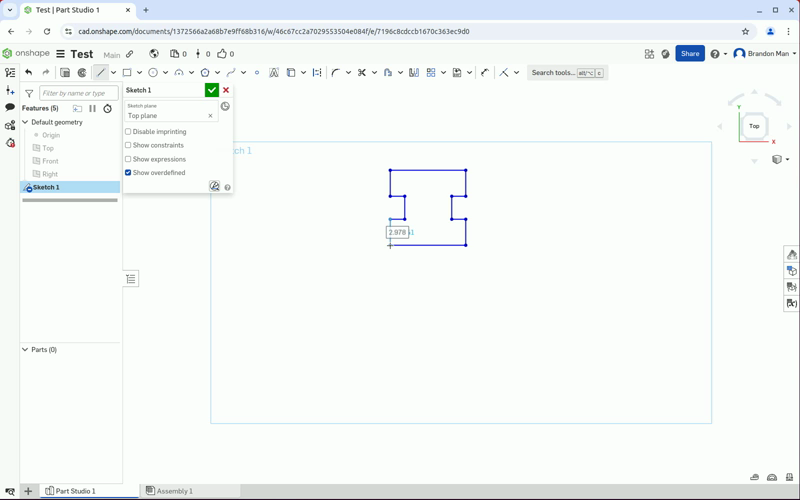
key_up(shift)
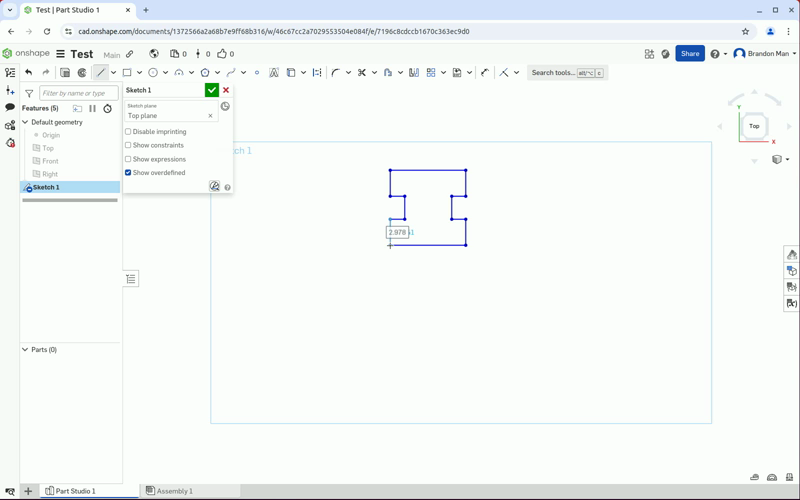
click(390, 245)
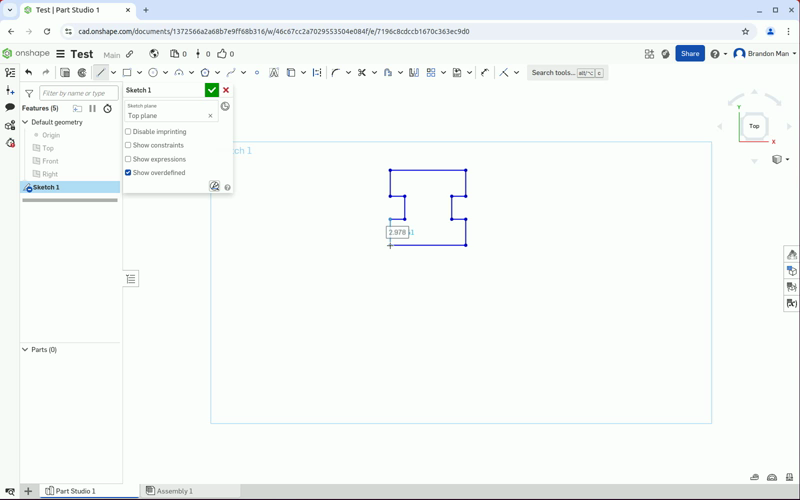
key(esc)
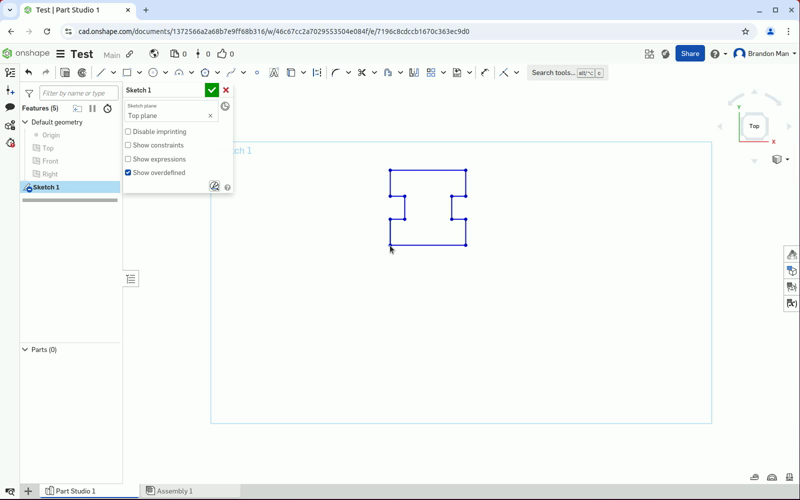
key(c)
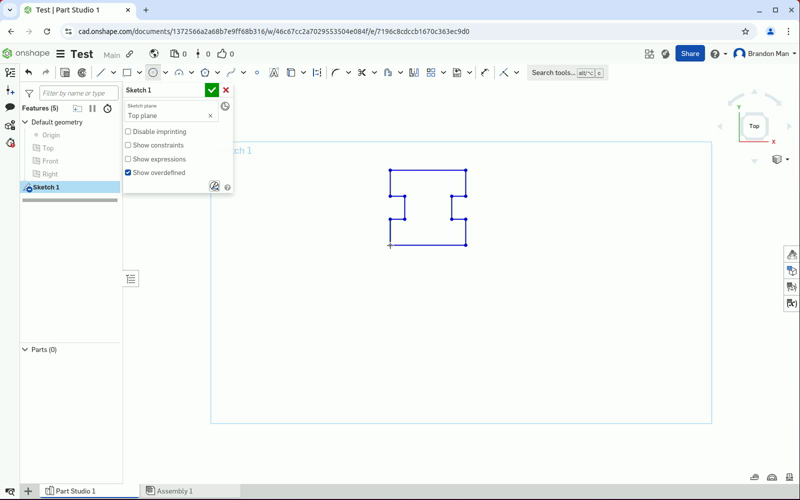
key_down(shift)
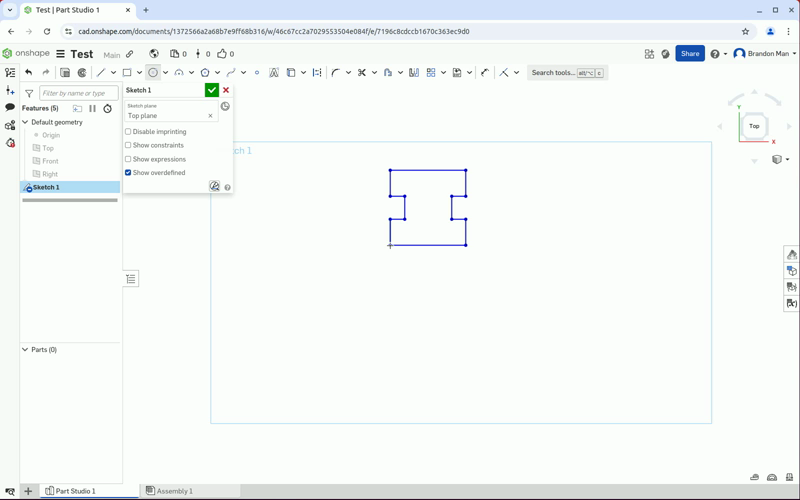
mouse_move(428, 207)
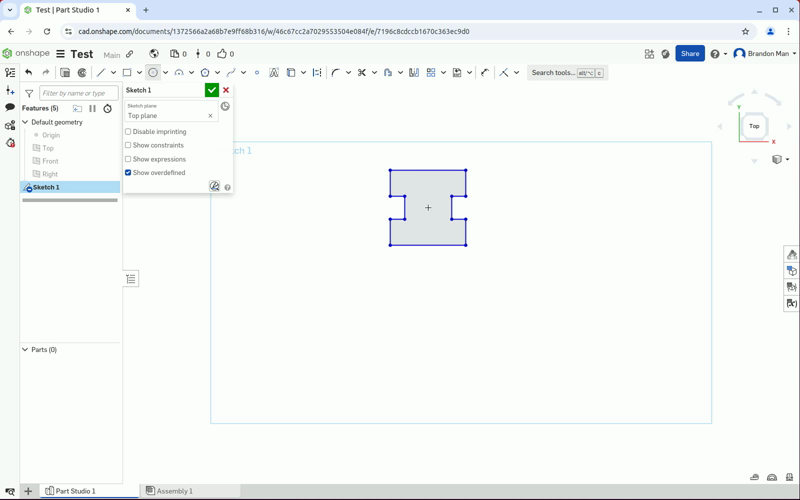
click(428, 207)
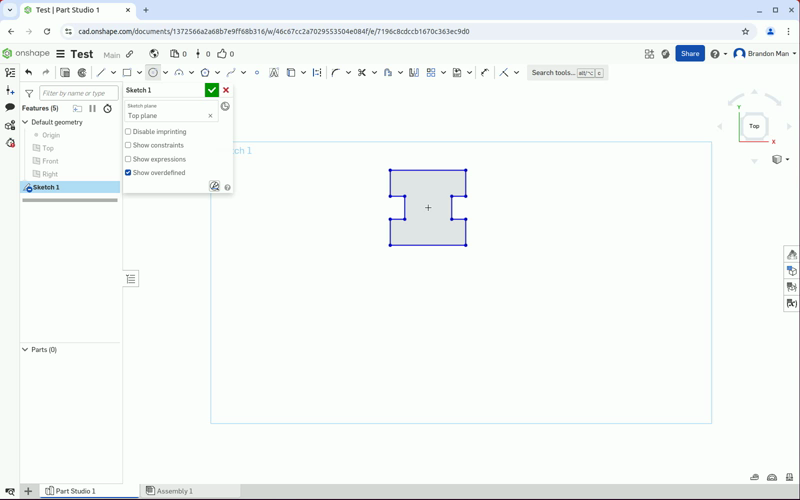
key_up(shift)
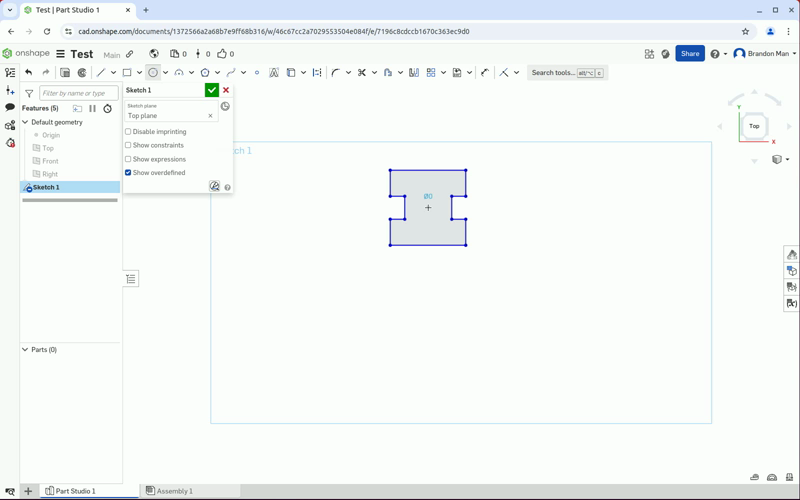
mouse_move(437, 207)
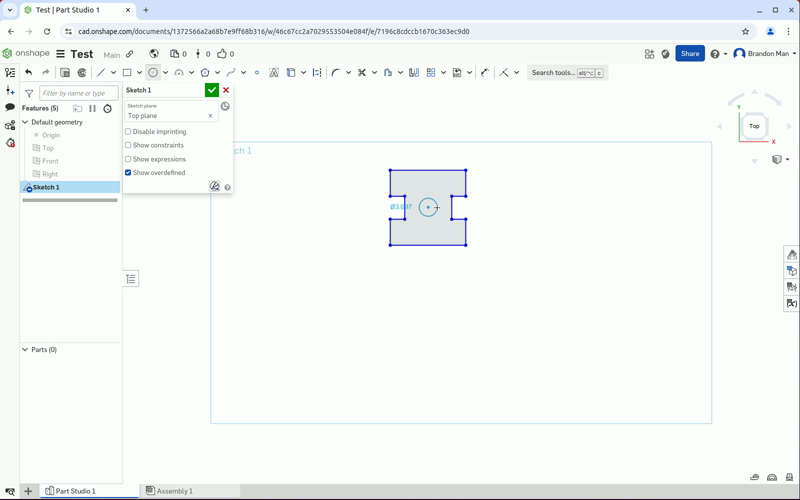
click(437, 207)
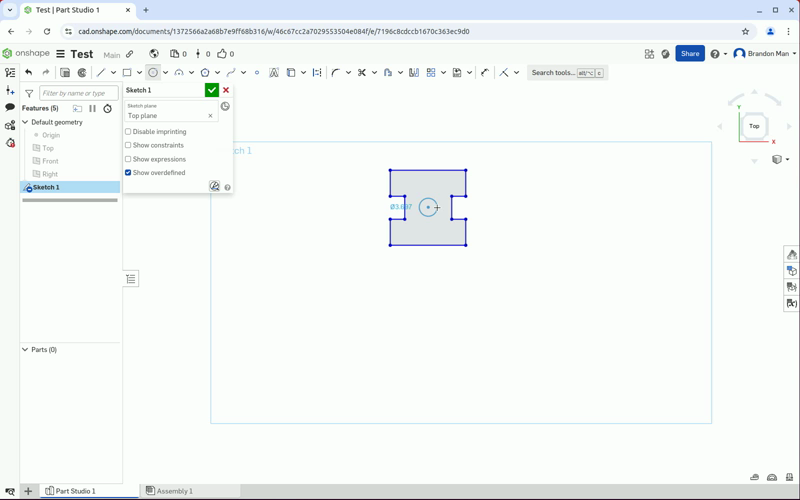
key(esc)
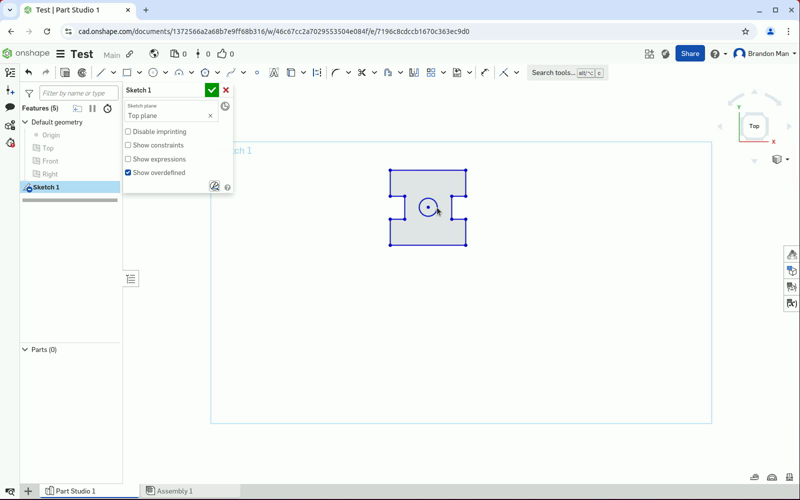
mouse_move(412, 230)
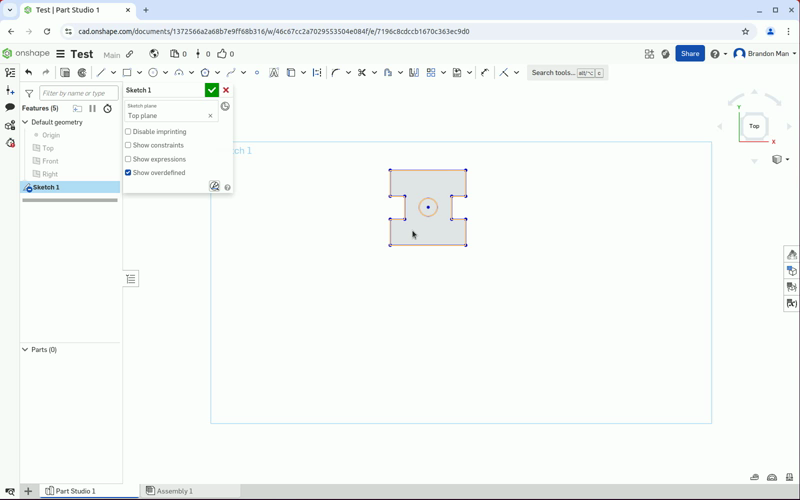
click(412, 230)
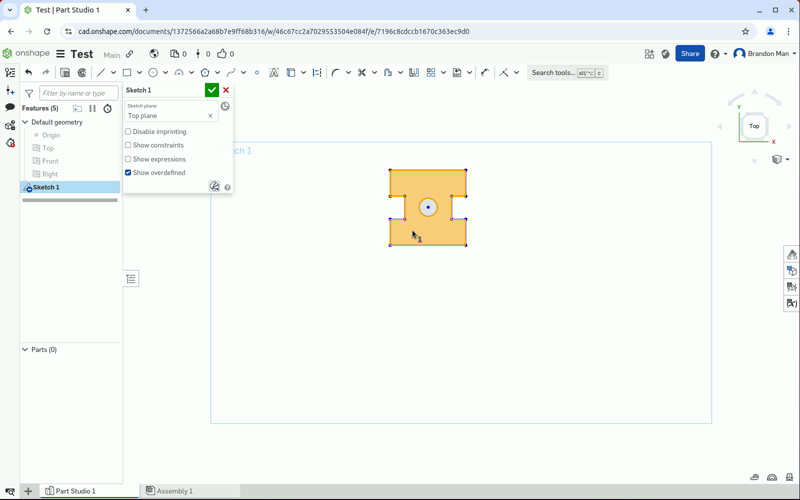
mouse_move(73, 352)
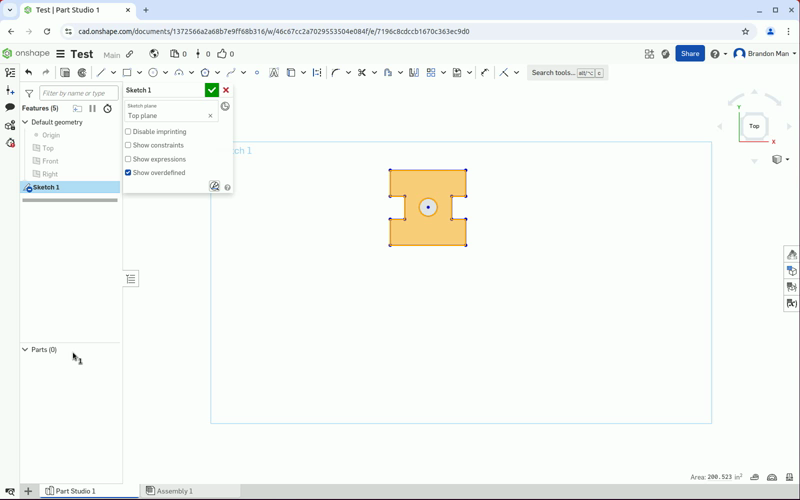
key(shift+y)
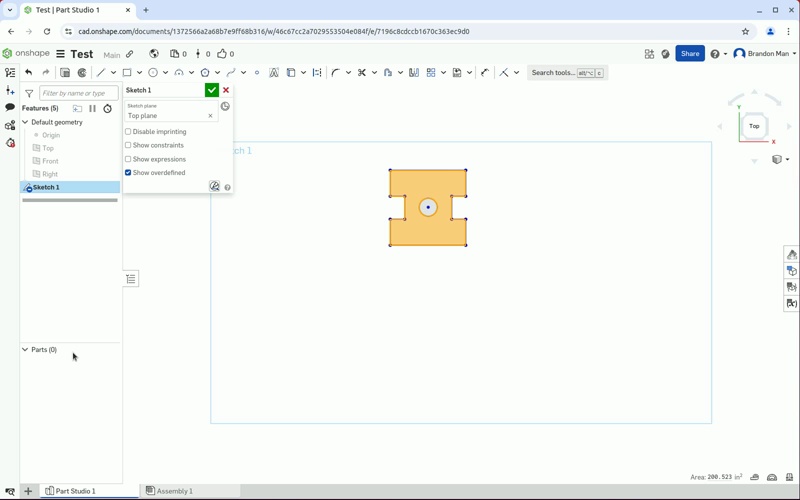
key(shift+e)
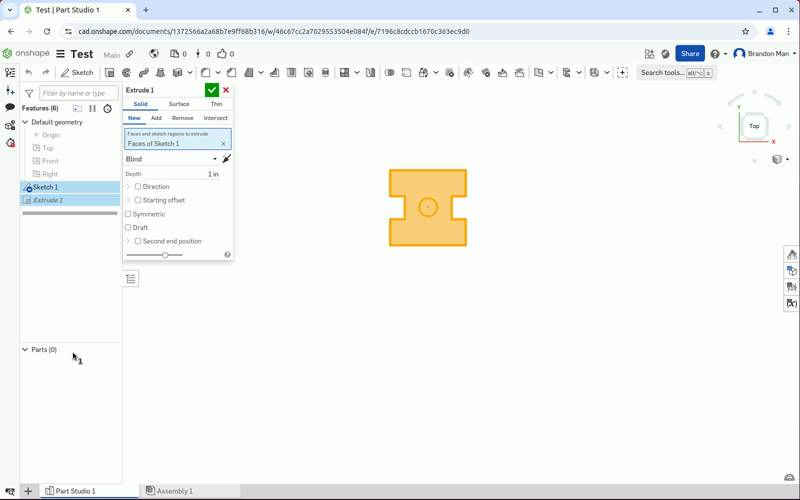
mouse_move(143, 106)
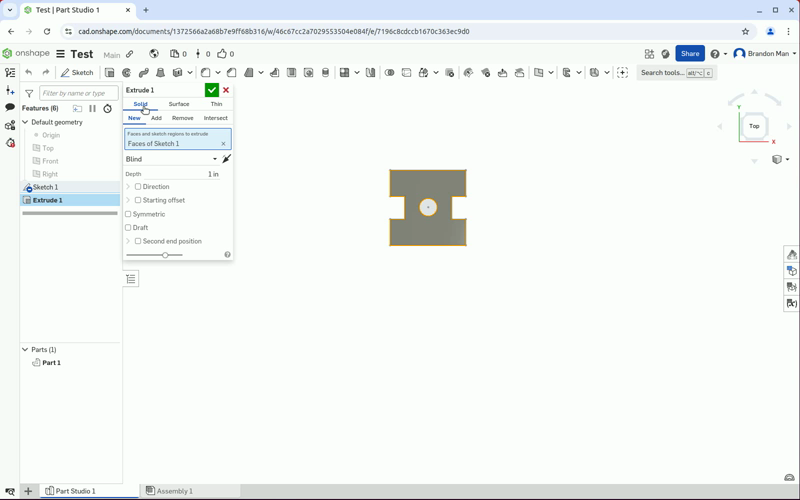
click(143, 106)
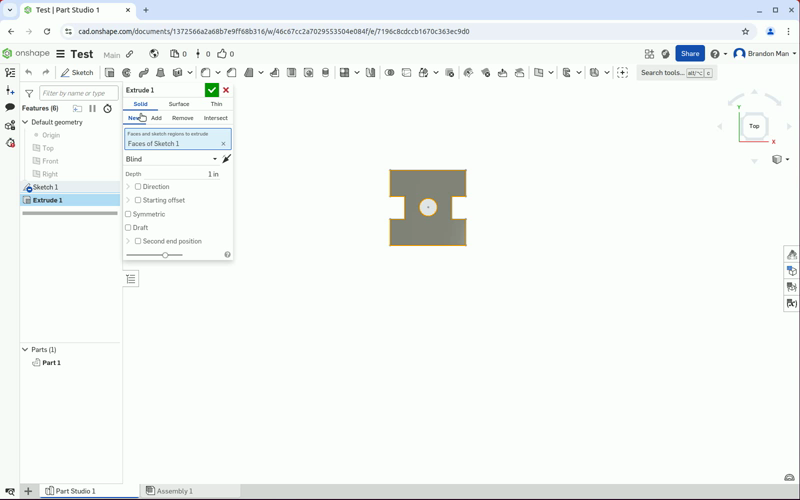
mouse_move(137, 120)
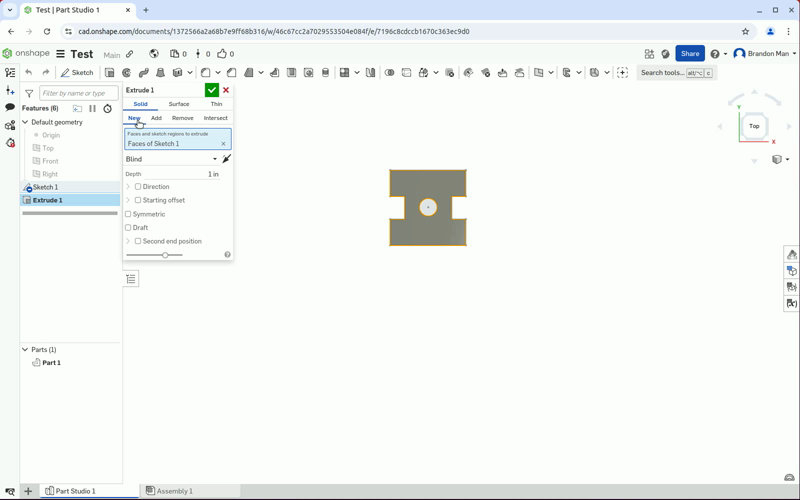
click(137, 120)
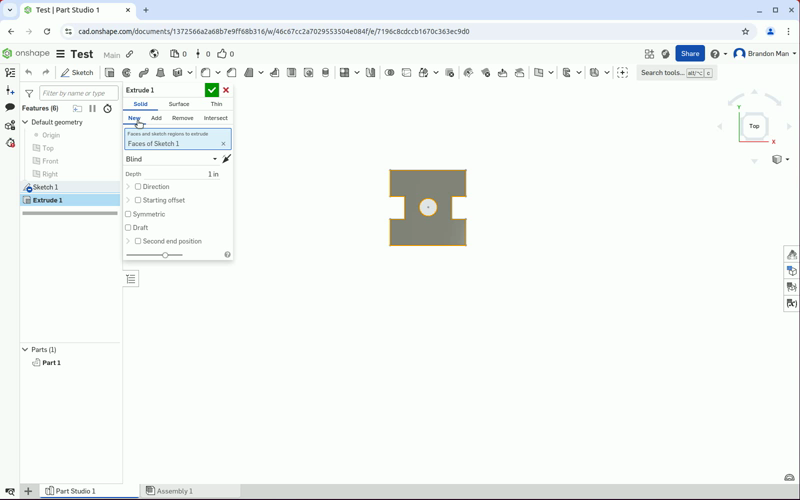
key(tab, 4)
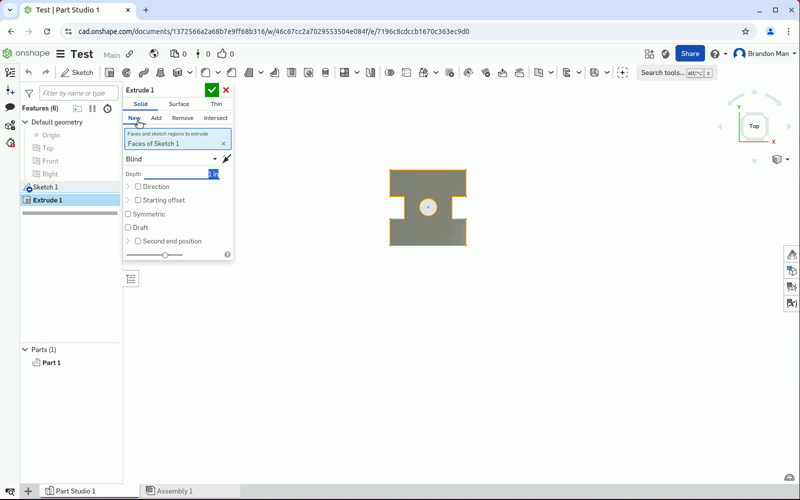
text(3.851)
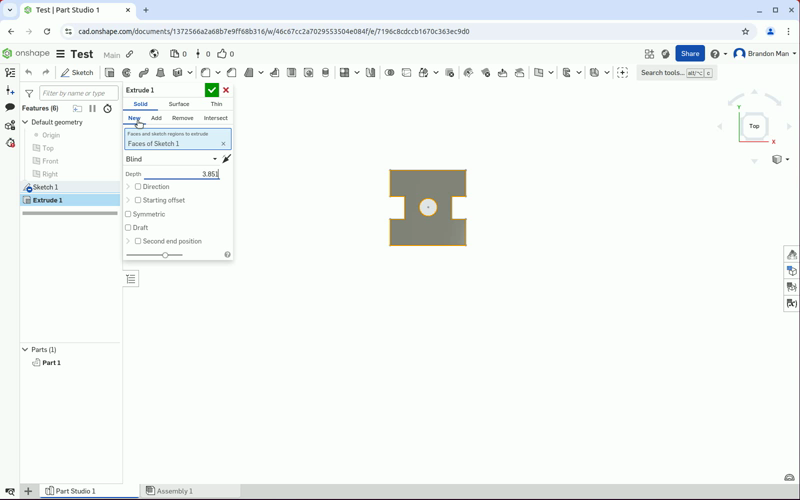
key(enter)
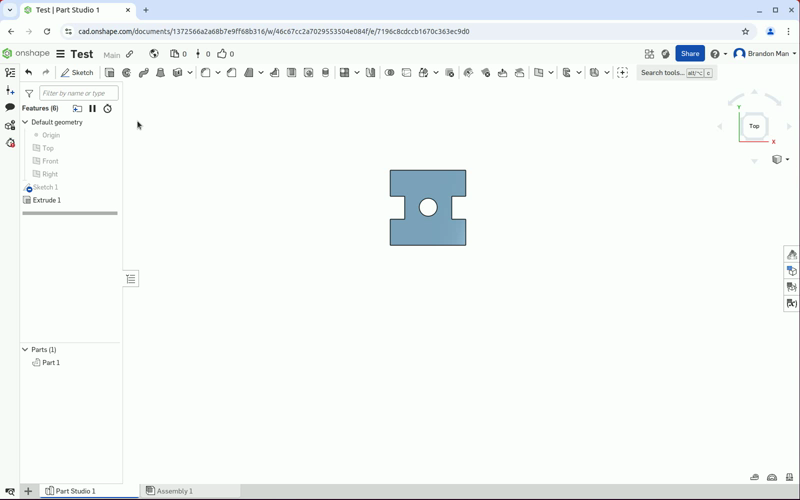
key(shift+h)
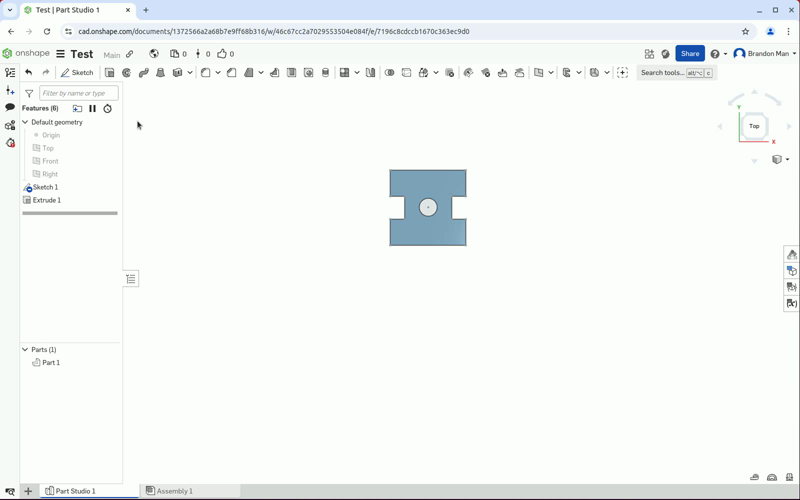
key(shift+h)
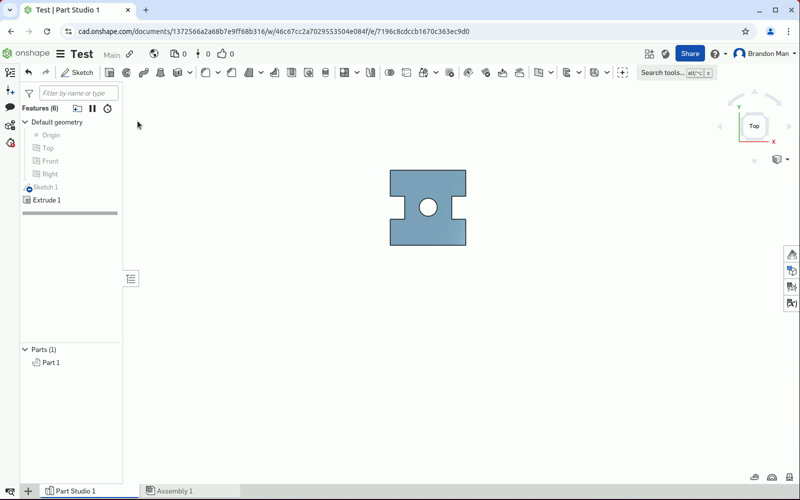
mouse_move(73, 189)
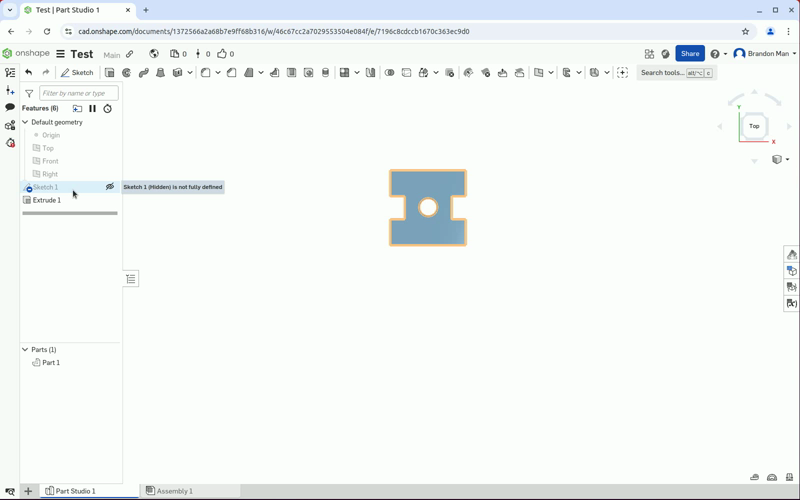
click(73, 189)
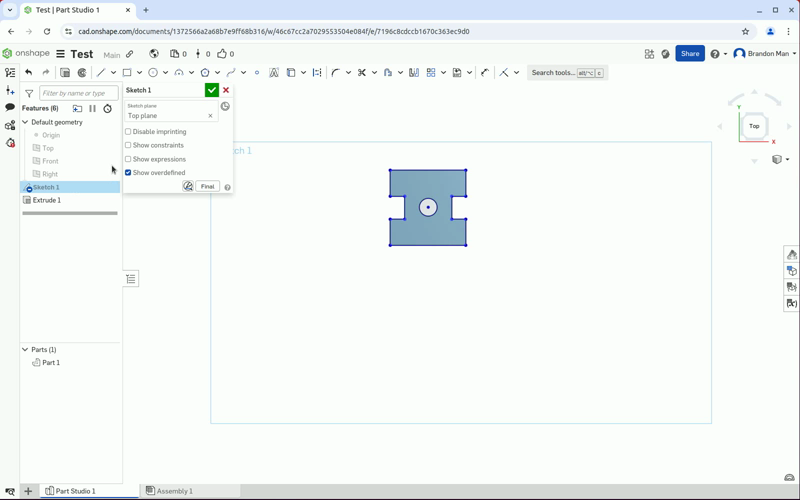
mouse_move(229, 92)
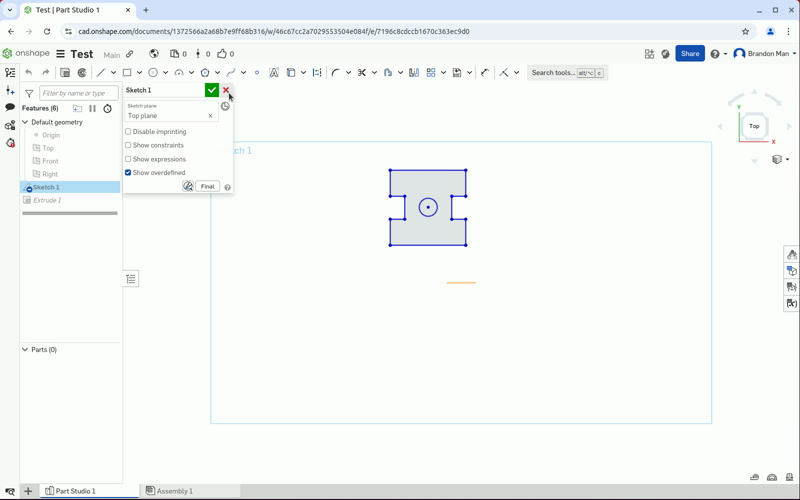
click(229, 92)
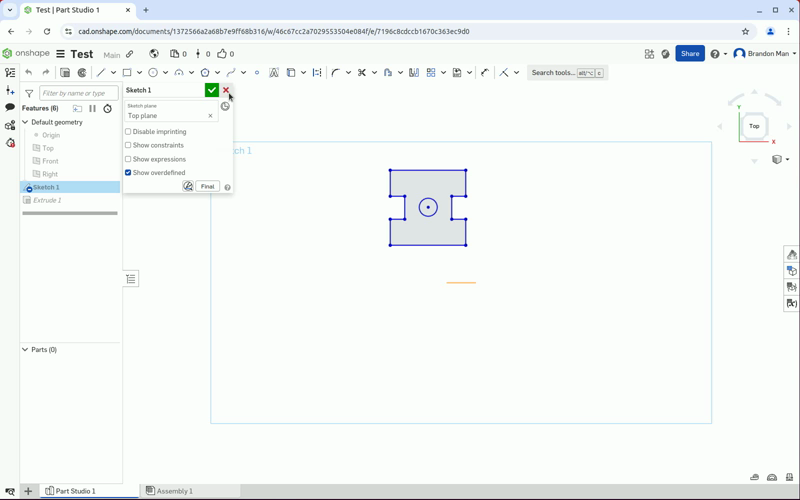
key(shift+s)
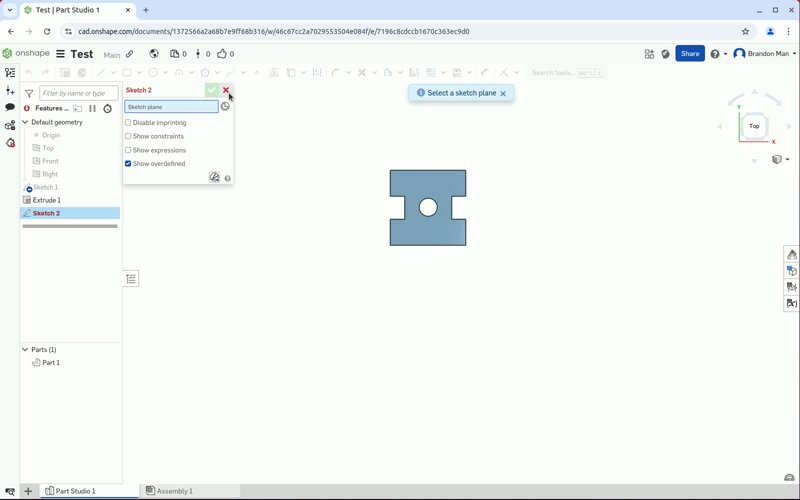
mouse_move(73, 150)
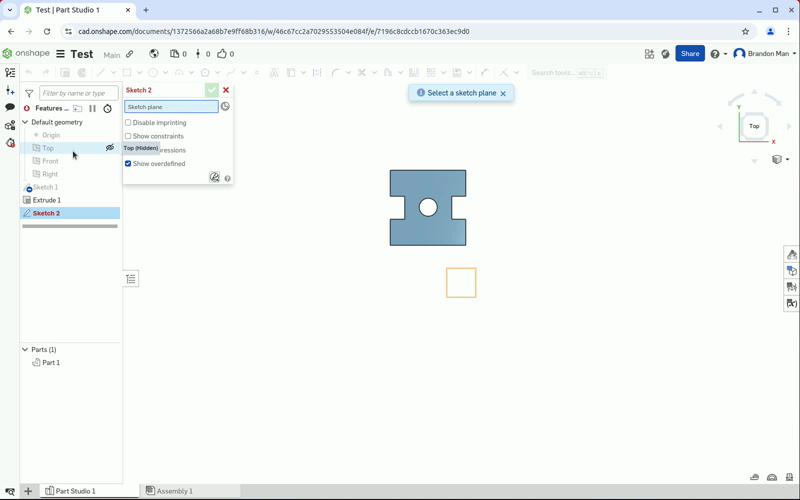
click(73, 150)
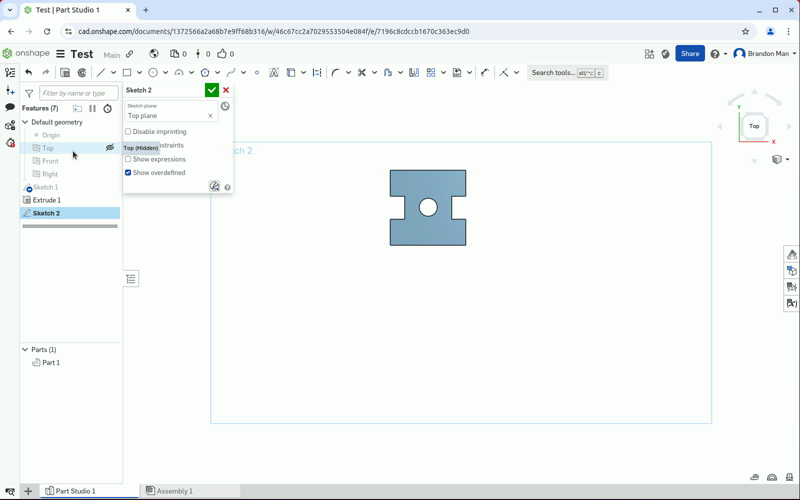
mouse_move(73, 352)
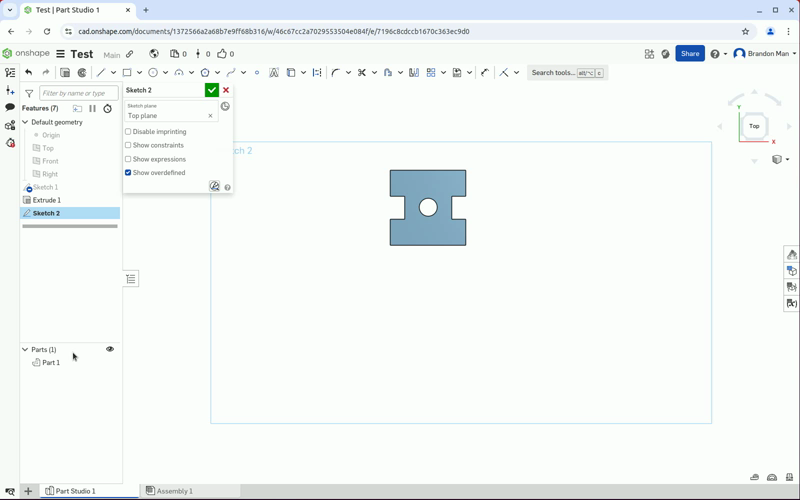
key(y)
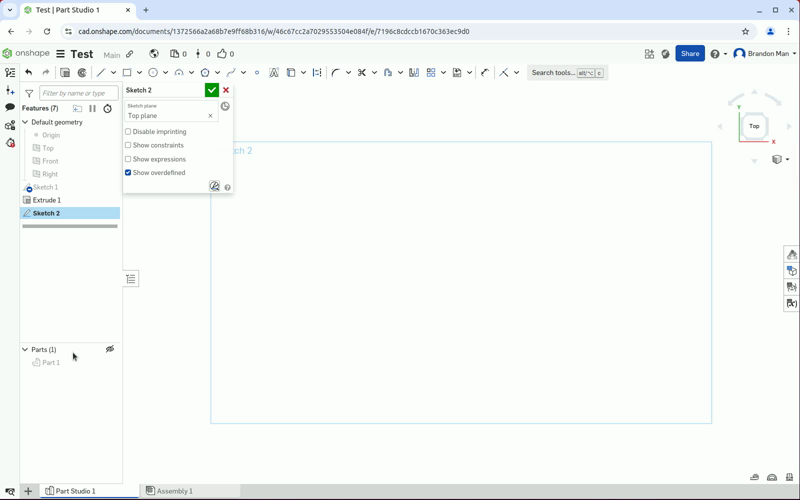
key(l)
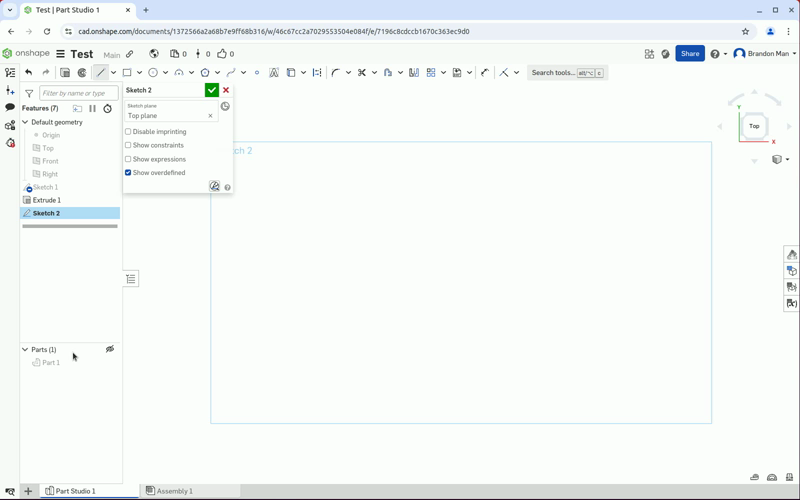
key_down(shift)
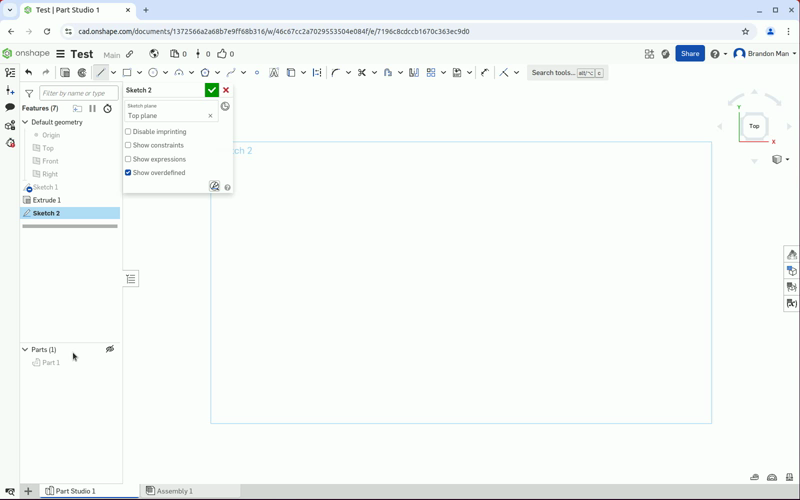
mouse_move(390, 282)
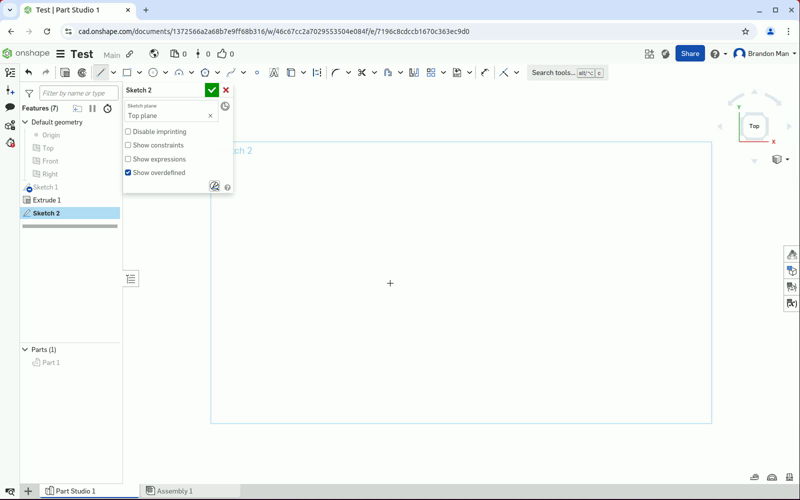
click(390, 282)
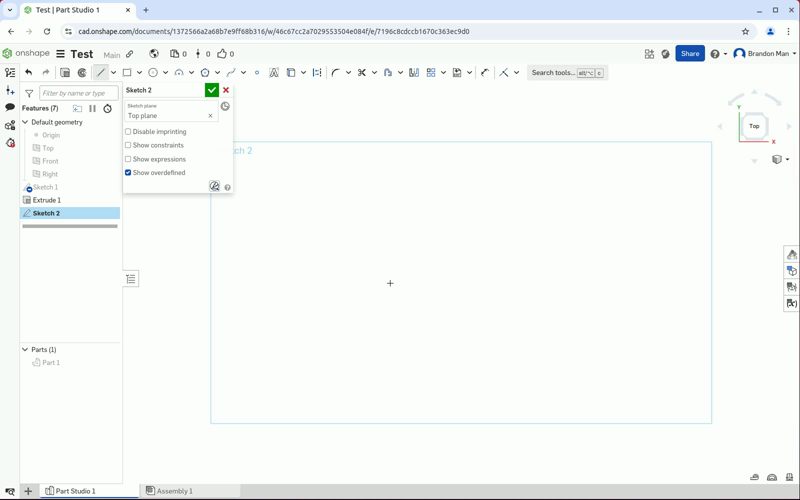
key_up(shift)
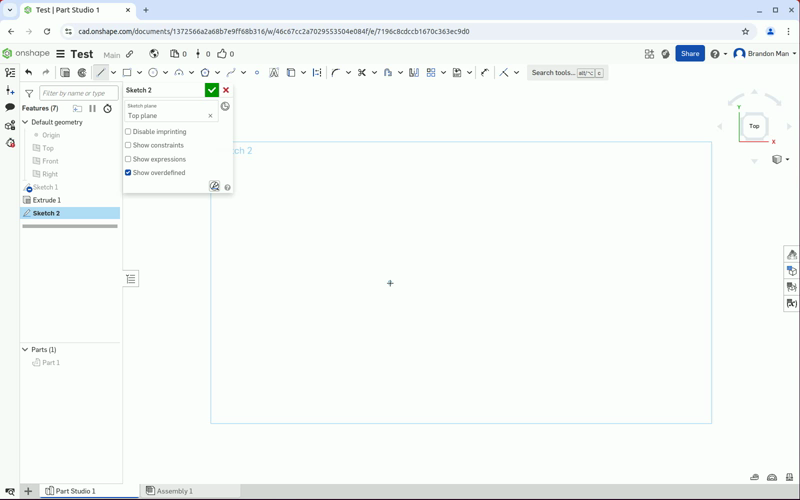
key_down(shift)
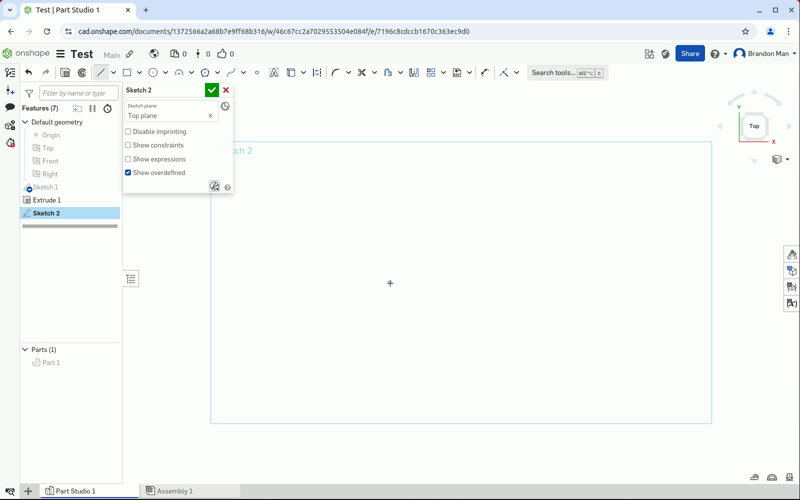
mouse_move(465, 282)
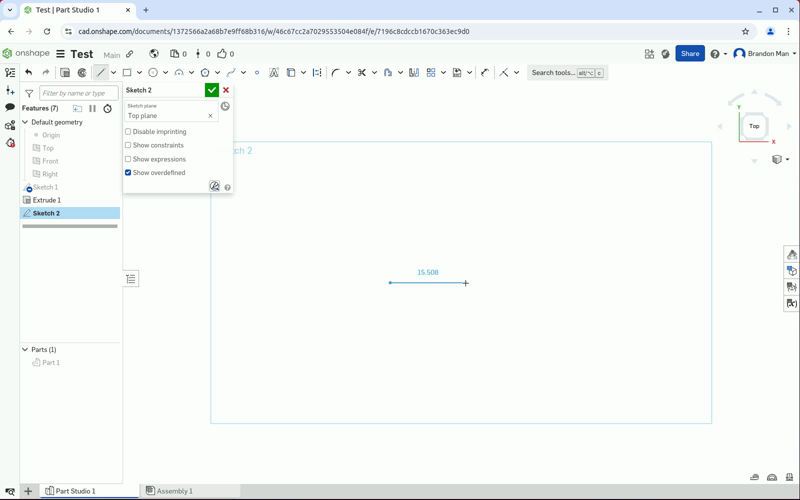
click(465, 282)
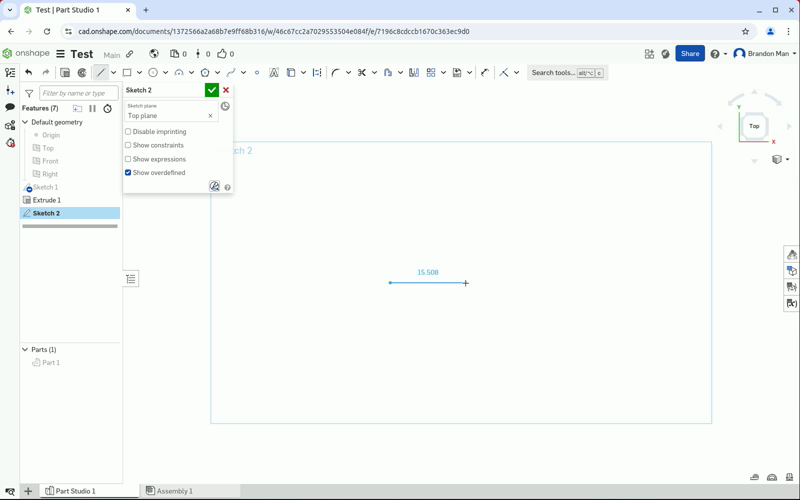
key_up(shift)
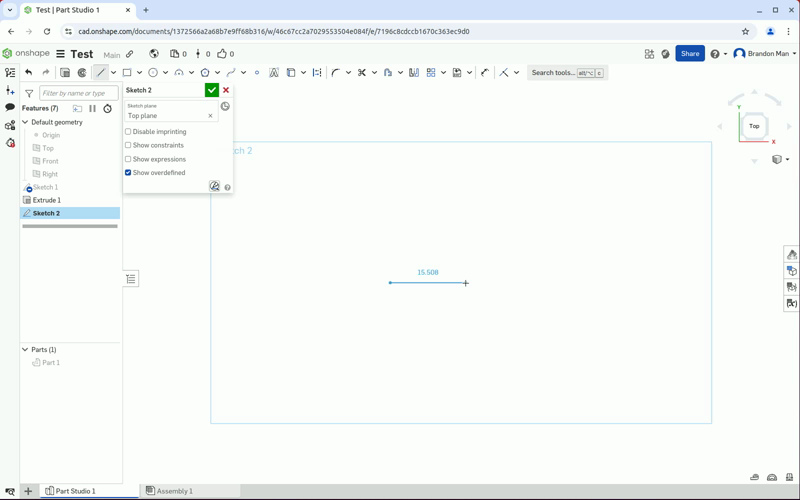
key_down(shift)
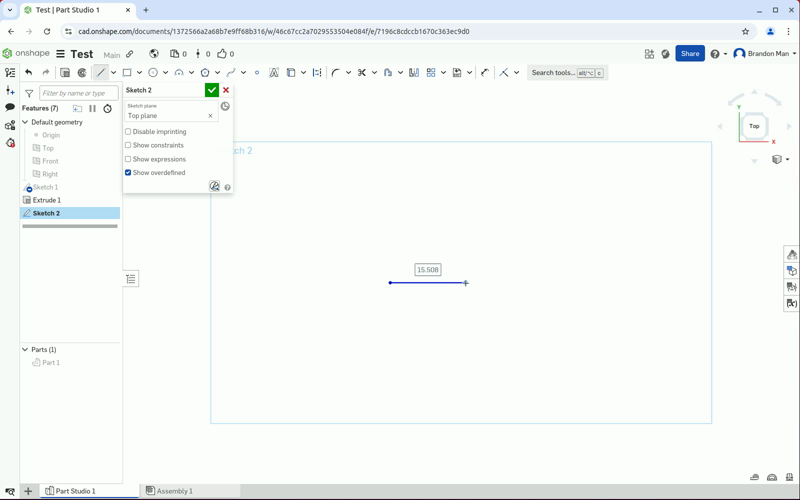
mouse_move(495, 282)
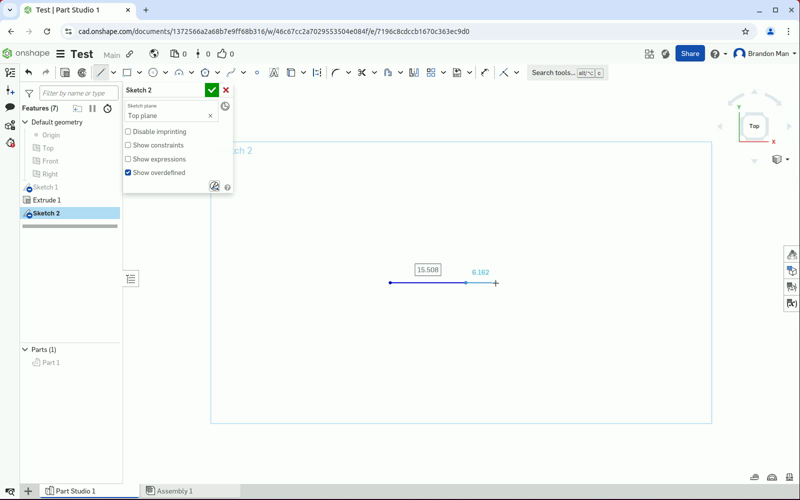
mouse_move(465, 244)
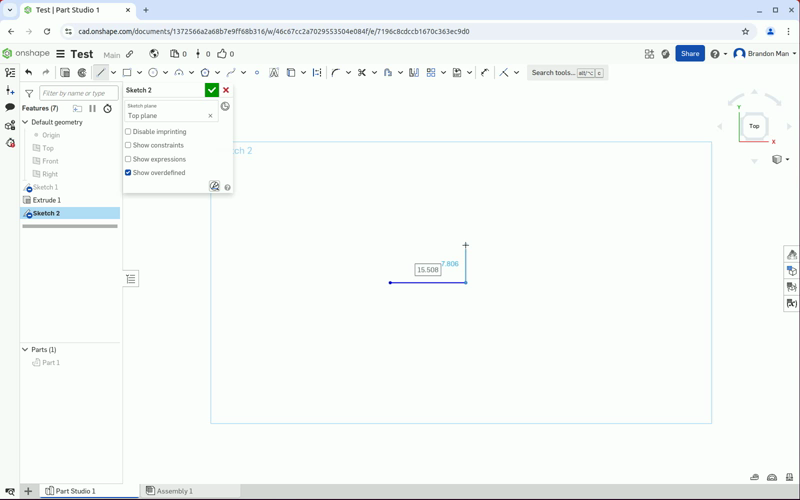
click(465, 244)
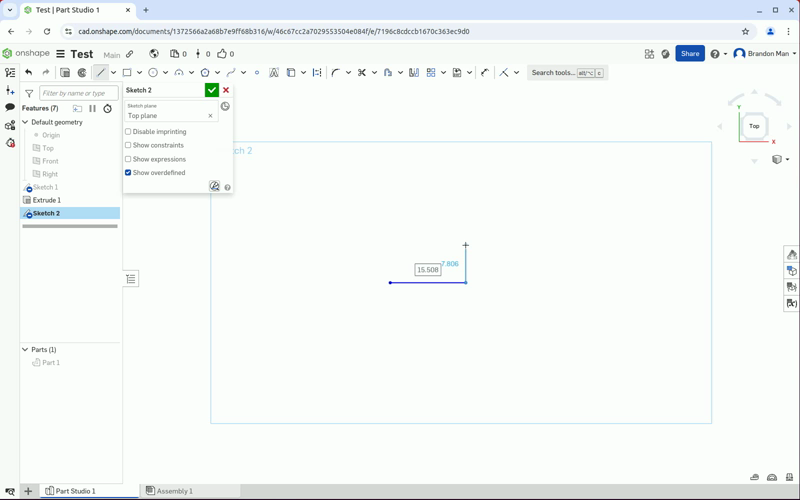
key_up(shift)
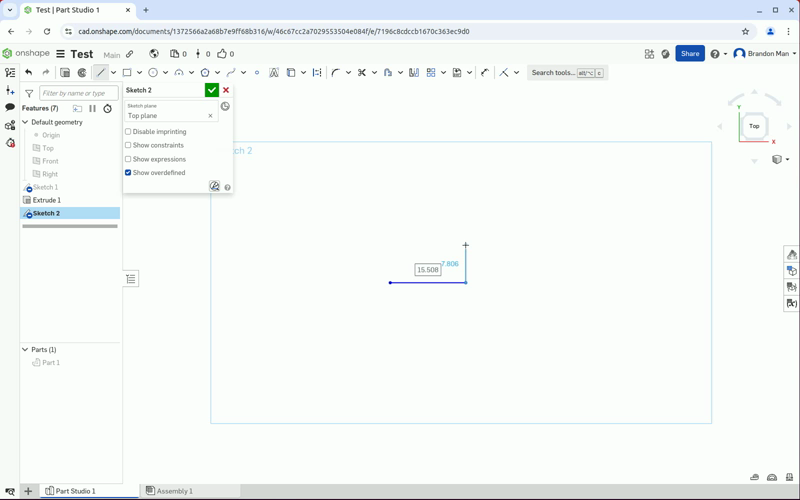
key_down(shift)
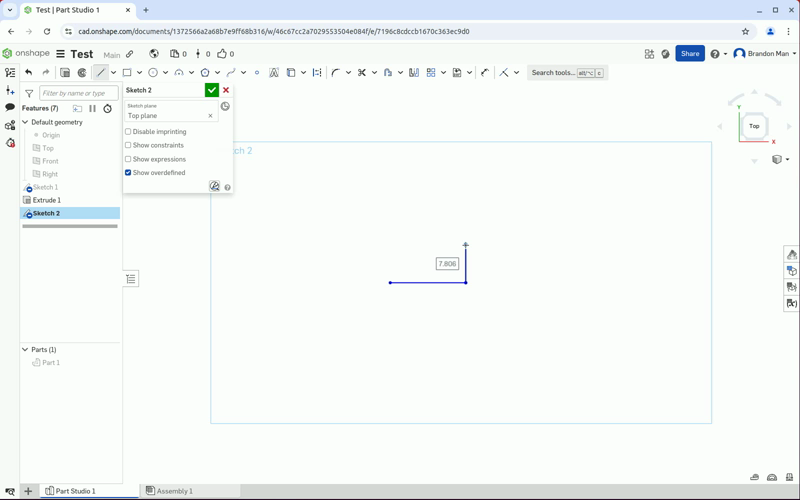
mouse_move(390, 244)
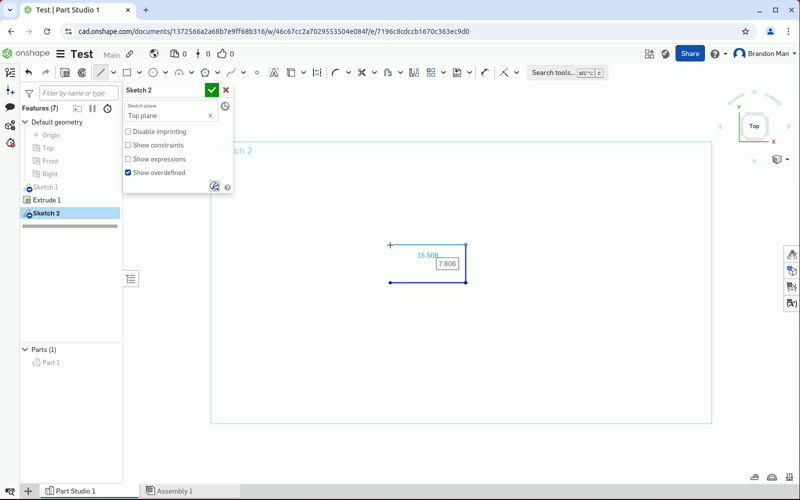
click(390, 244)
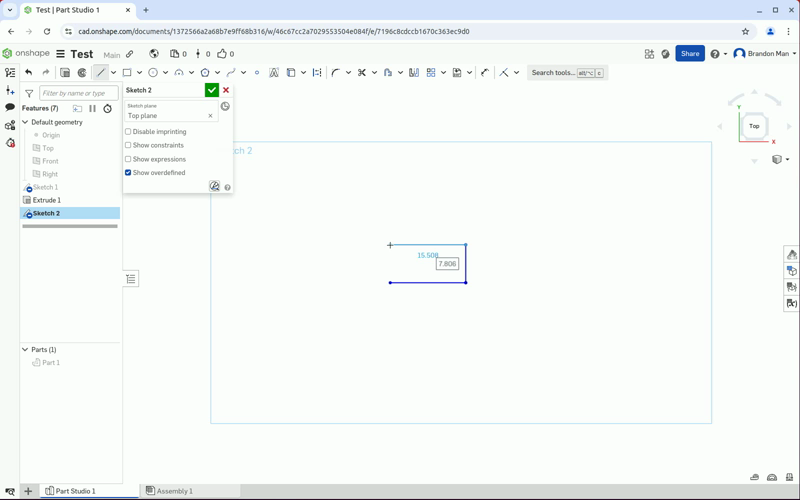
key_up(shift)
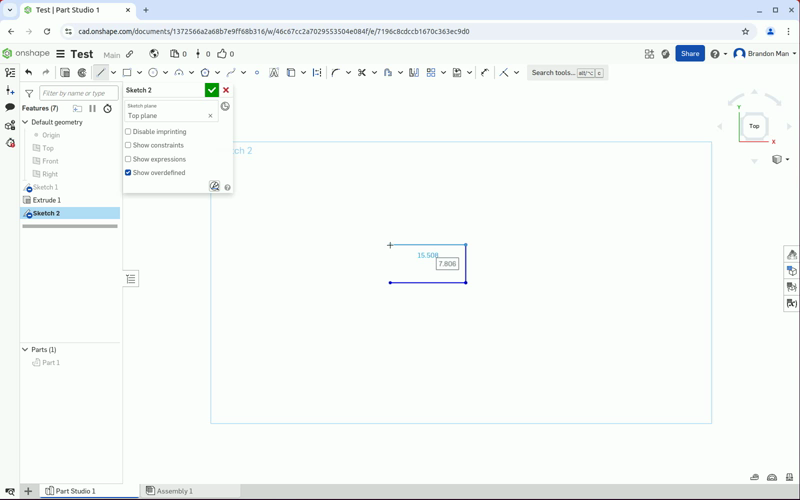
mouse_move(420, 244)
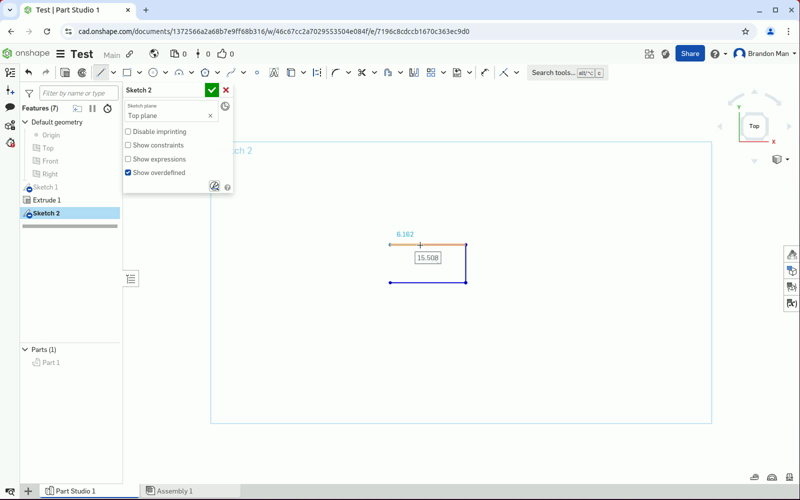
key_down(shift)
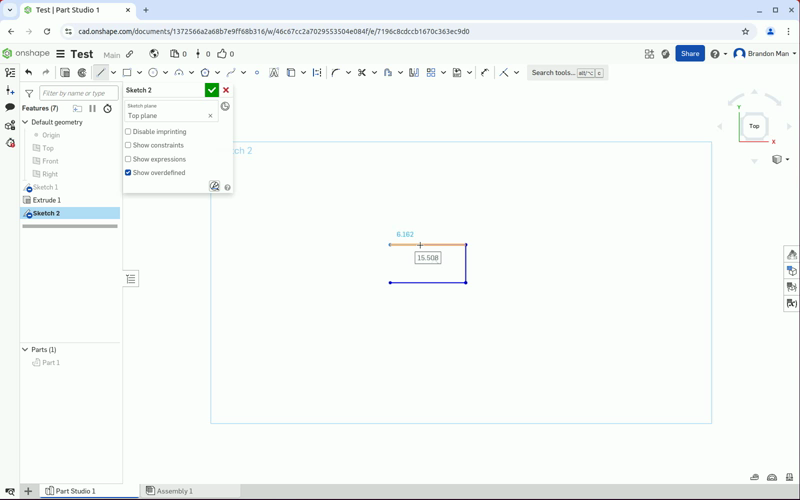
mouse_move(390, 282)
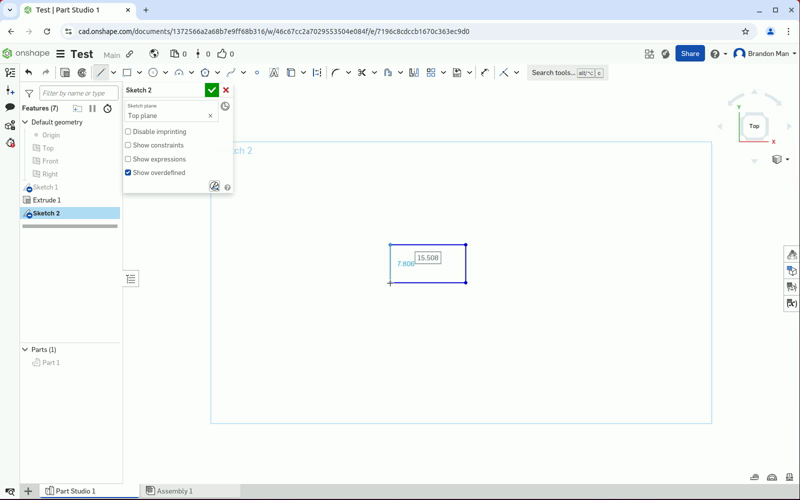
key_up(shift)
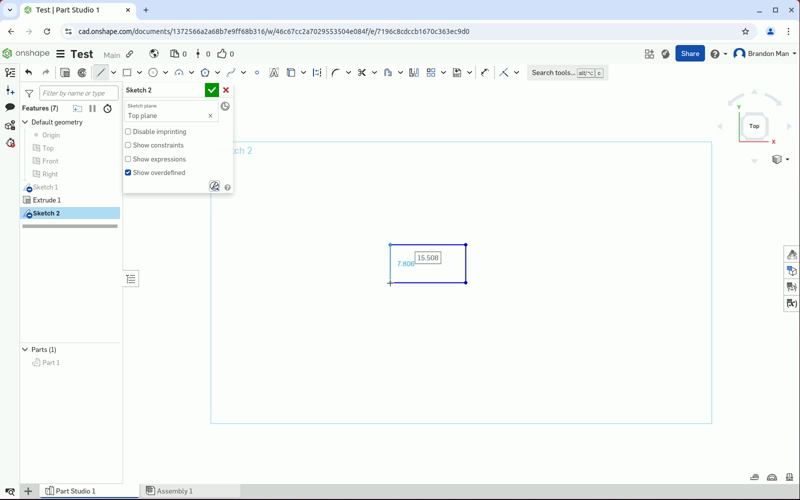
click(390, 282)
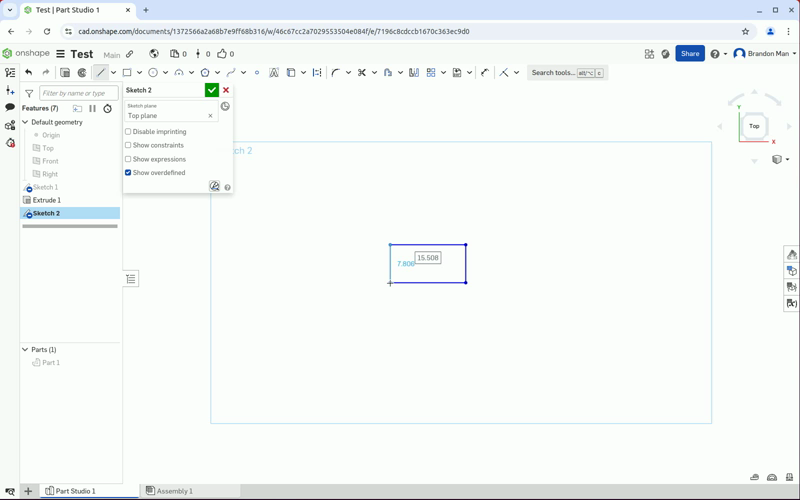
key(esc)
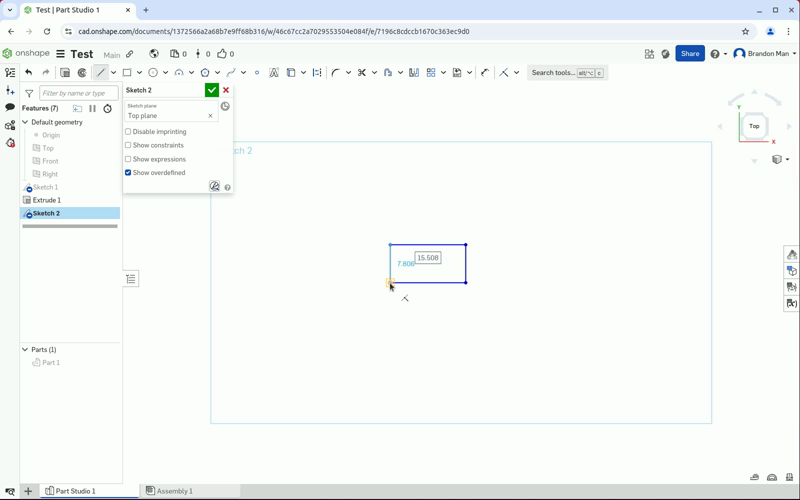
key(c)
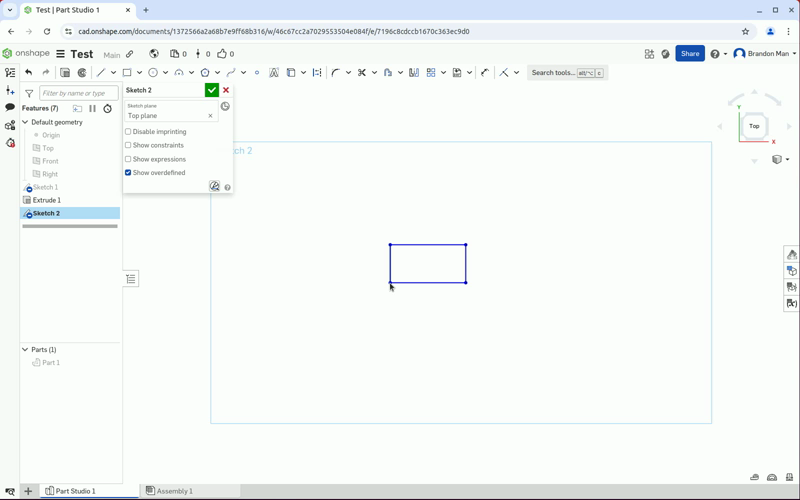
key_down(shift)
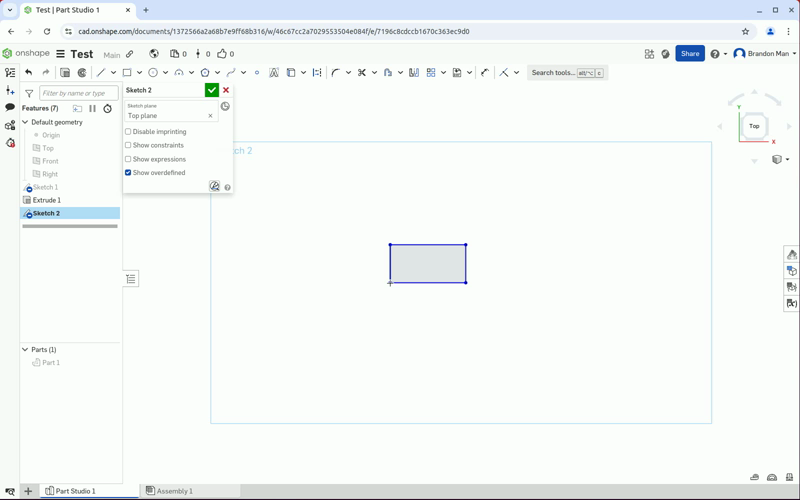
mouse_move(428, 264)
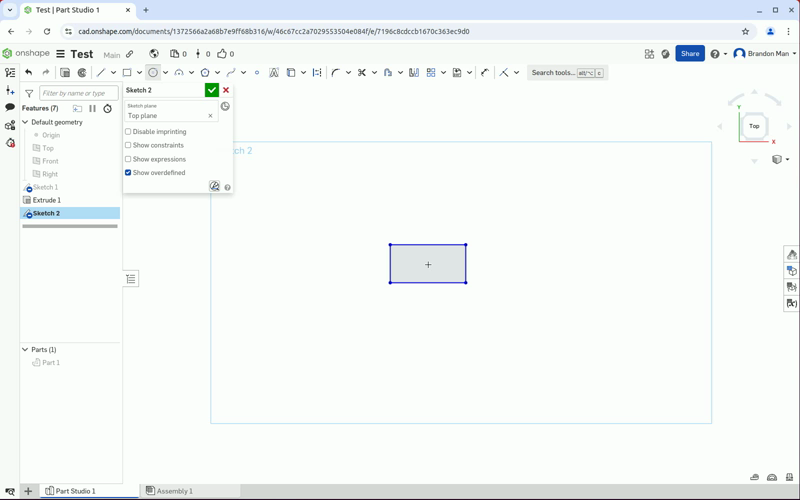
click(428, 264)
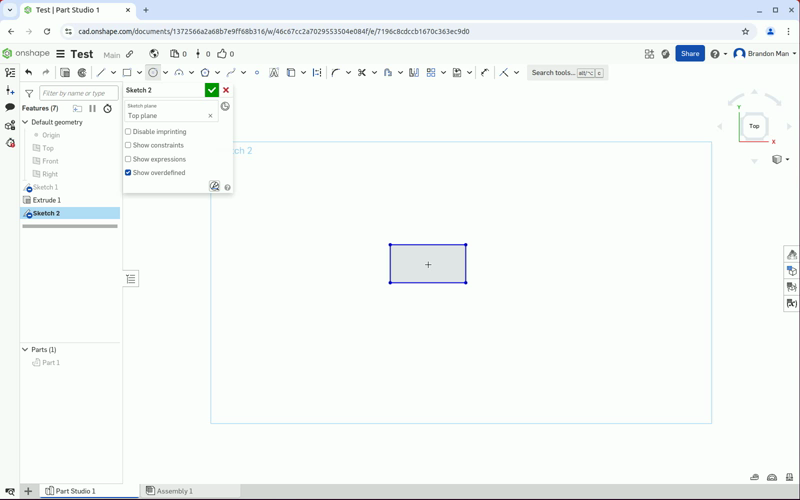
key_up(shift)
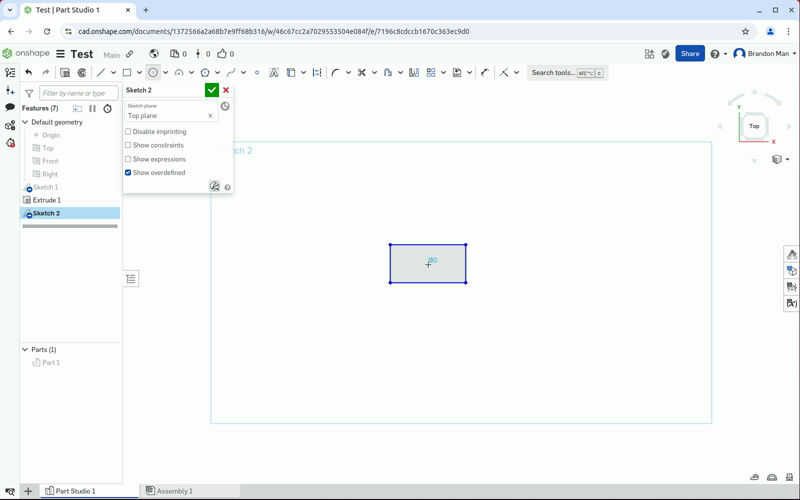
mouse_move(437, 264)
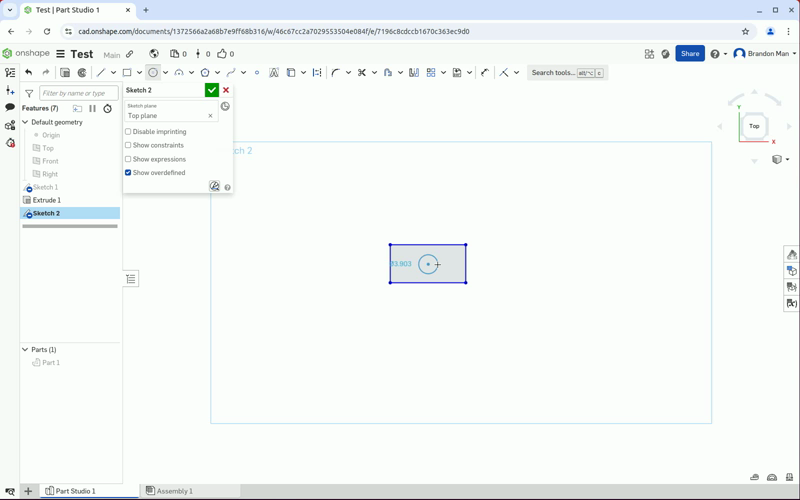
click(437, 264)
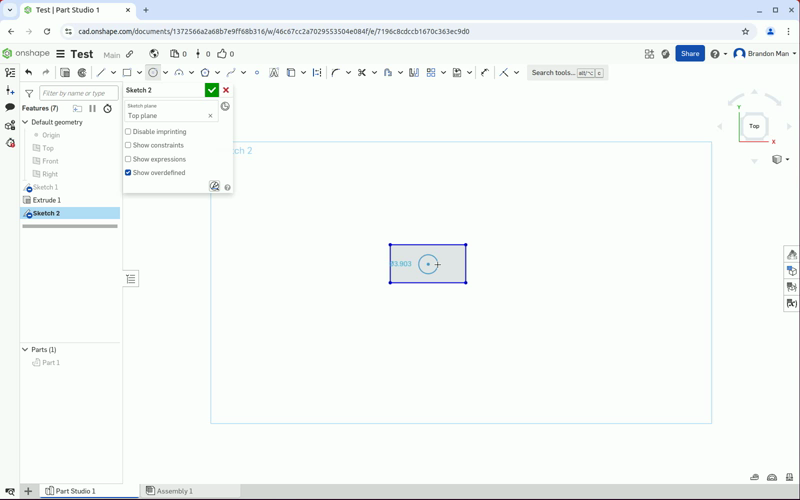
key(esc)
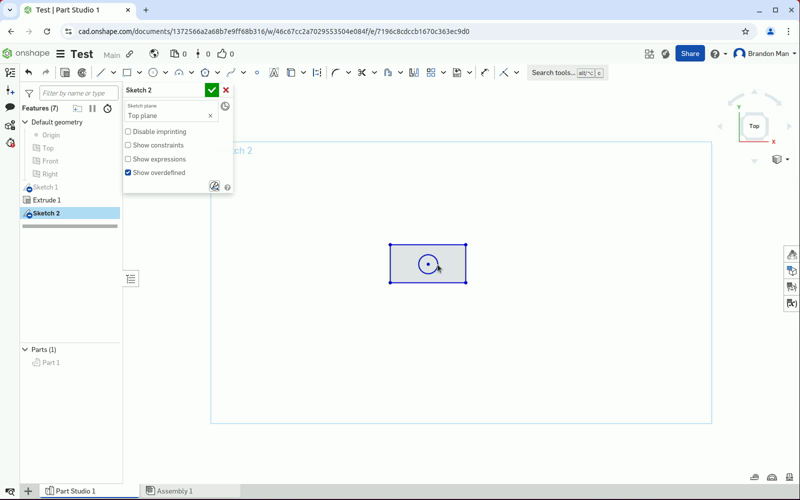
mouse_move(398, 271)
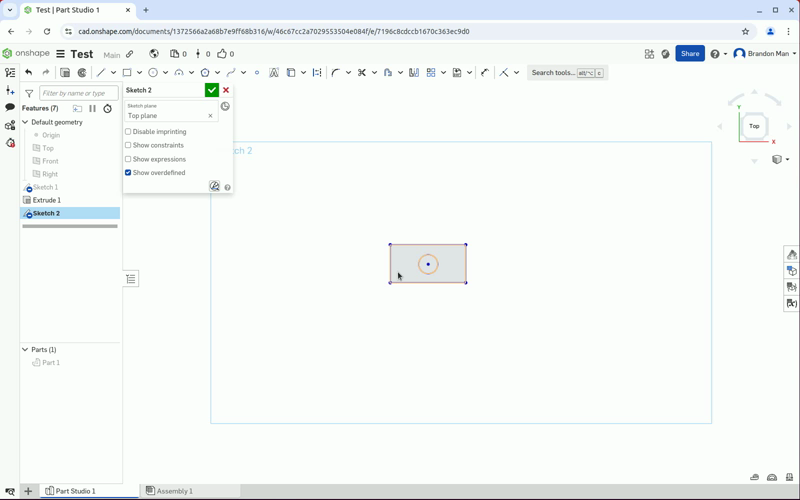
click(398, 271)
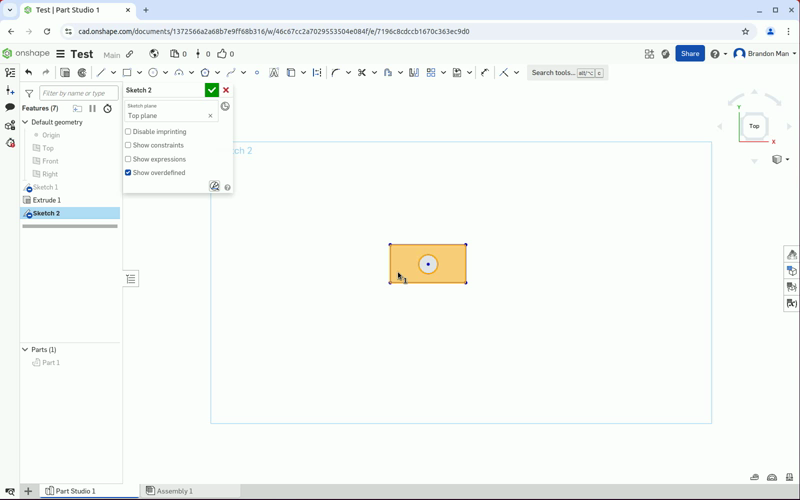
mouse_move(73, 352)
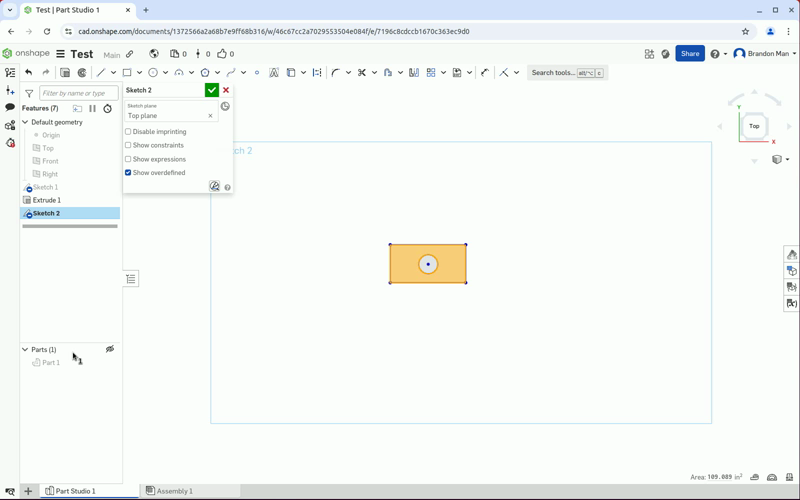
key(shift+y)
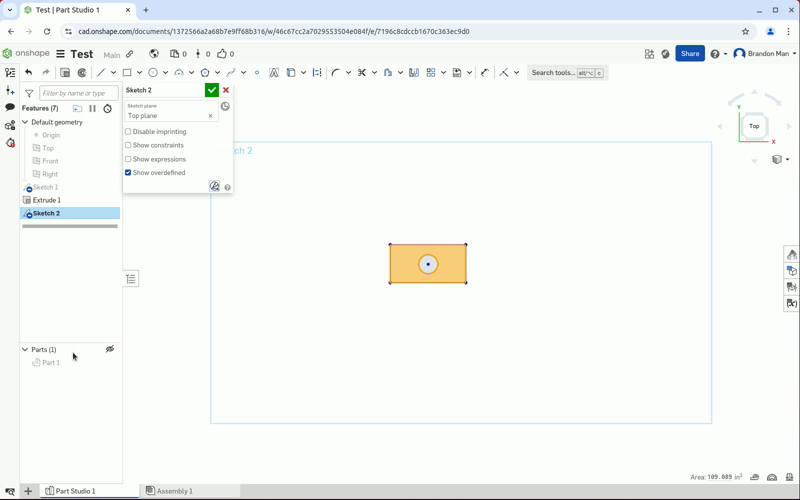
key(shift+e)
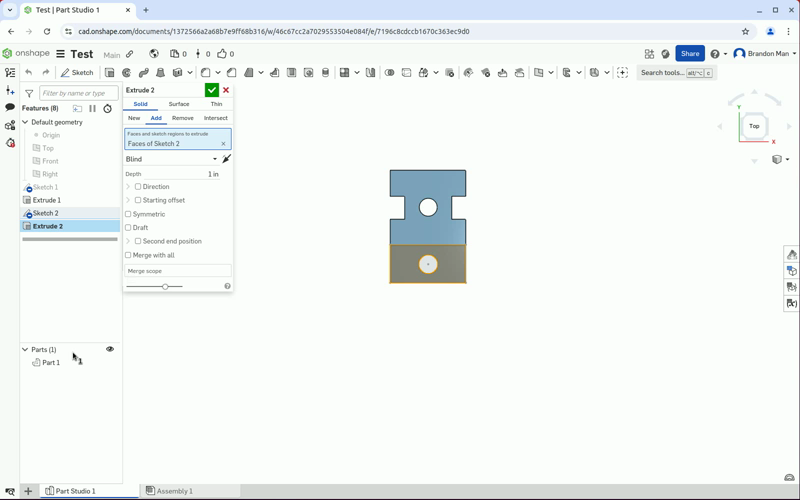
mouse_move(143, 106)
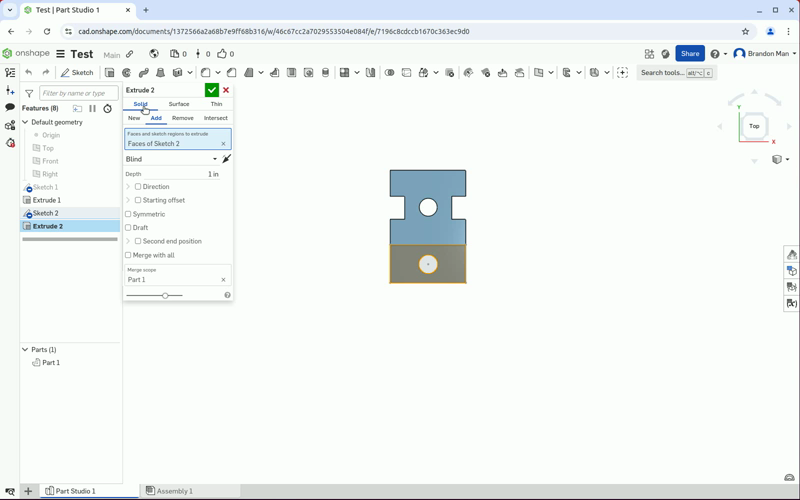
click(143, 106)
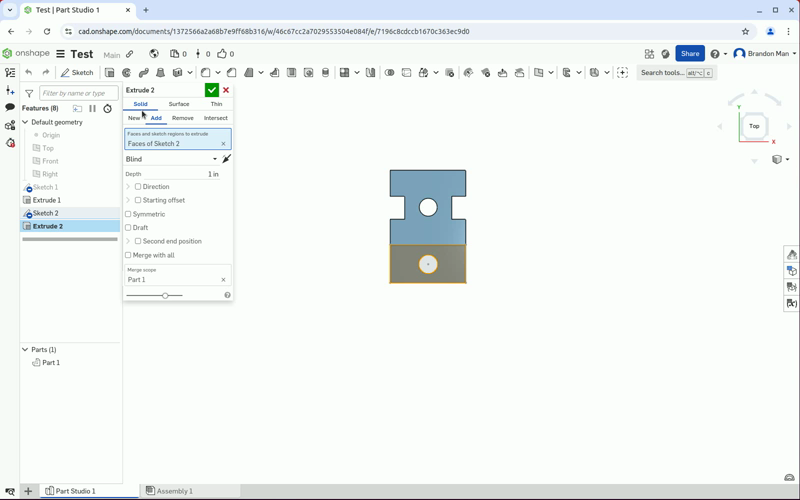
mouse_move(137, 120)
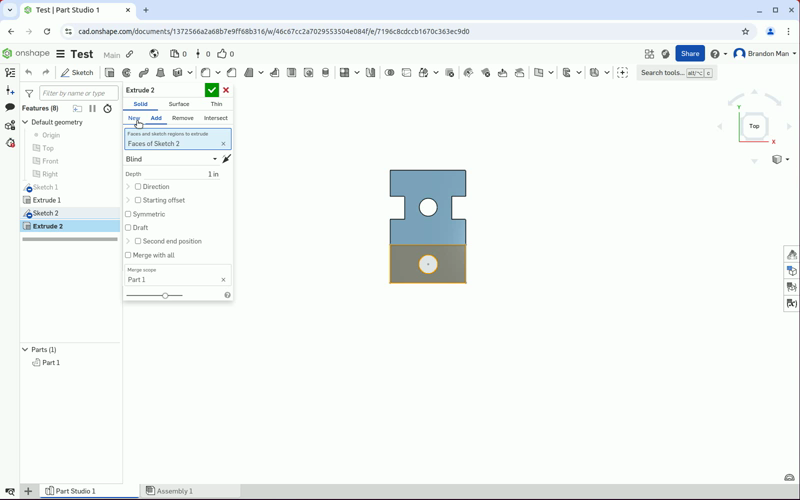
click(137, 120)
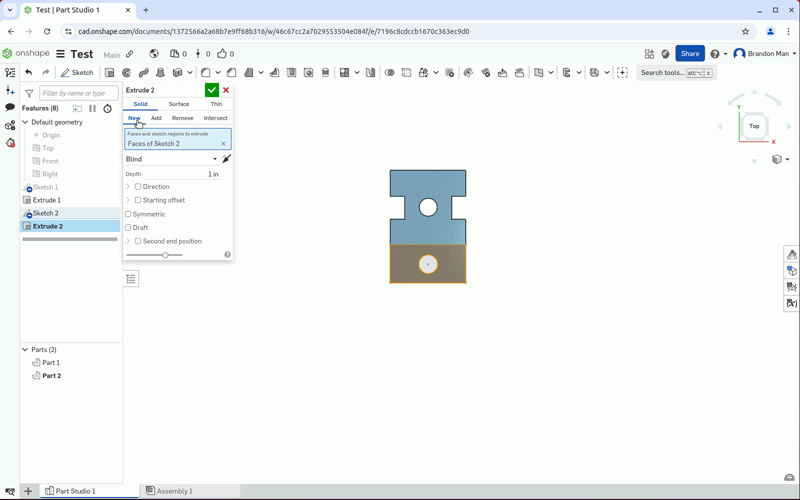
key(tab, 4)
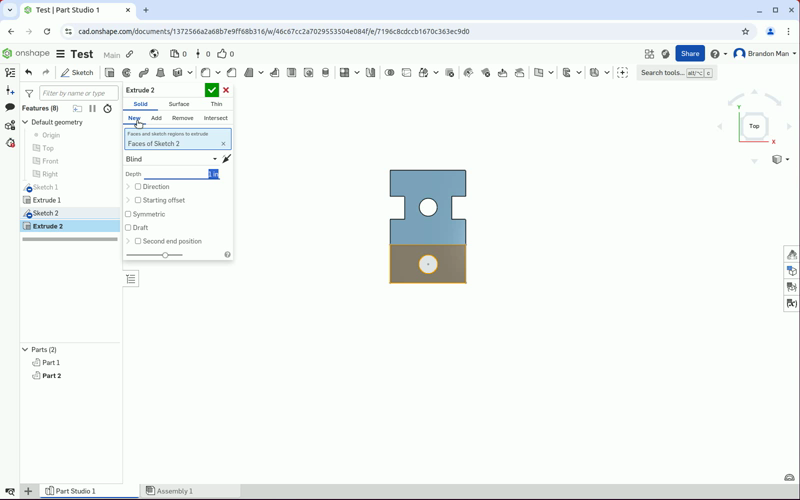
text(3.851)
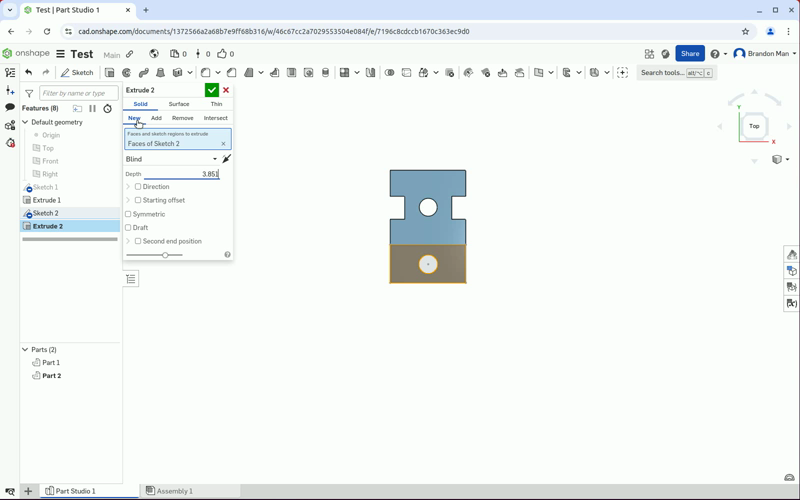
key(enter)
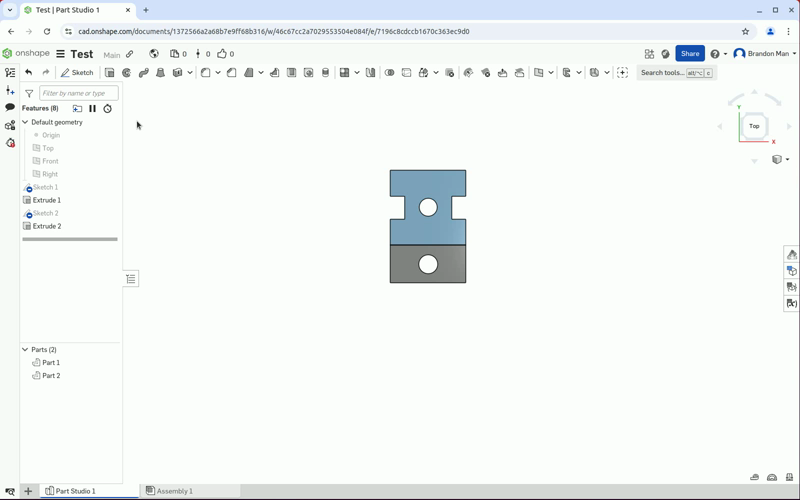
key(shift+h)
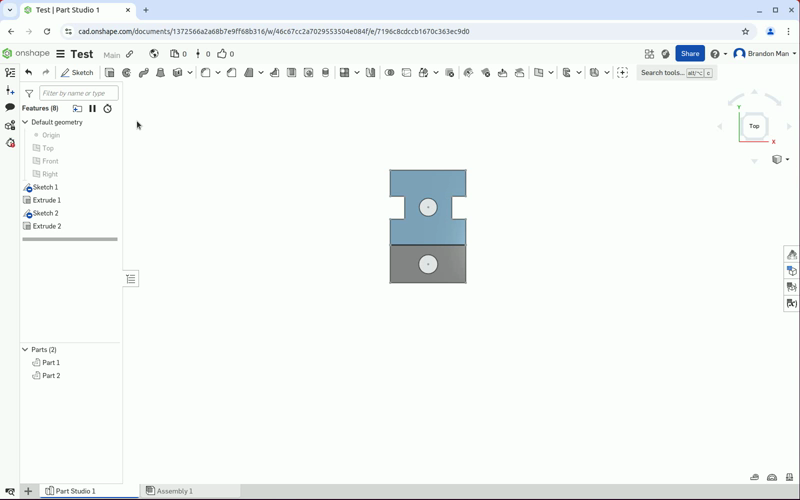
key(shift+h)
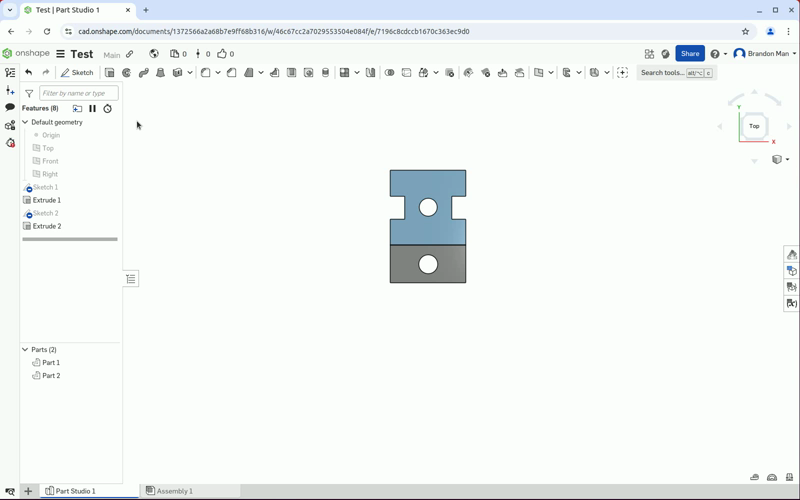
mouse_move(73, 189)
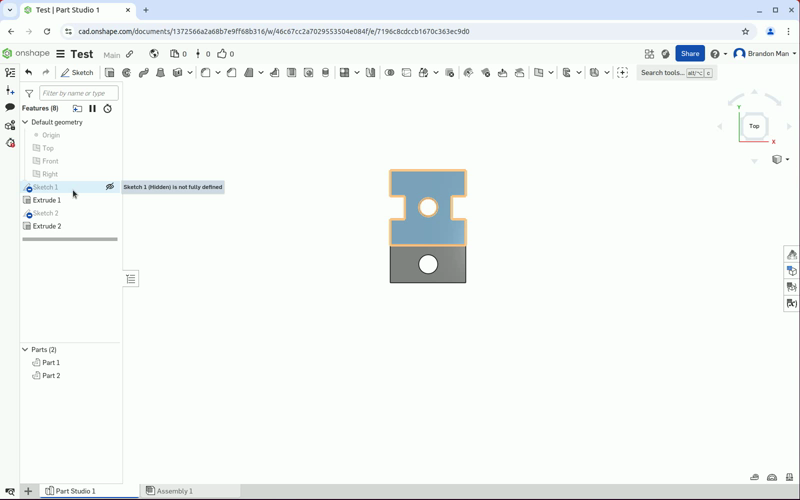
click(73, 189)
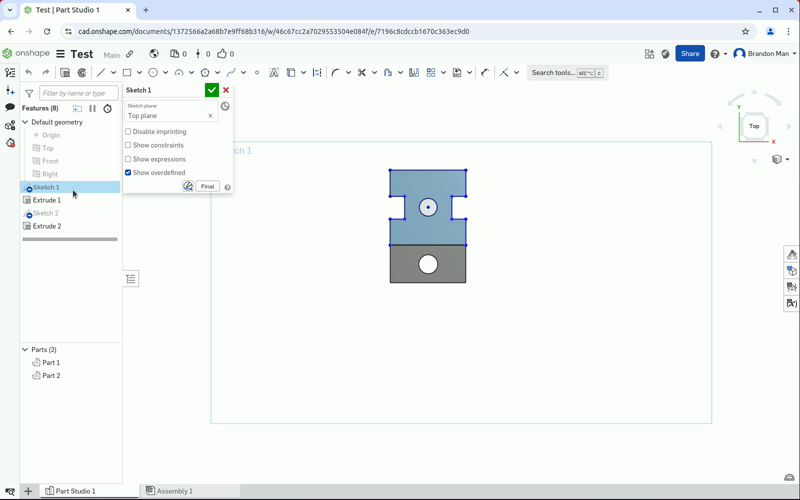
mouse_move(229, 92)
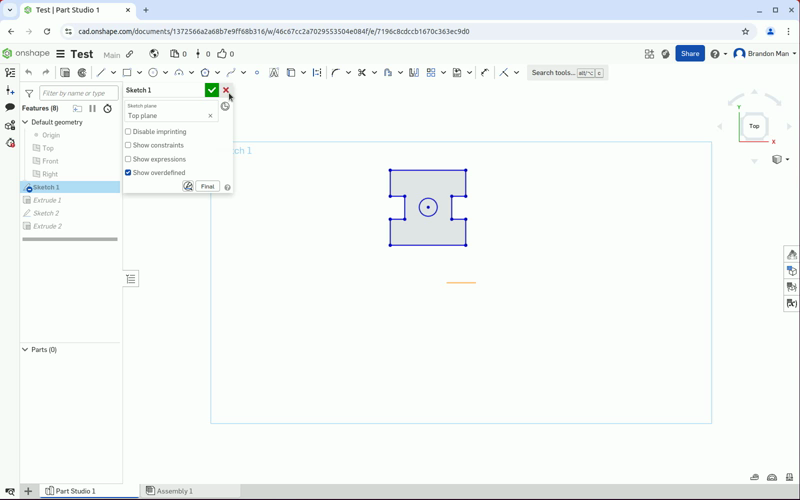
click(229, 92)
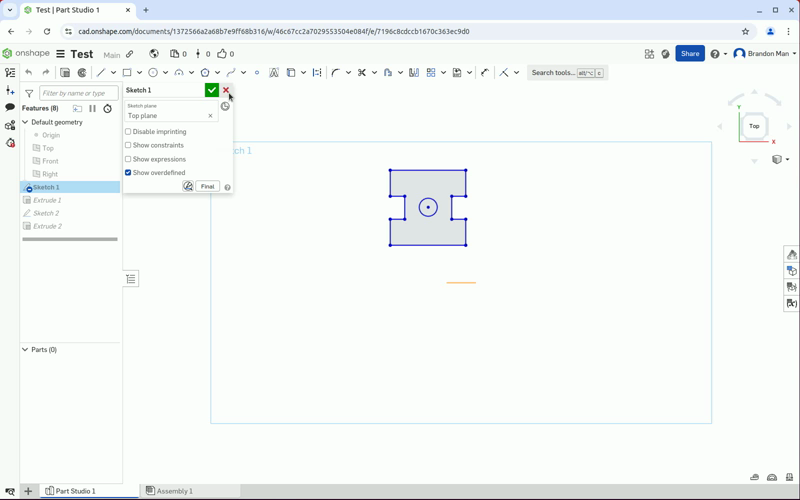
key(shift+s)
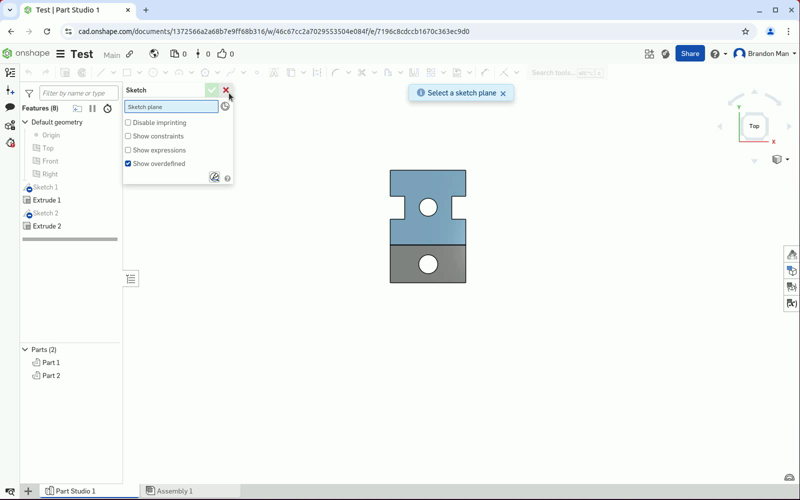
mouse_move(73, 150)
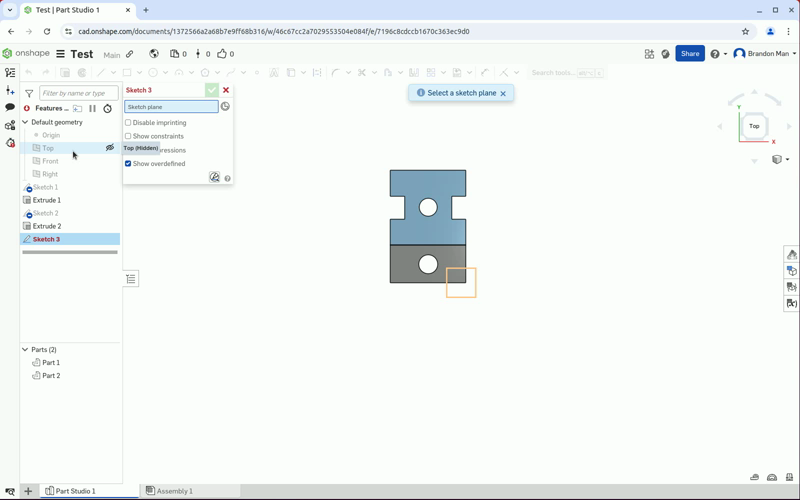
click(73, 150)
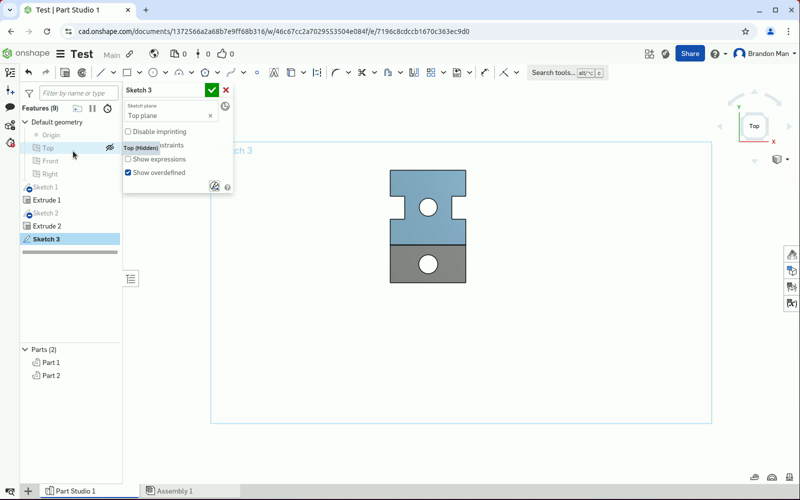
mouse_move(73, 352)
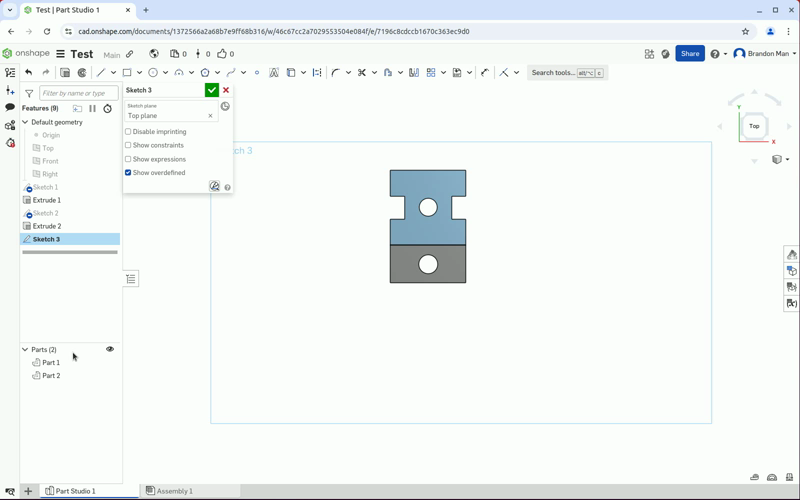
key(y)
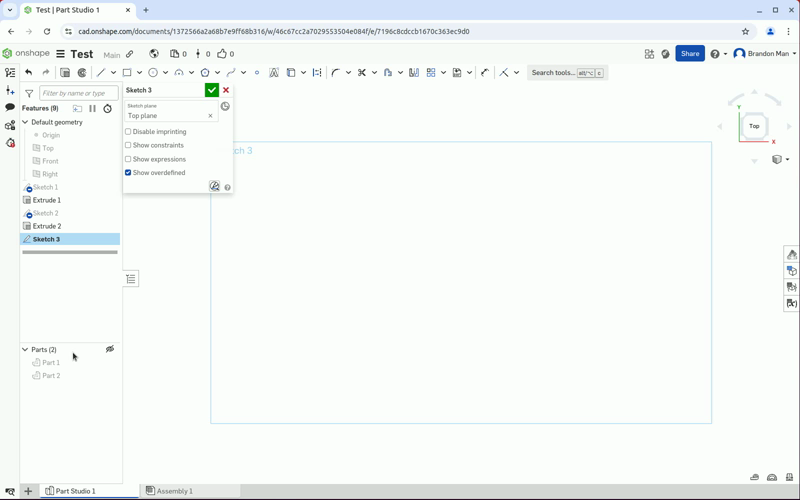
key(l)
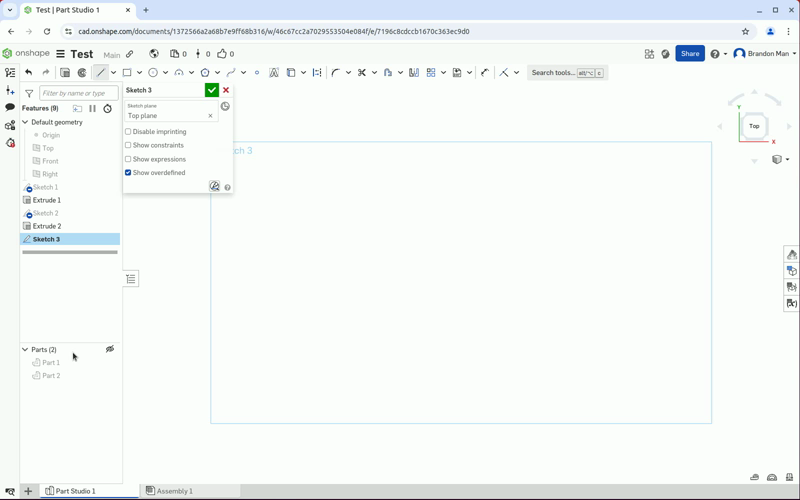
key_down(shift)
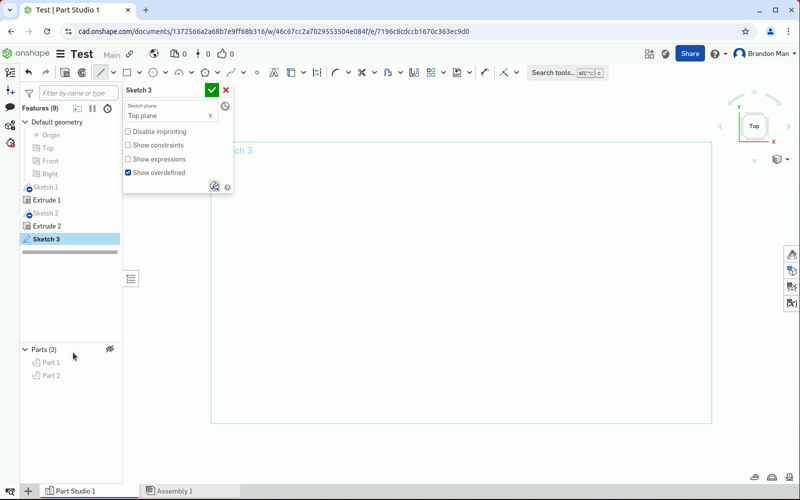
mouse_move(390, 218)
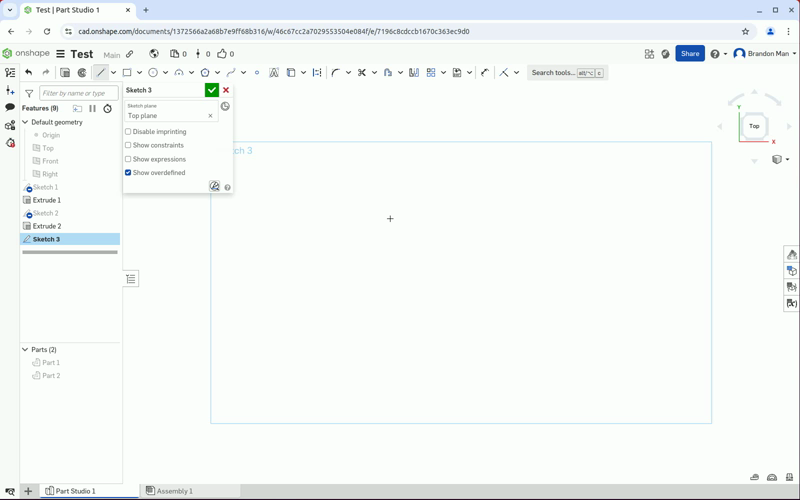
click(390, 218)
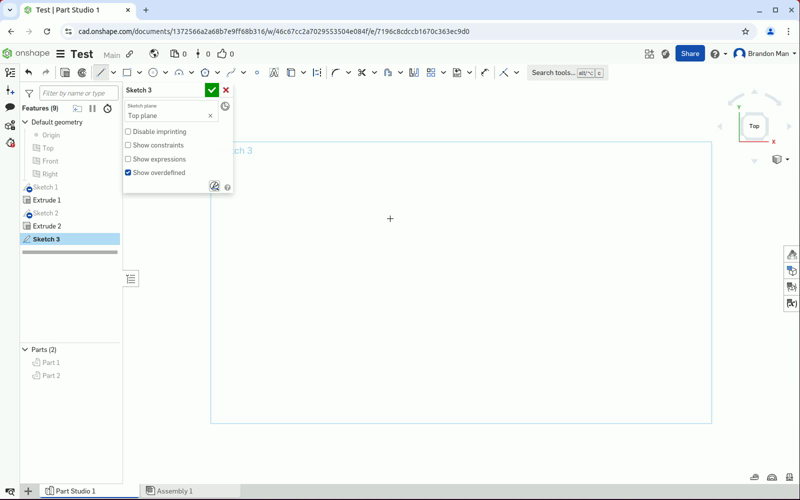
key_up(shift)
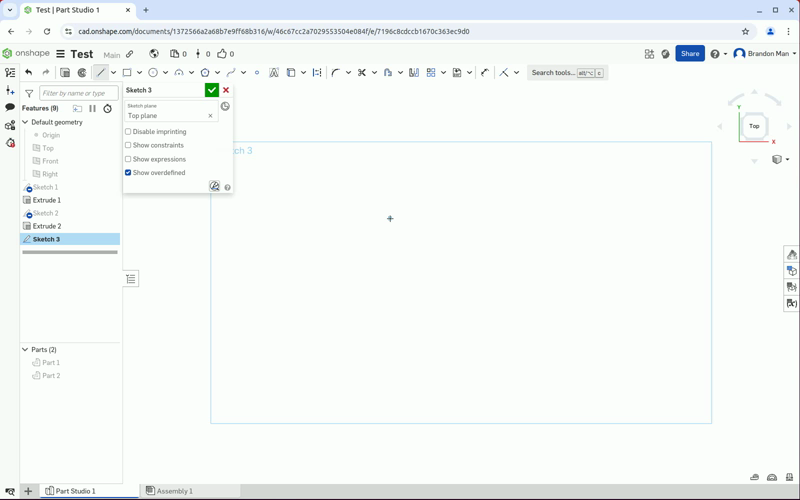
key_down(shift)
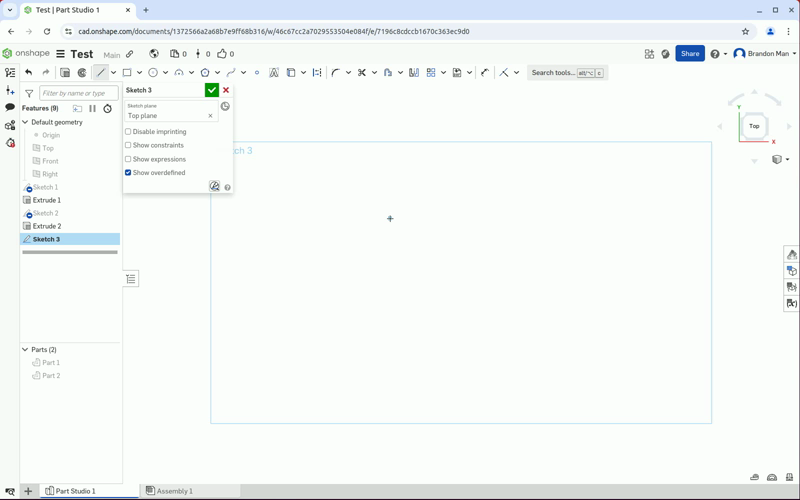
mouse_move(420, 218)
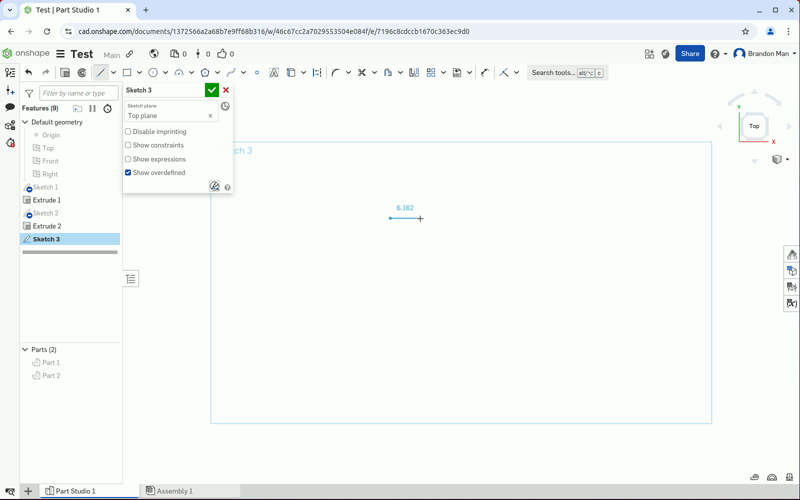
mouse_move(404, 218)
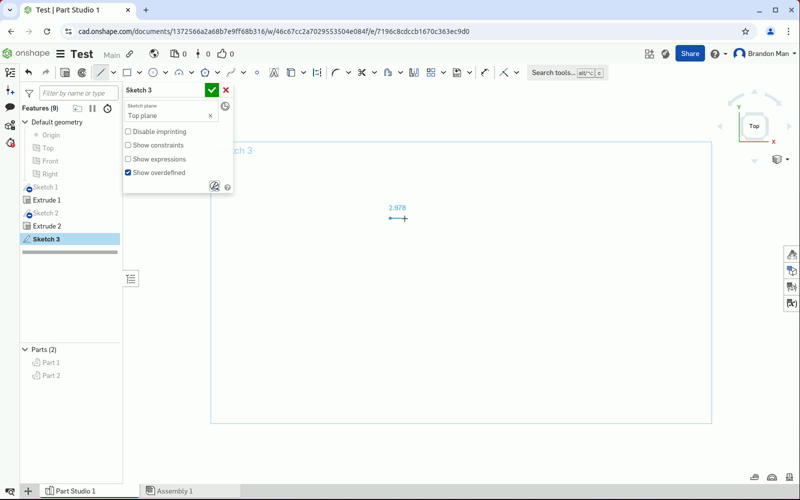
click(404, 218)
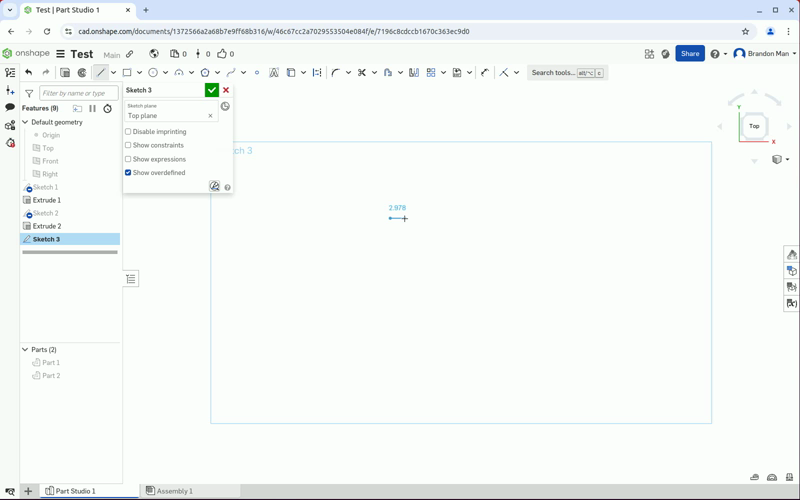
key_up(shift)
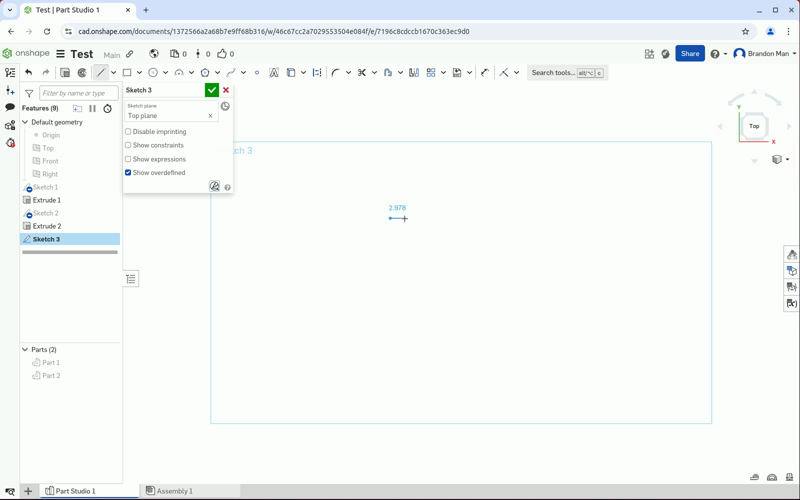
key_down(shift)
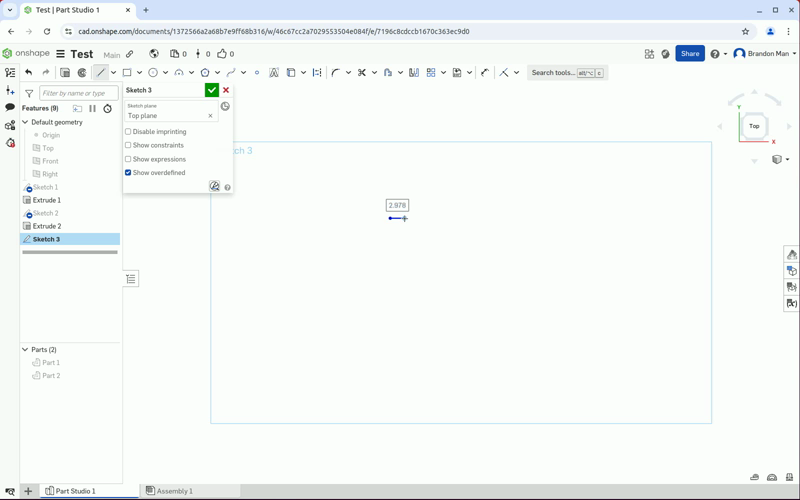
mouse_move(434, 218)
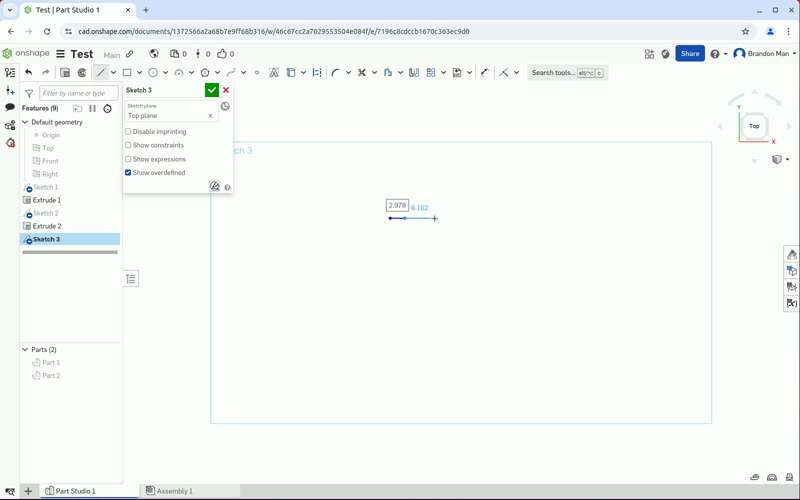
mouse_move(404, 195)
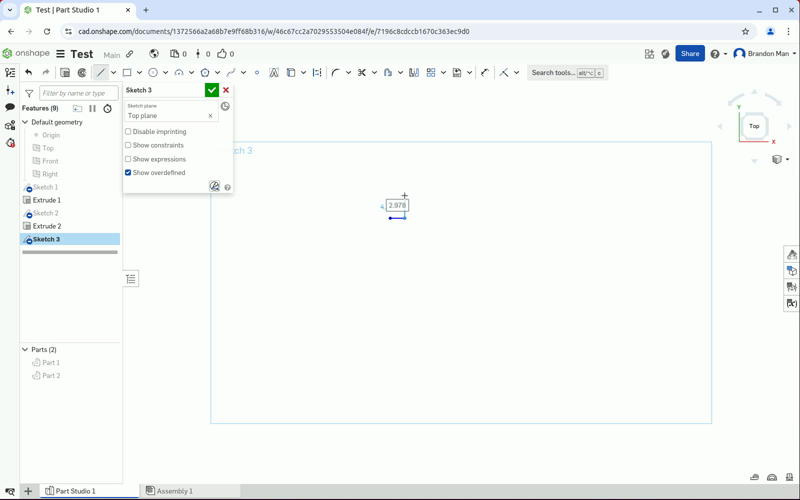
click(404, 195)
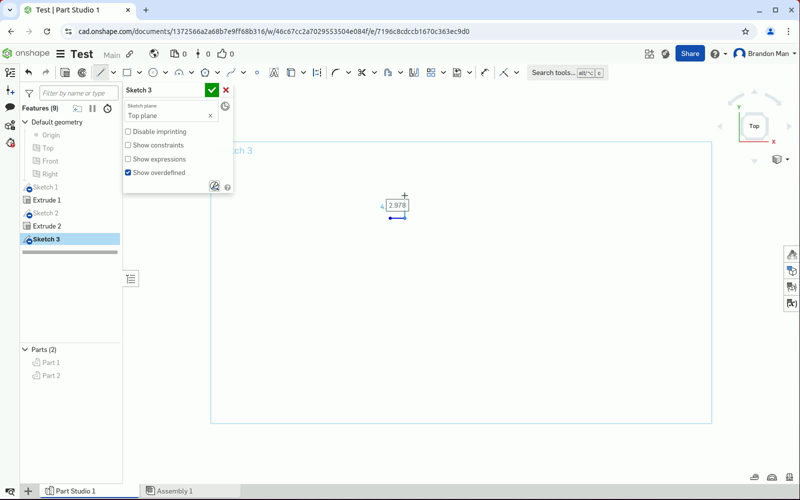
key_up(shift)
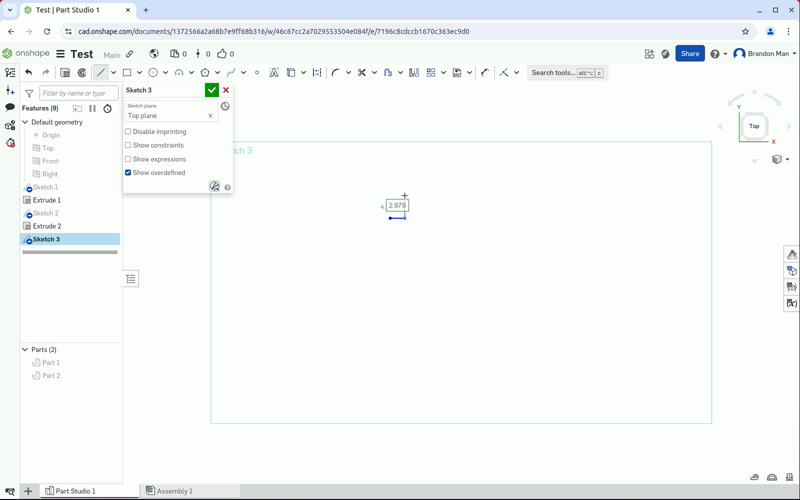
key_down(shift)
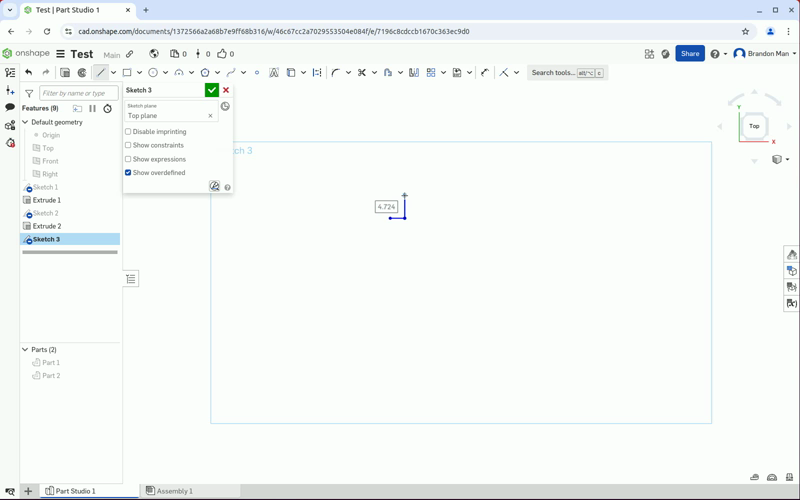
mouse_move(434, 195)
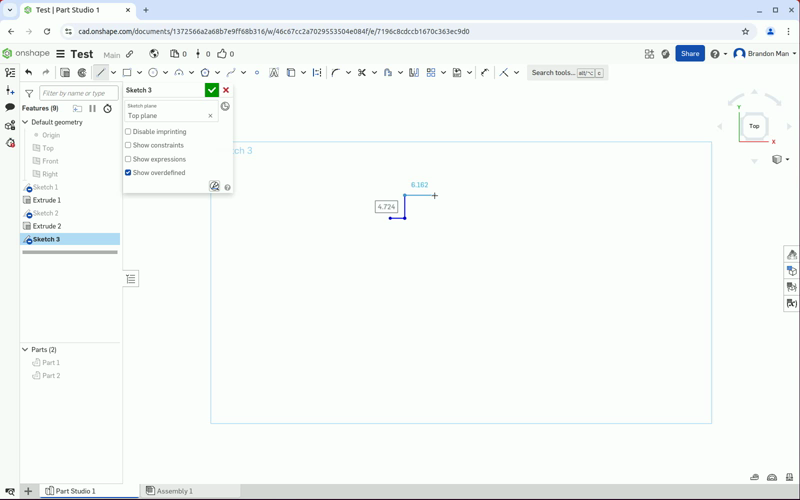
mouse_move(390, 195)
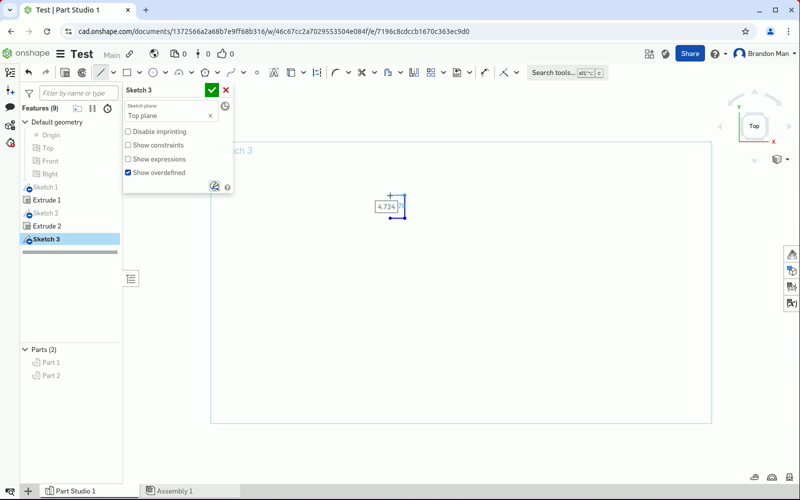
click(390, 195)
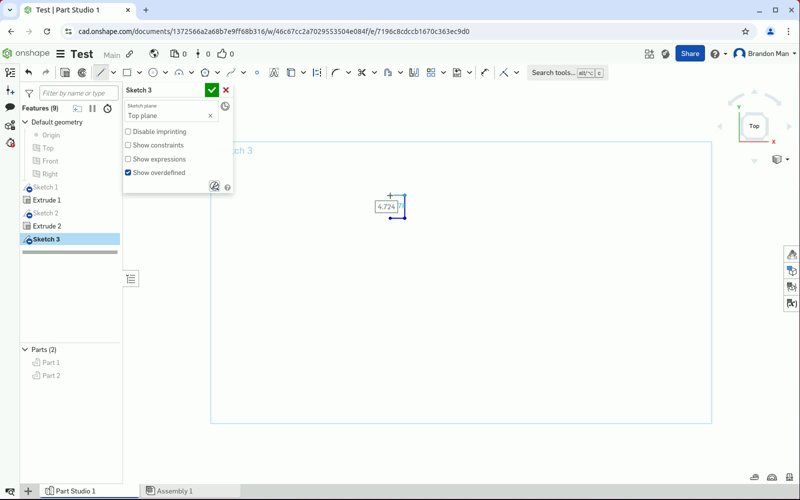
key_up(shift)
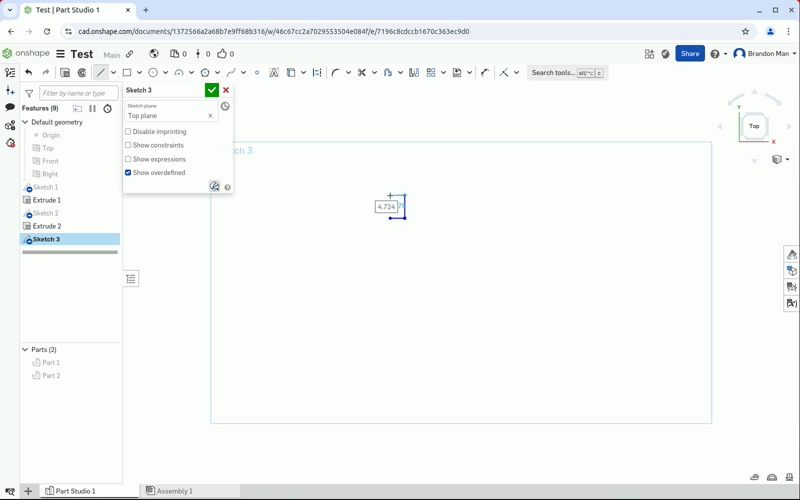
mouse_move(420, 195)
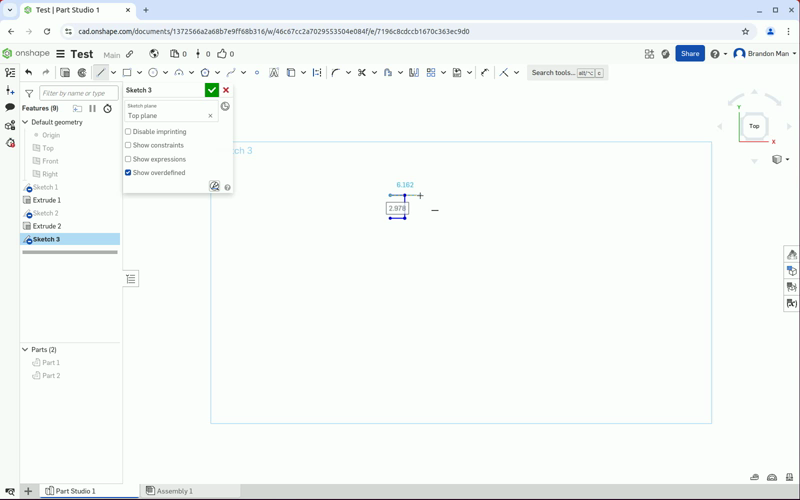
key_down(shift)
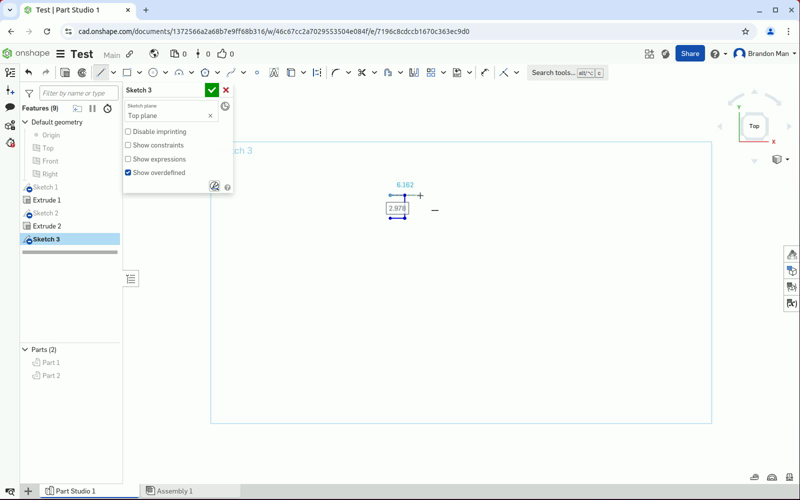
mouse_move(390, 218)
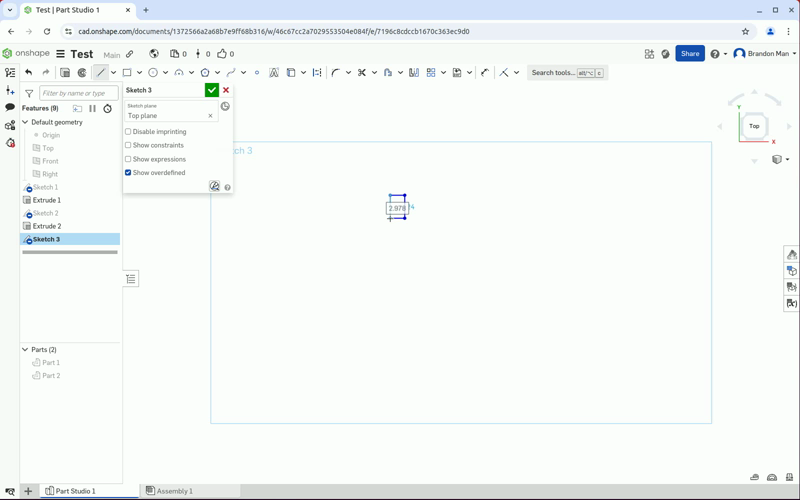
key_up(shift)
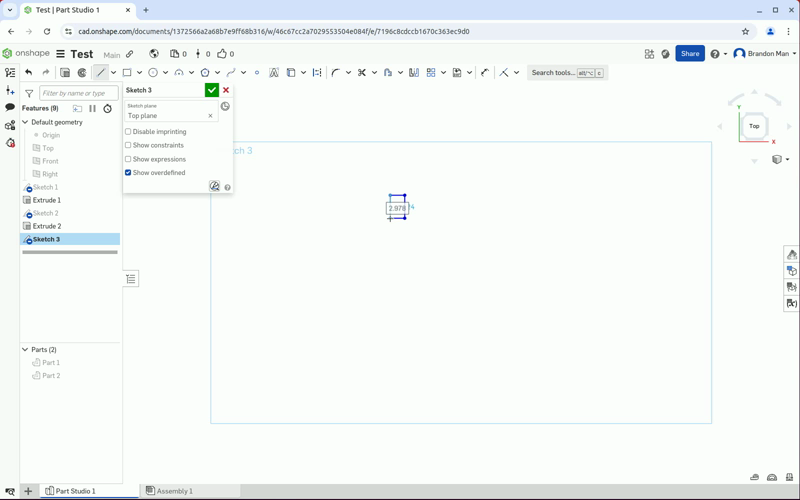
click(390, 218)
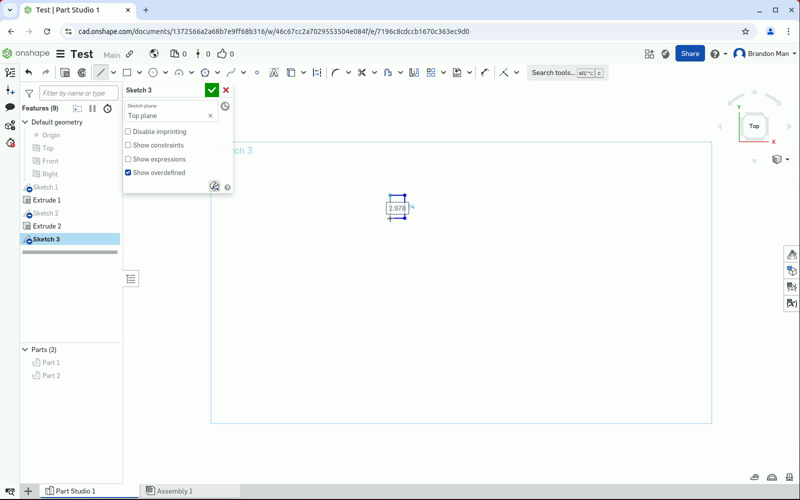
key(esc)
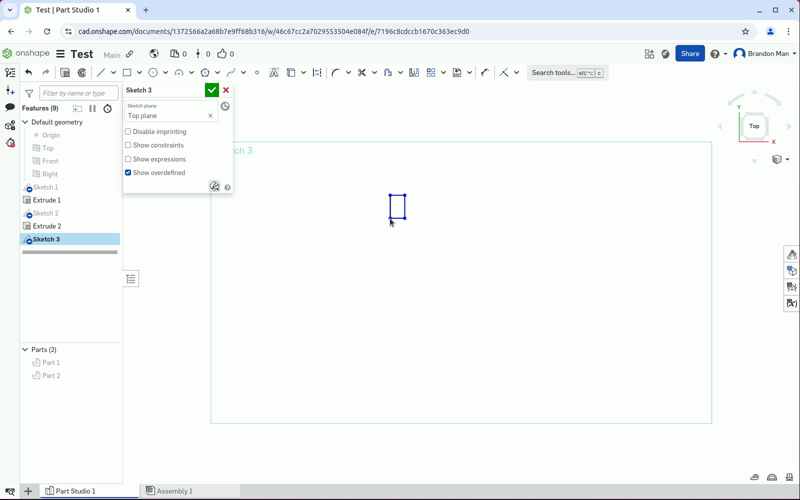
mouse_move(394, 214)
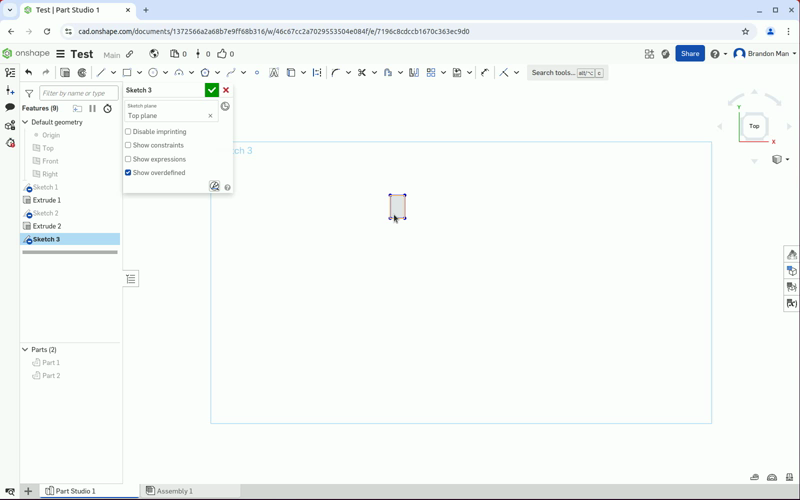
scroll(6)
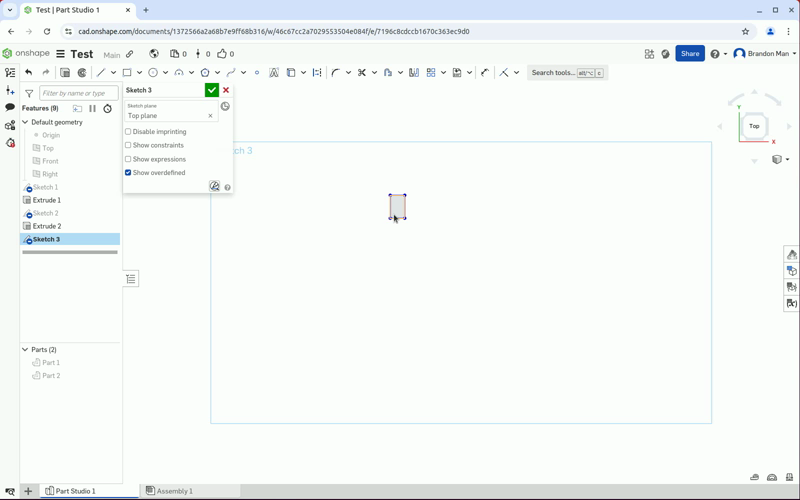
scroll(6)
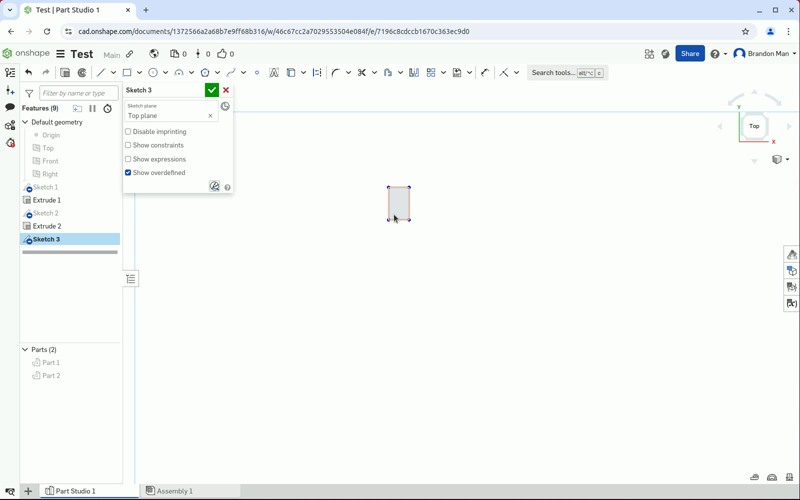
scroll(6)
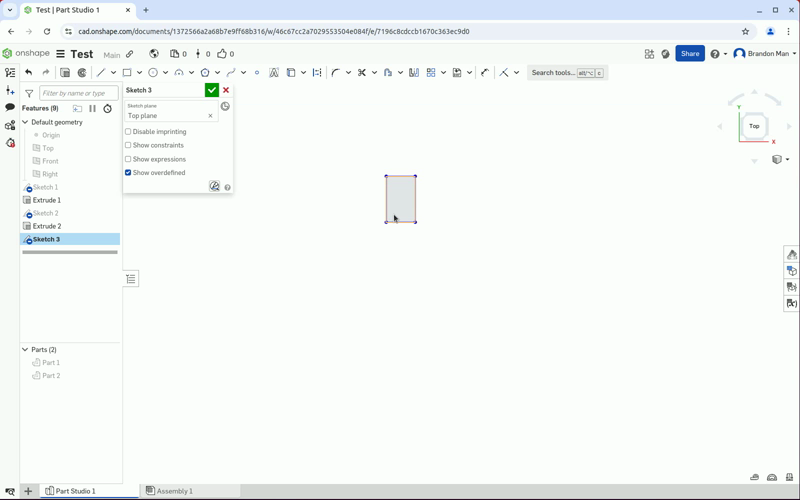
scroll(6)
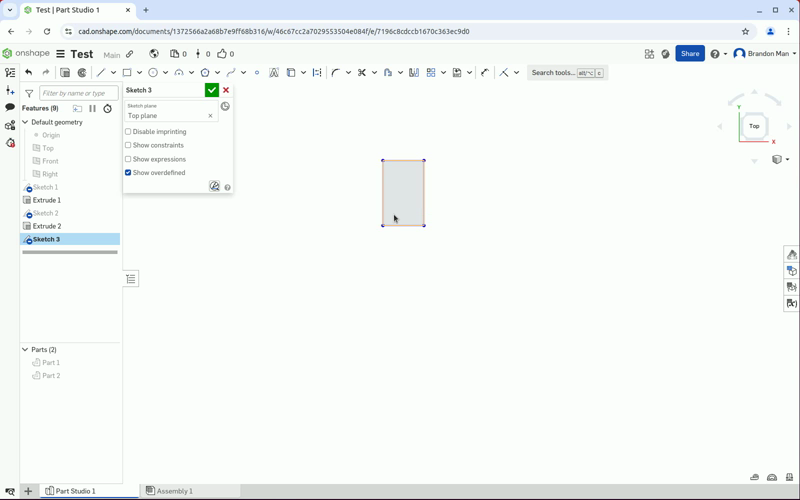
scroll(6)
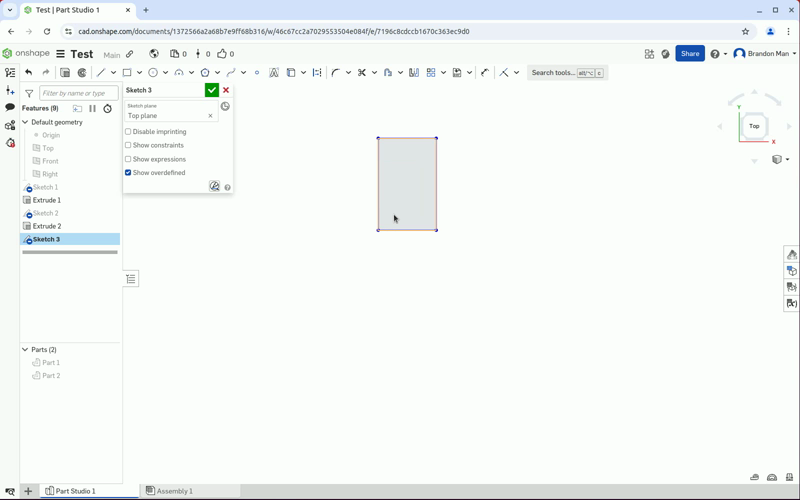
scroll(6)
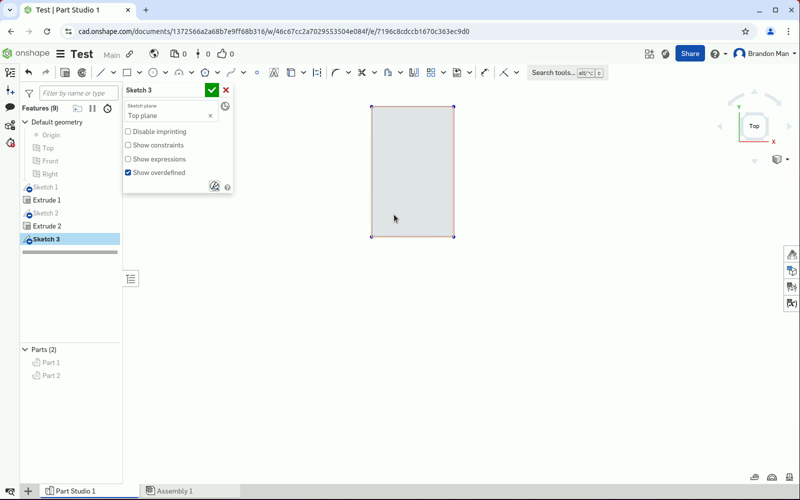
scroll(6)
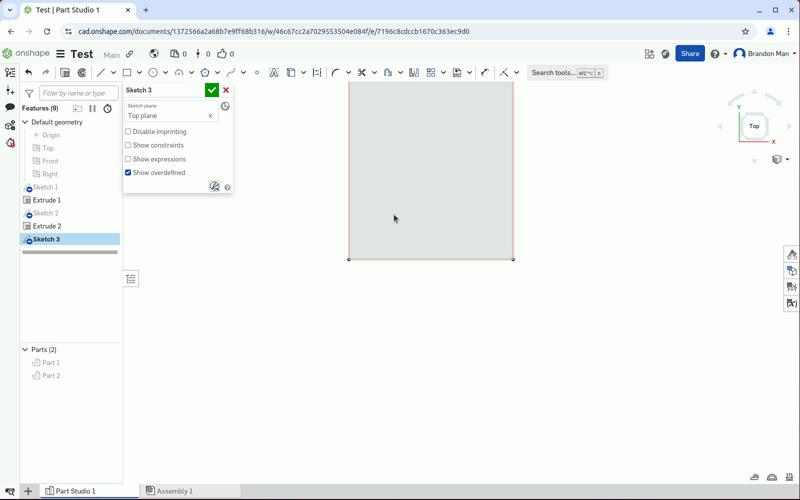
click(394, 214)
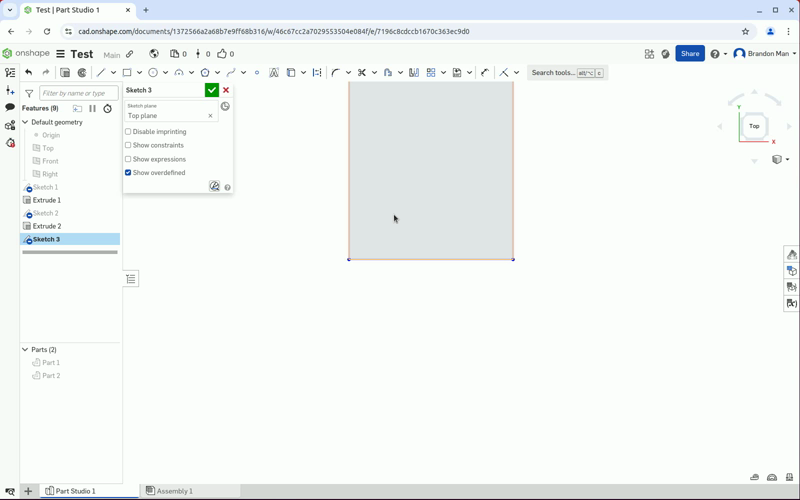
scroll(-6)
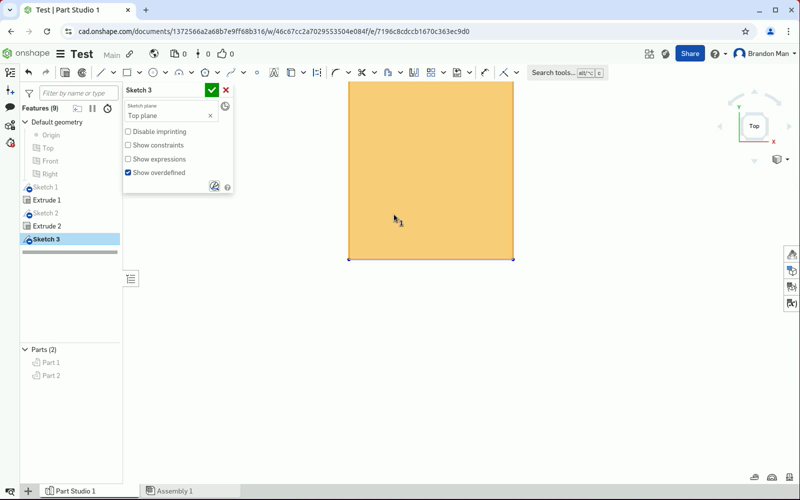
scroll(-6)
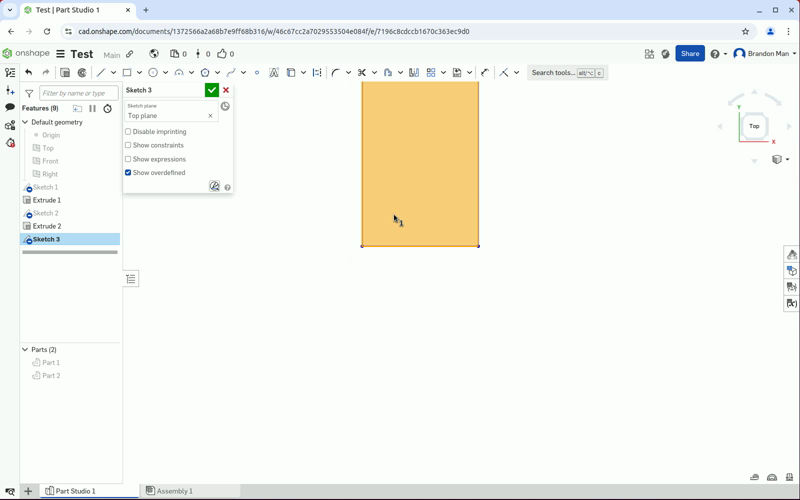
scroll(-6)
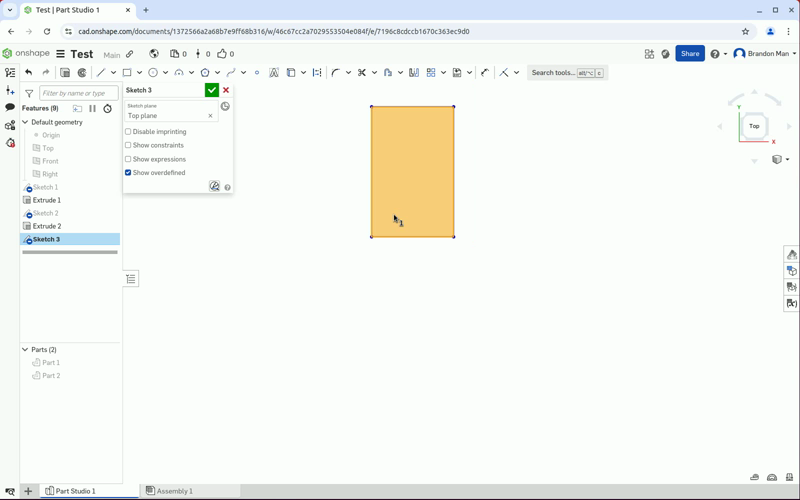
scroll(-6)
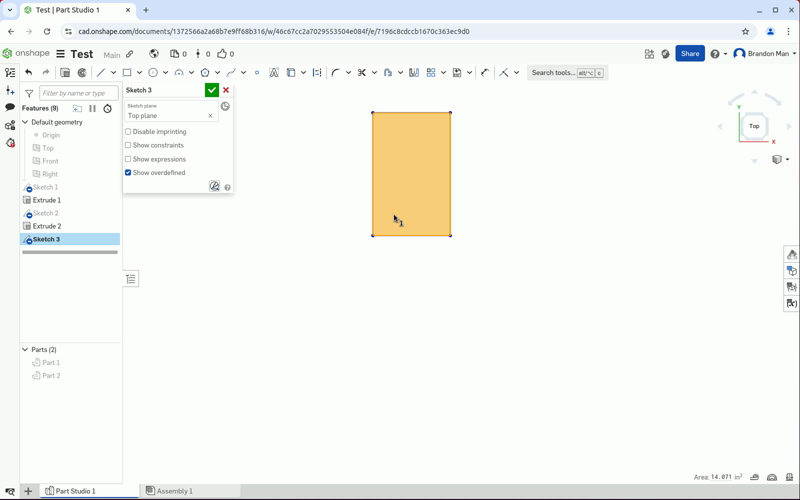
scroll(-6)
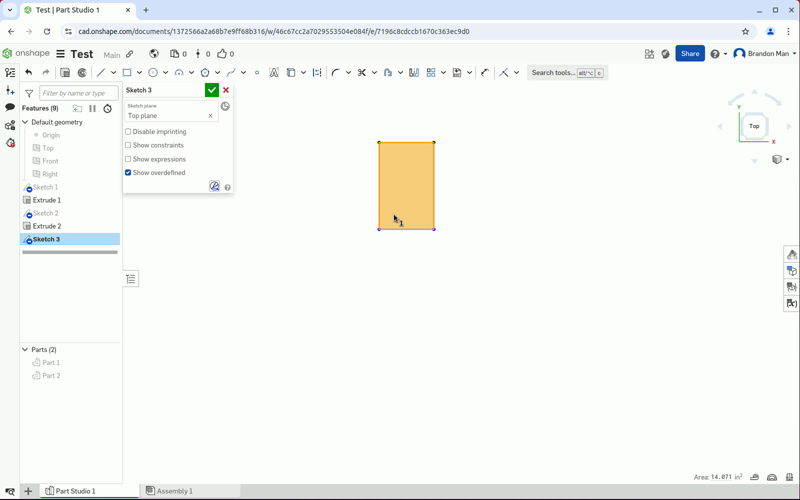
scroll(-6)
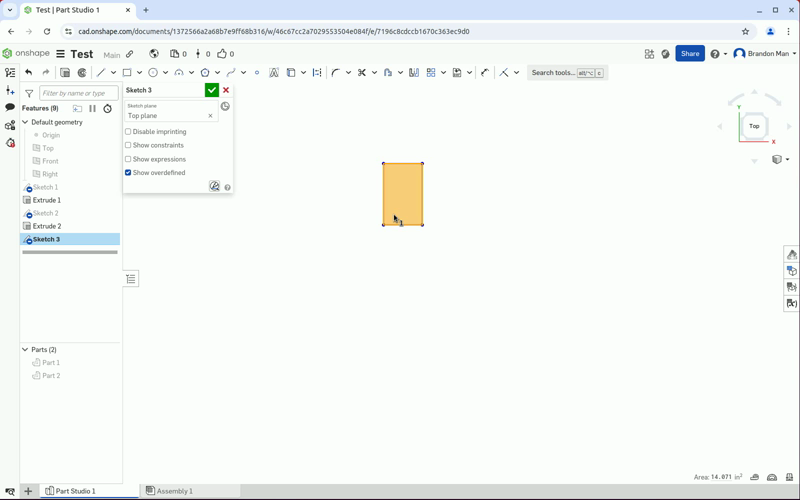
scroll(-6)
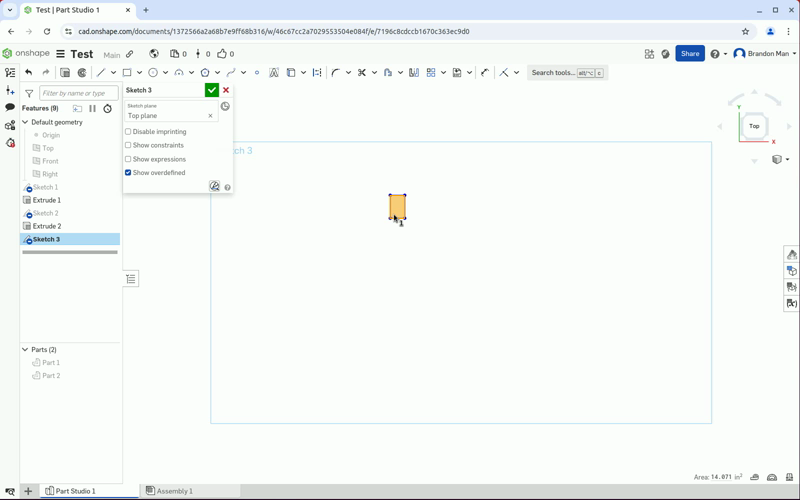
mouse_move(73, 352)
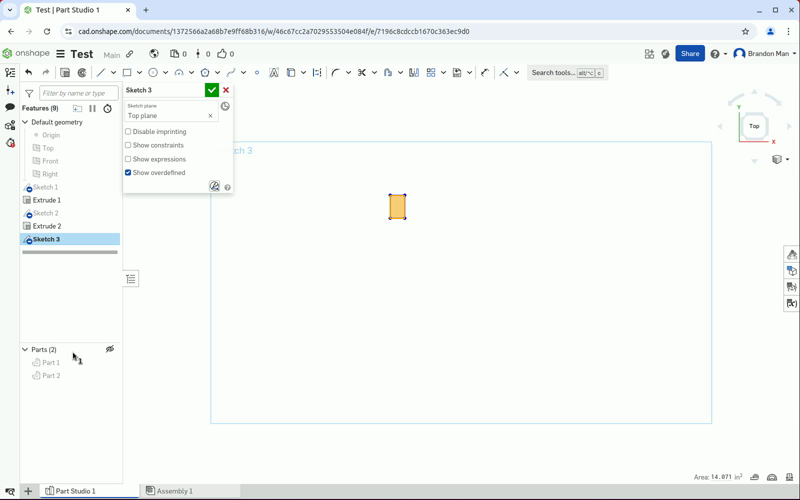
key(shift+y)
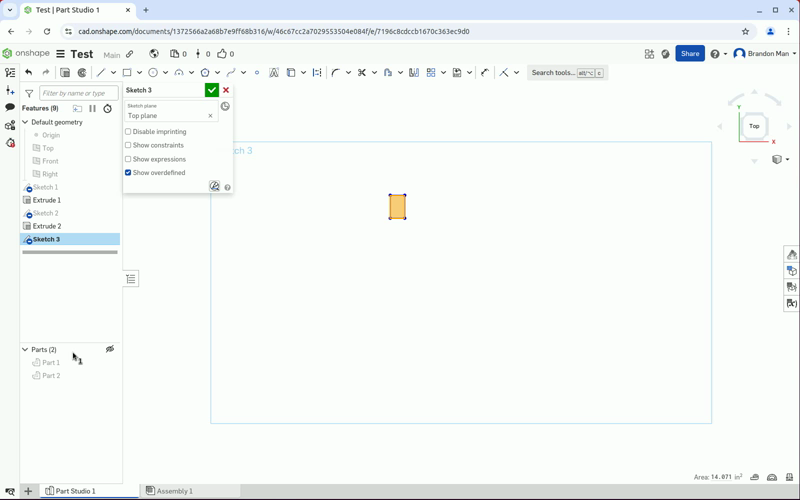
key(shift+e)
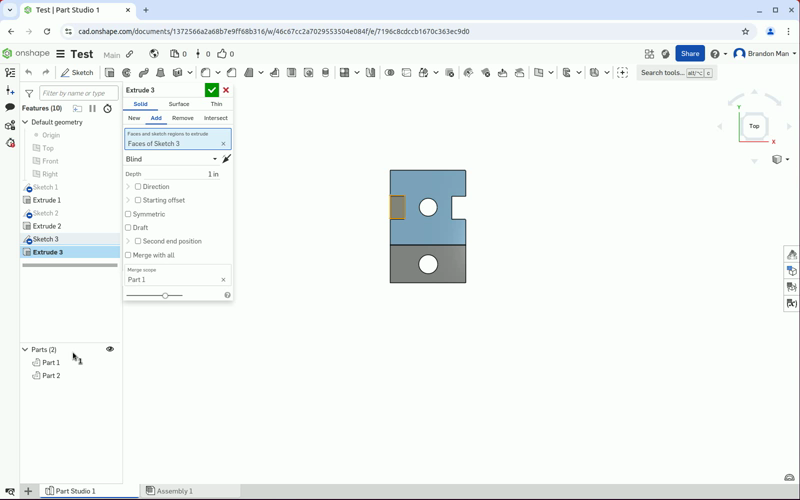
mouse_move(143, 106)
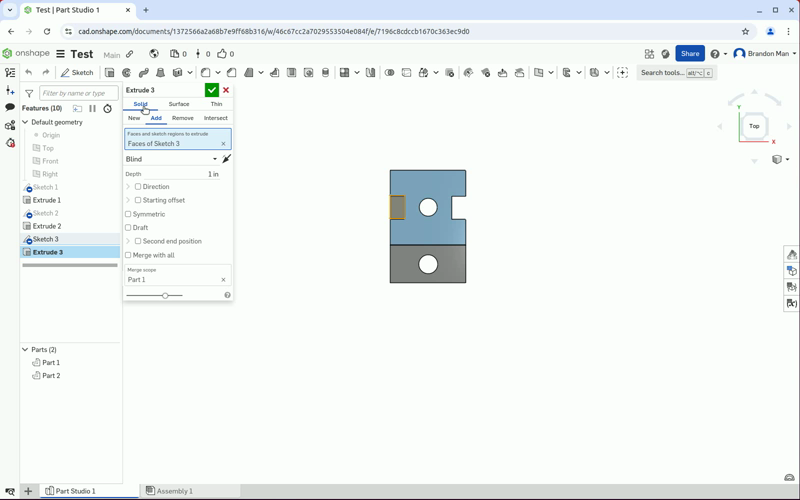
click(143, 106)
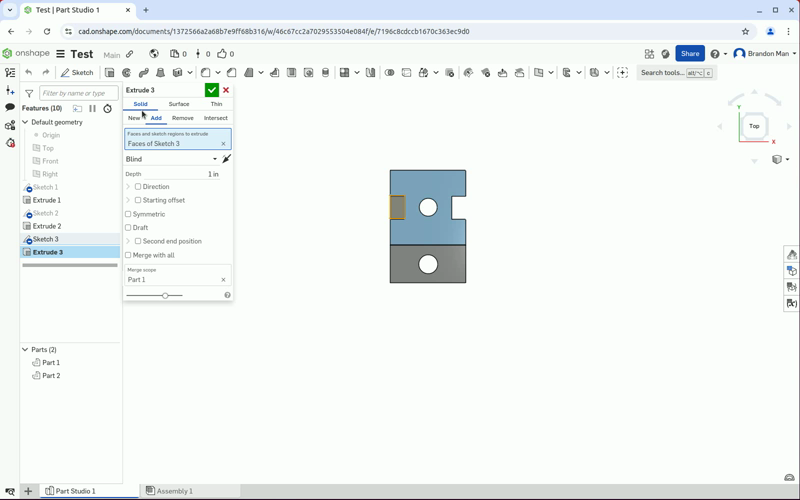
mouse_move(137, 120)
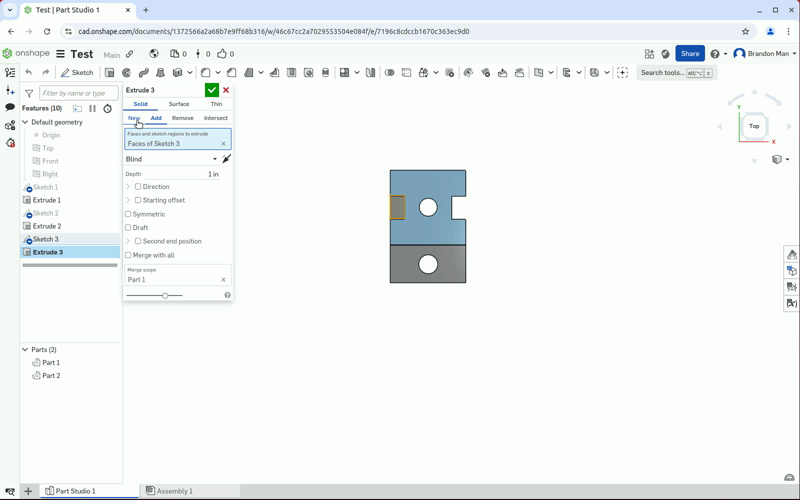
click(137, 120)
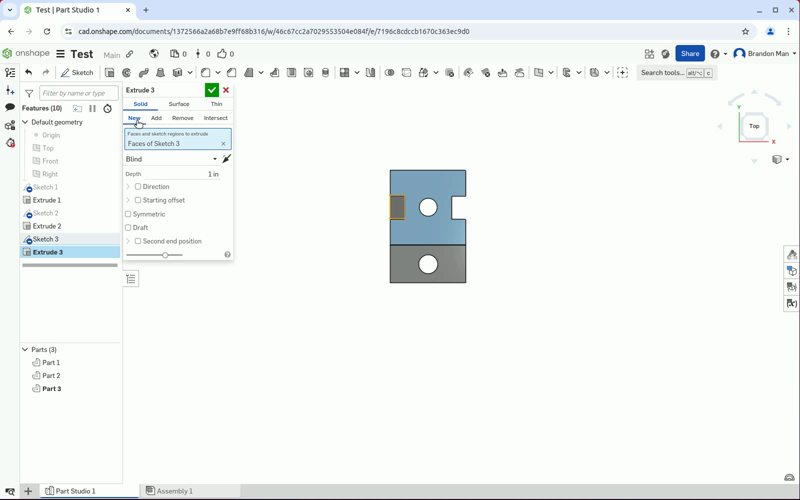
key(tab, 4)
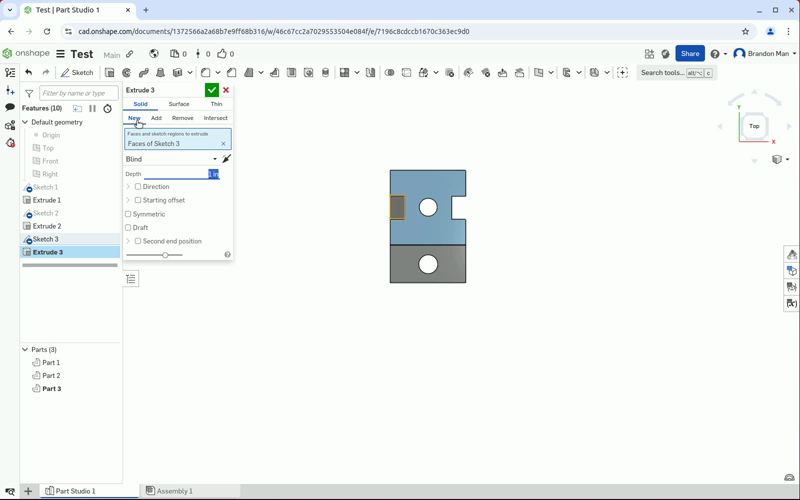
text(7.703)
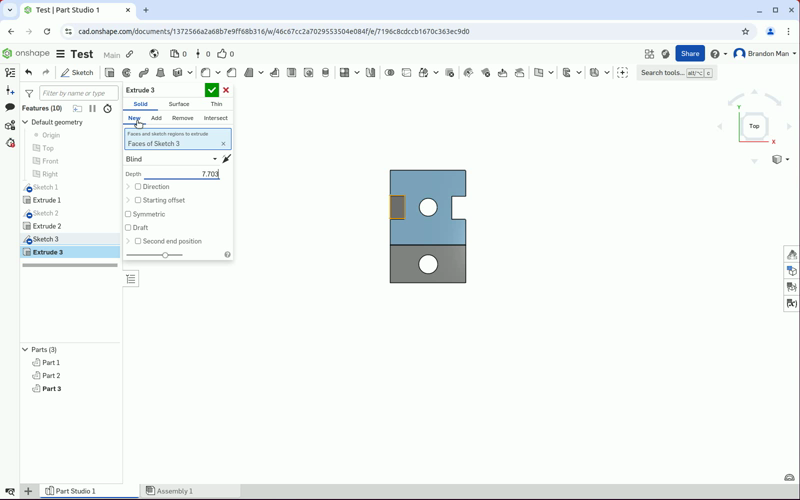
key(enter)
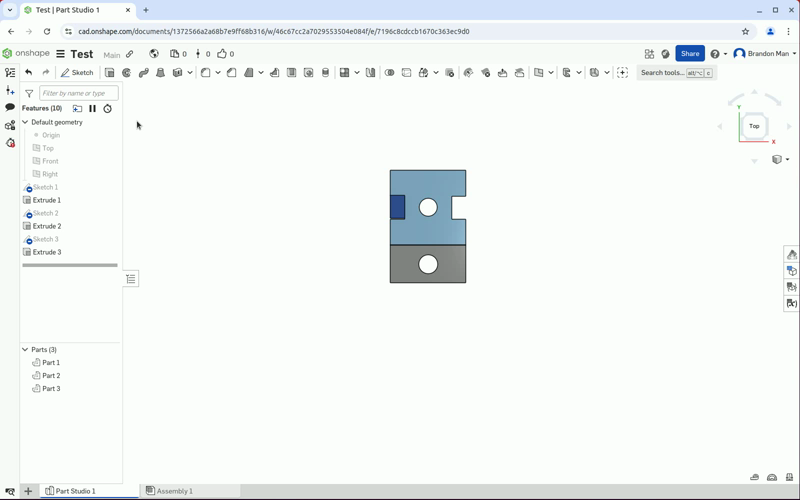
key(shift+h)
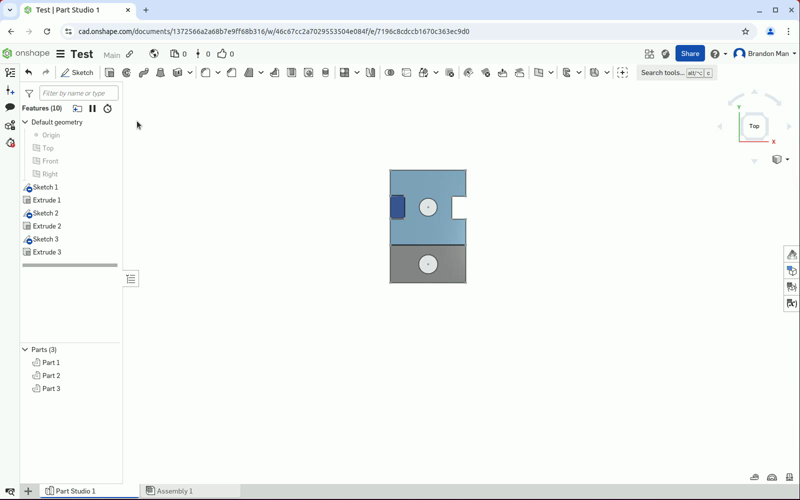
key(shift+h)
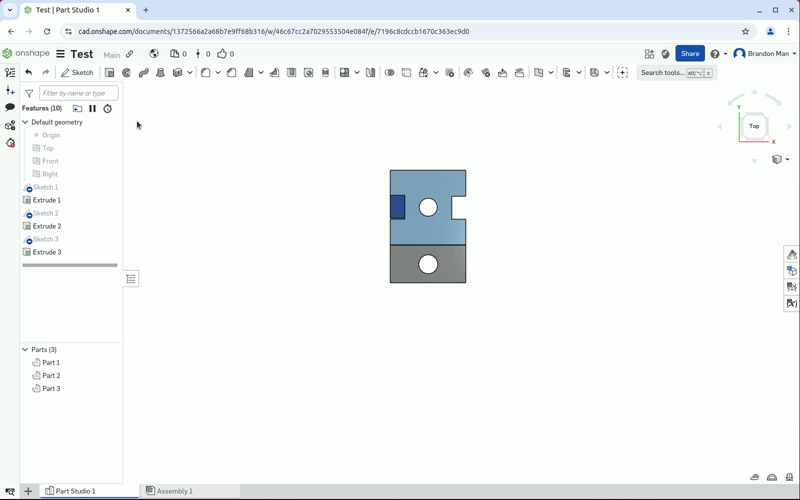
mouse_move(73, 189)
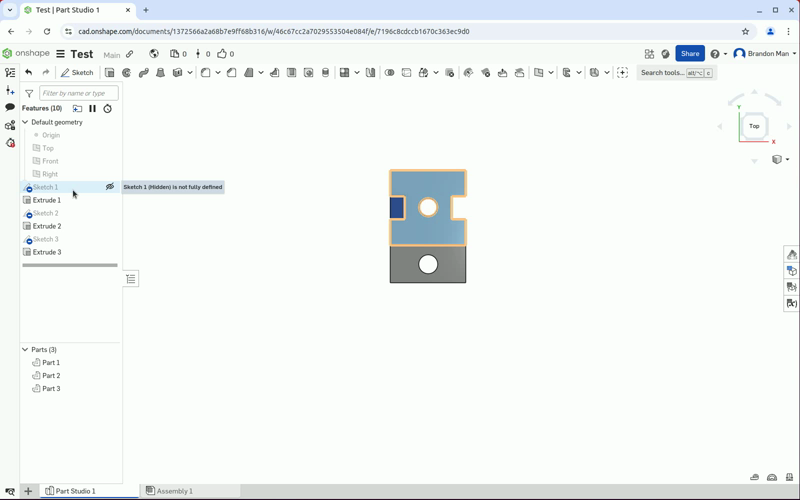
click(73, 189)
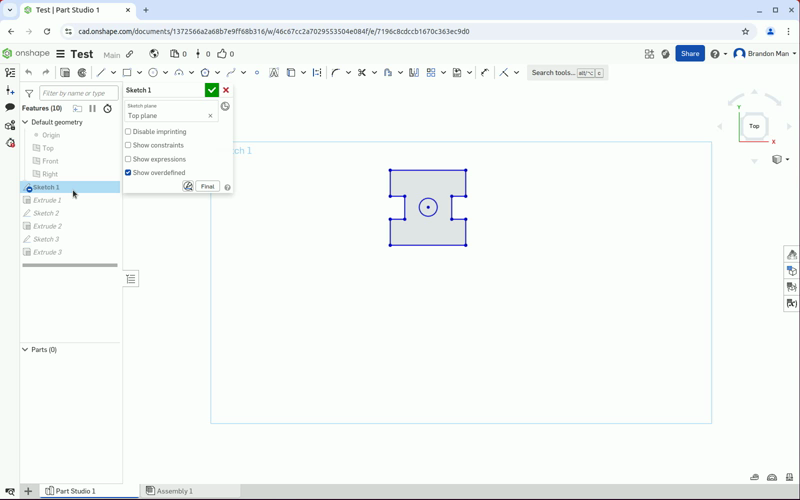
mouse_move(229, 92)
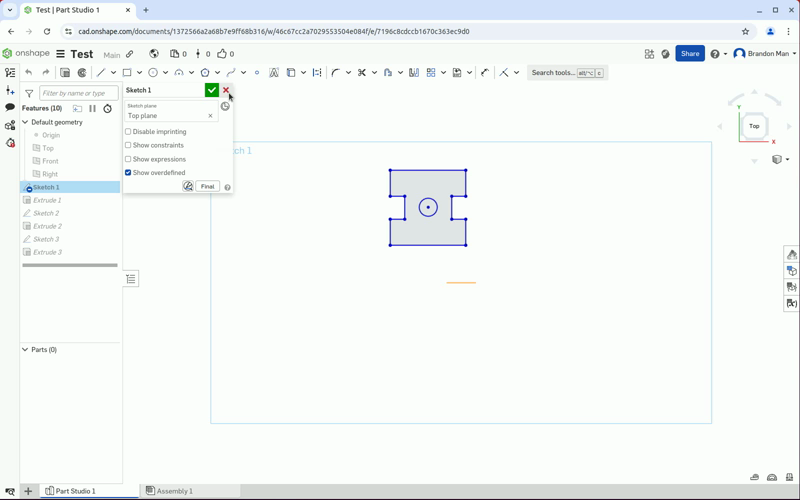
click(229, 92)
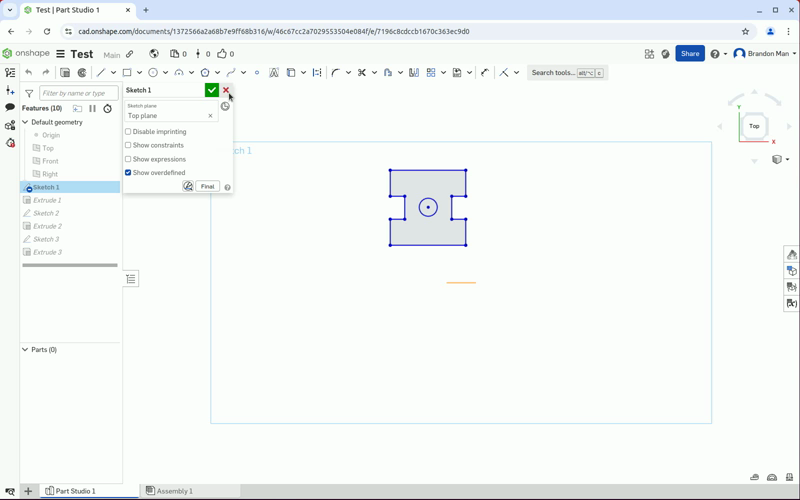
key(shift+s)
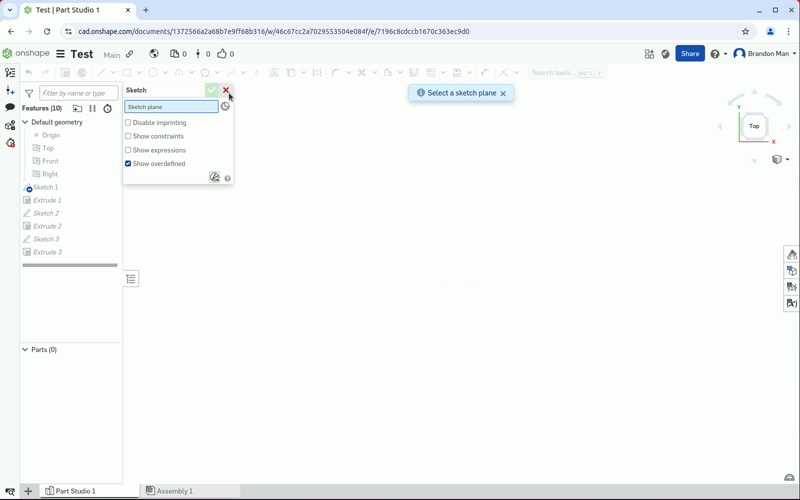
mouse_move(73, 150)
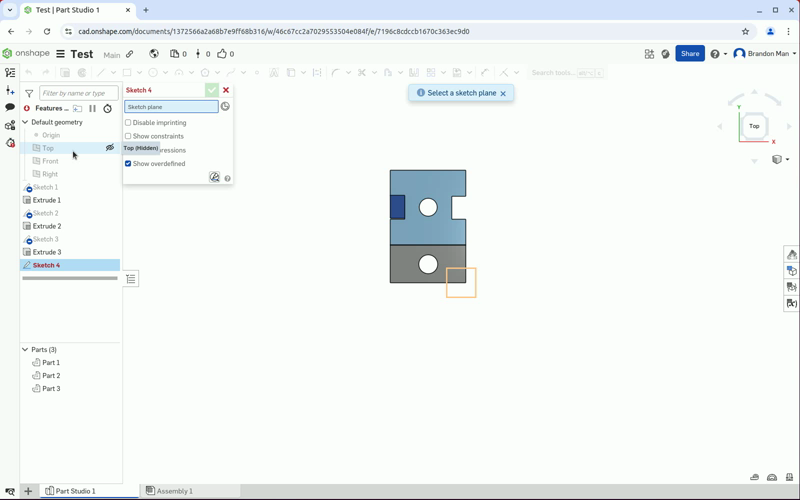
click(73, 150)
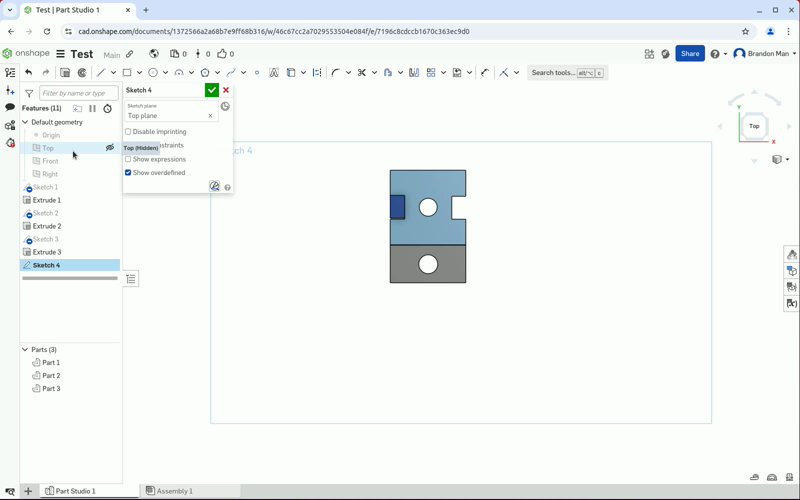
mouse_move(73, 352)
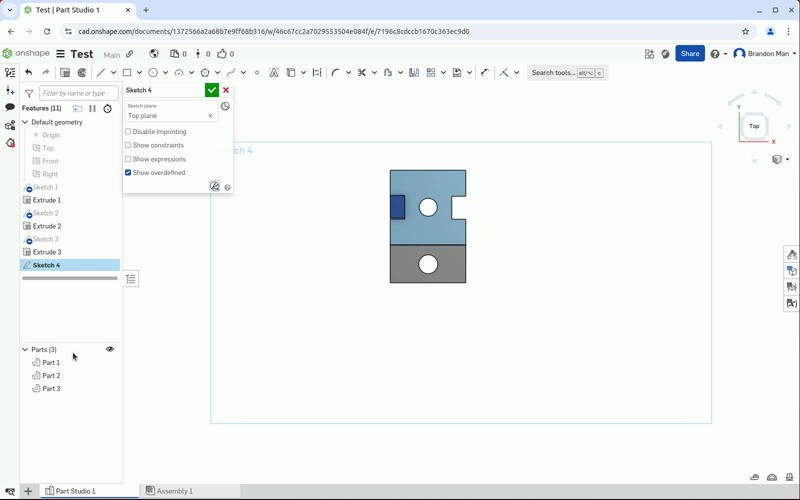
key(y)
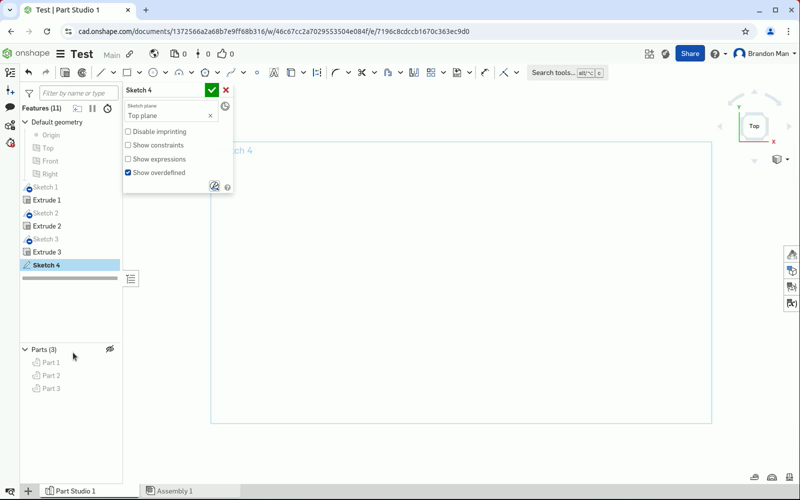
key(l)
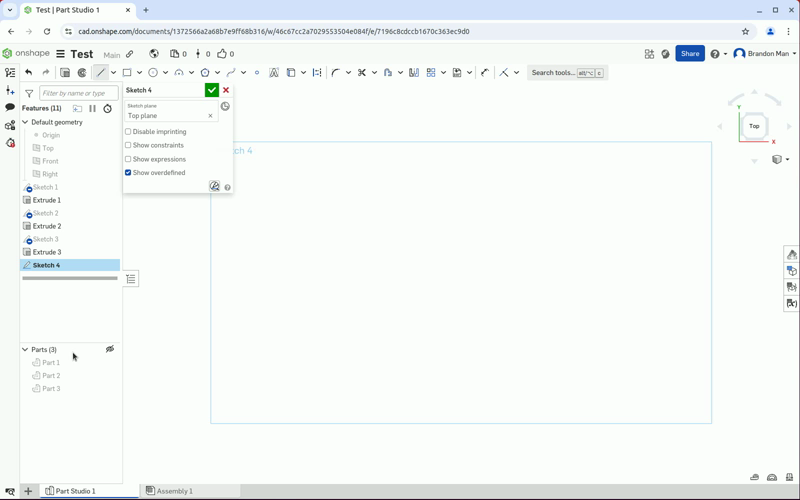
key_down(shift)
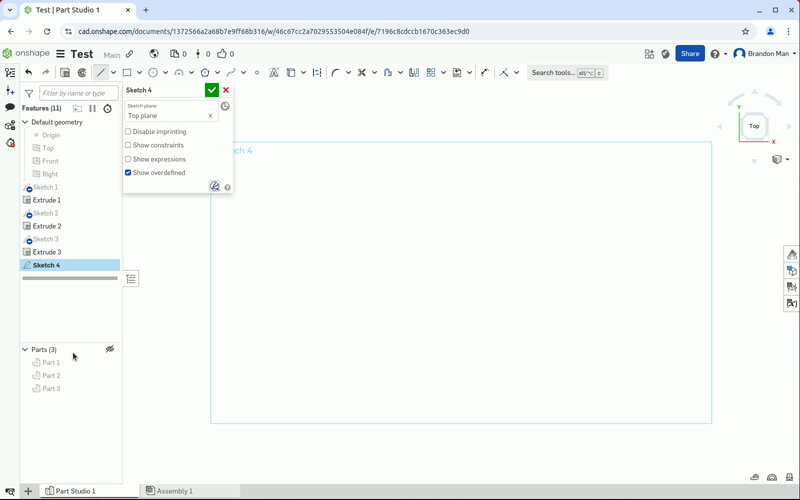
mouse_move(451, 218)
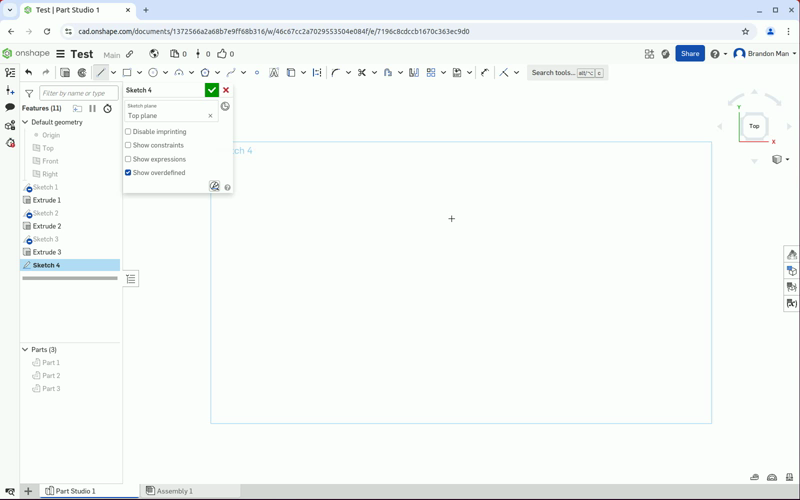
click(451, 218)
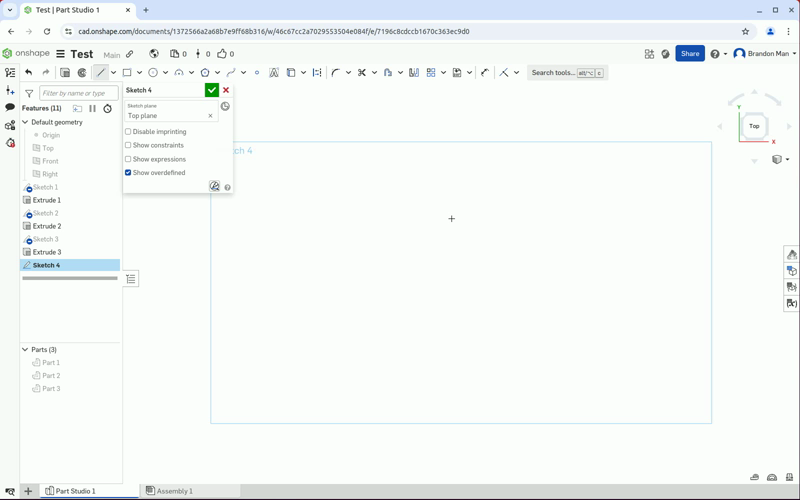
key_up(shift)
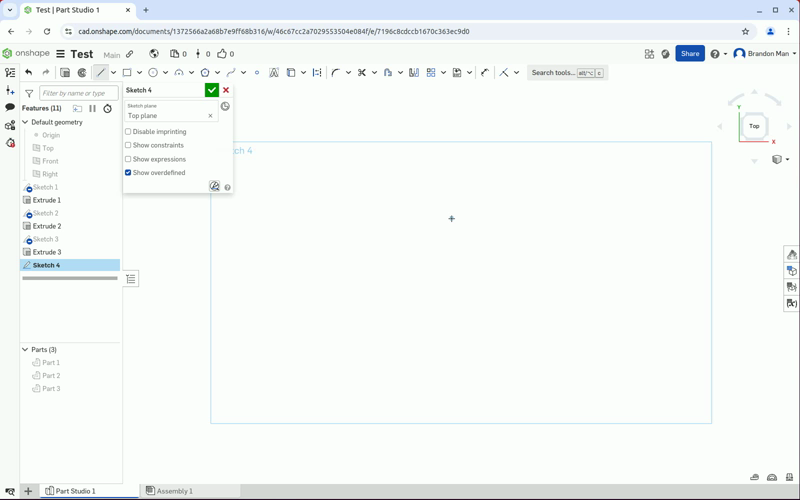
key_down(shift)
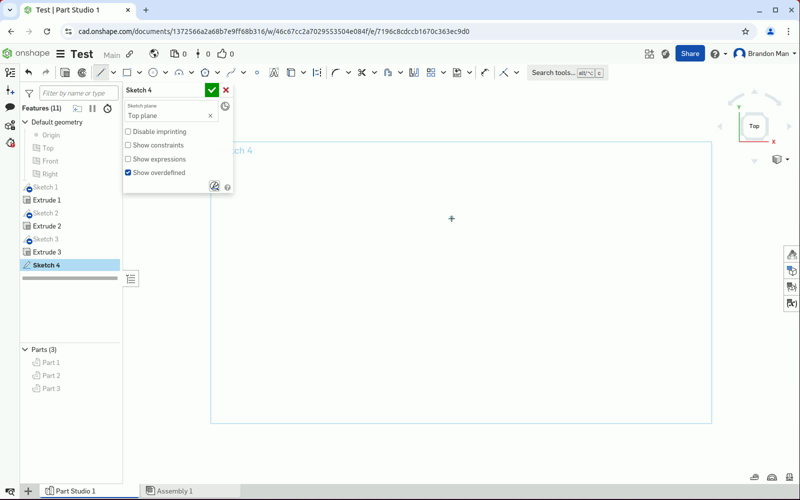
mouse_move(481, 218)
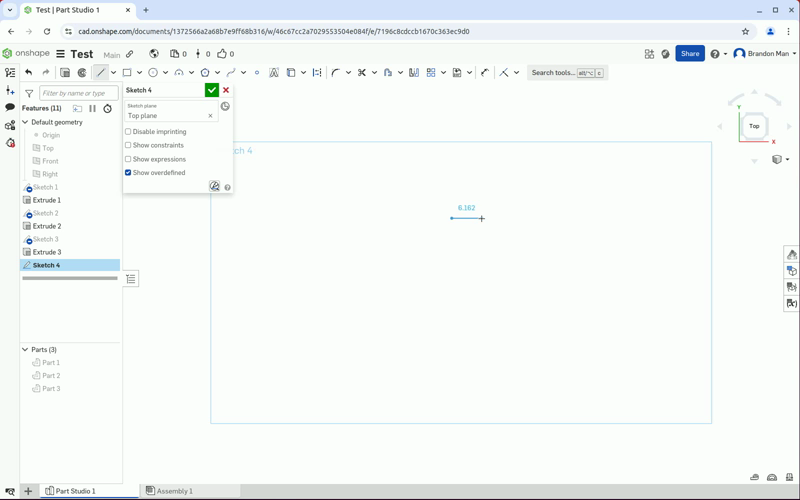
mouse_move(466, 218)
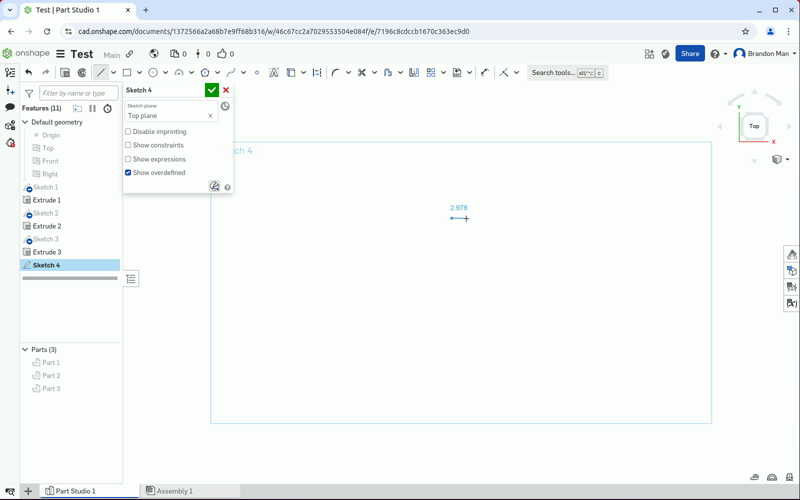
click(466, 218)
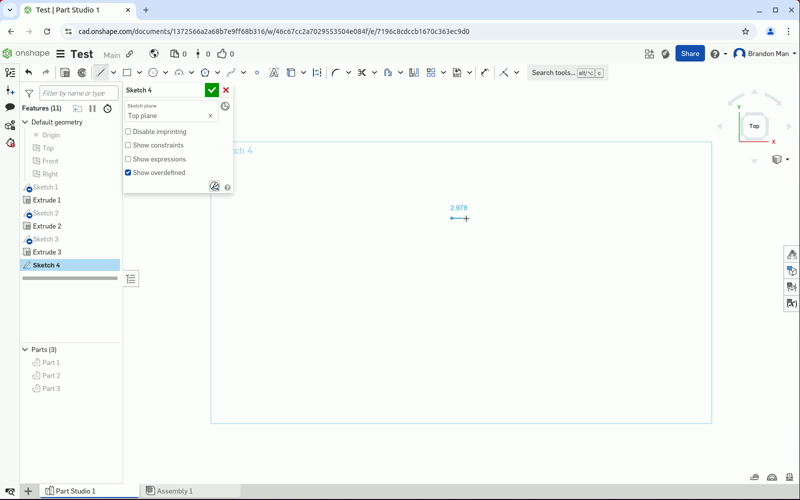
key_up(shift)
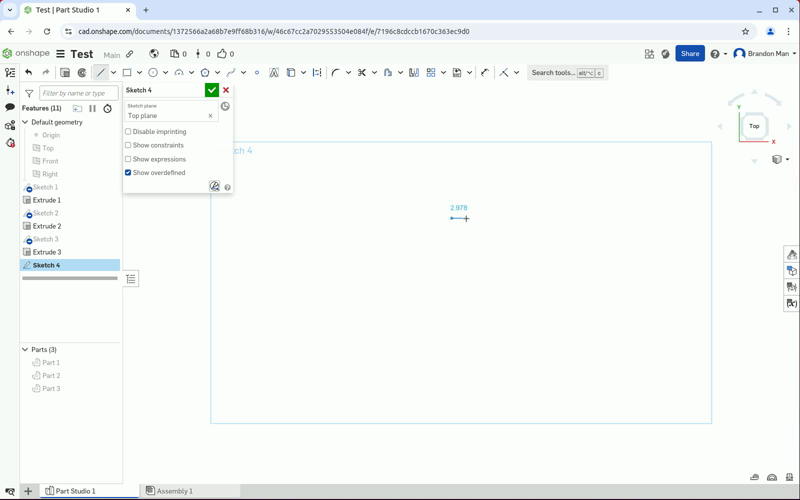
key_down(shift)
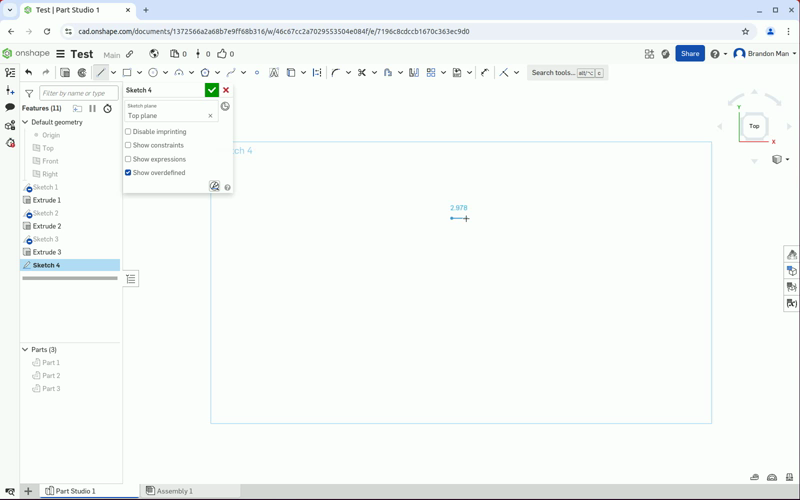
mouse_move(496, 218)
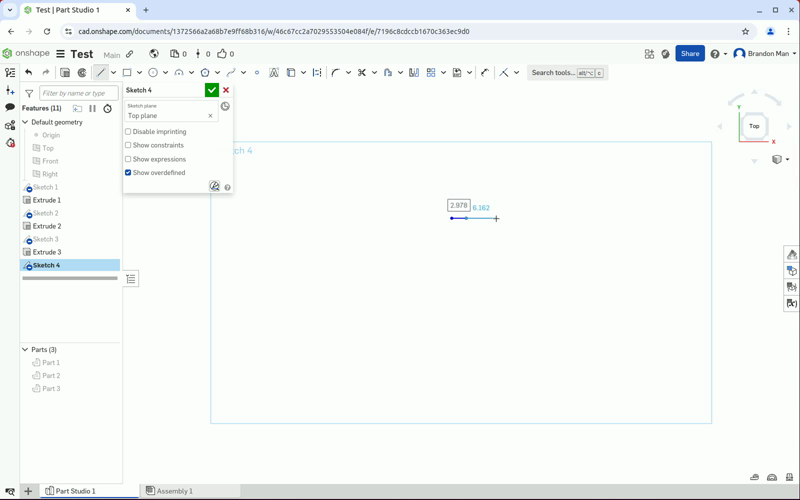
mouse_move(466, 195)
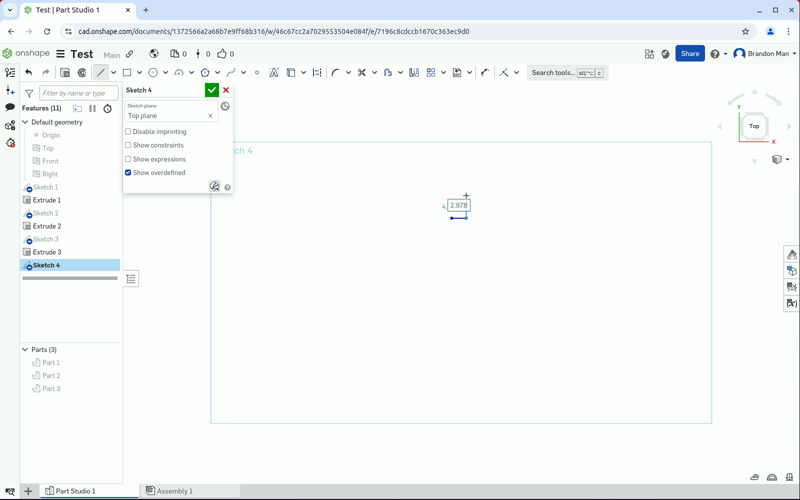
click(466, 195)
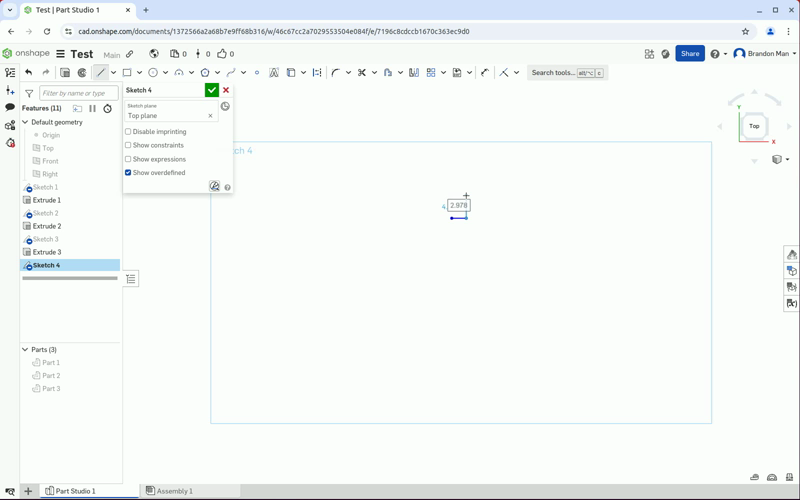
key_up(shift)
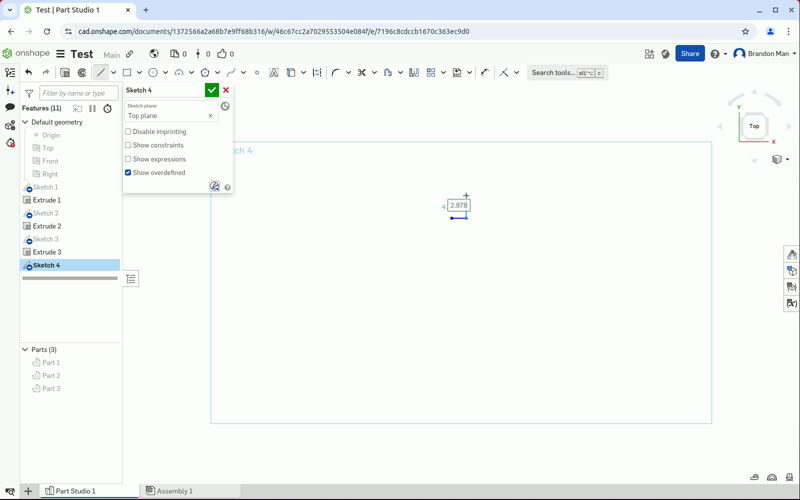
key_down(shift)
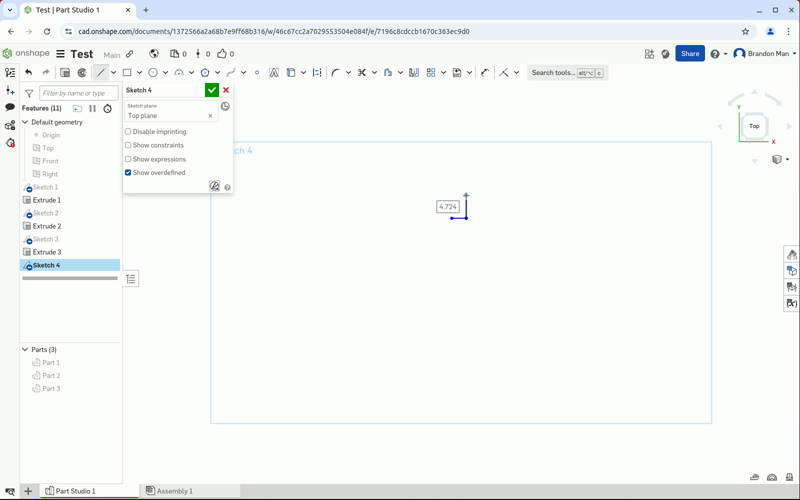
mouse_move(496, 195)
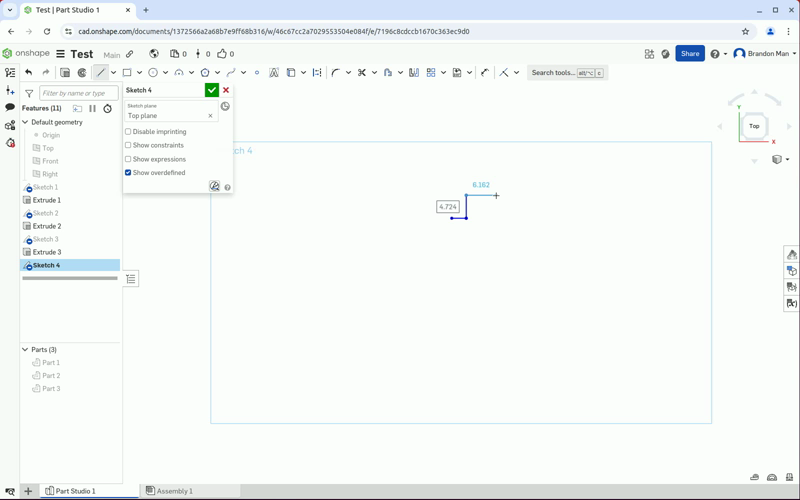
mouse_move(451, 195)
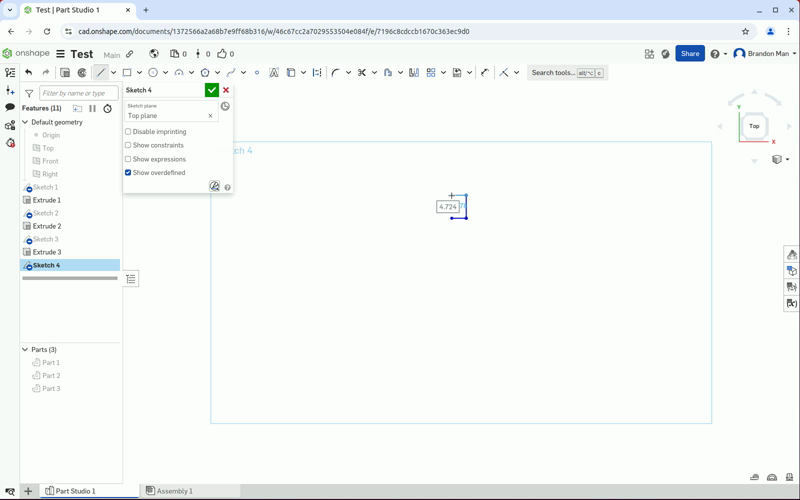
click(451, 195)
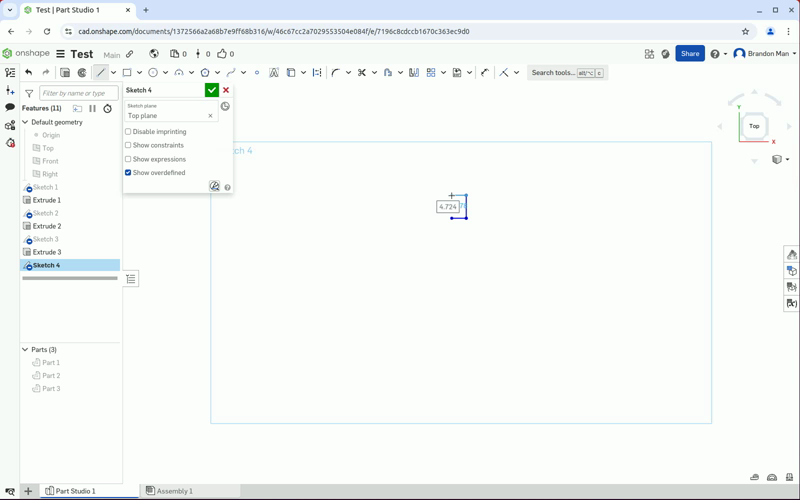
key_up(shift)
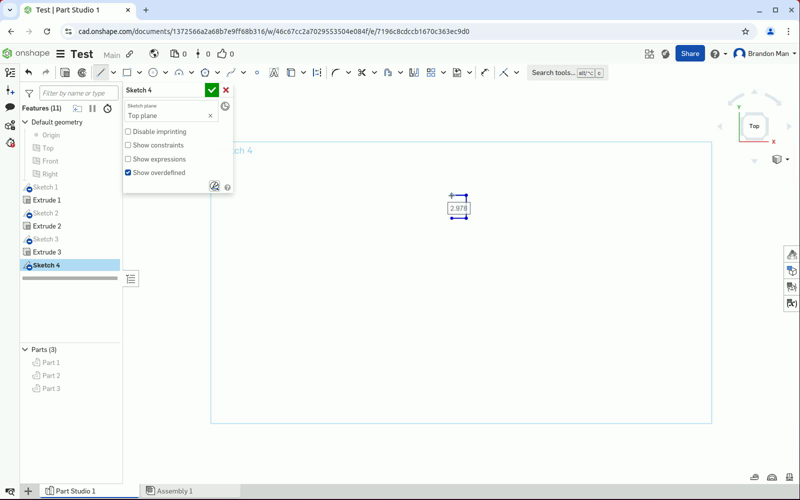
mouse_move(481, 195)
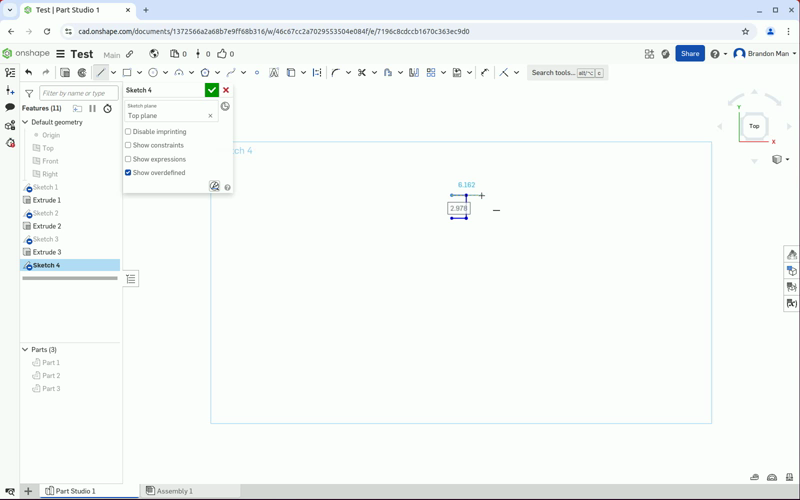
key_down(shift)
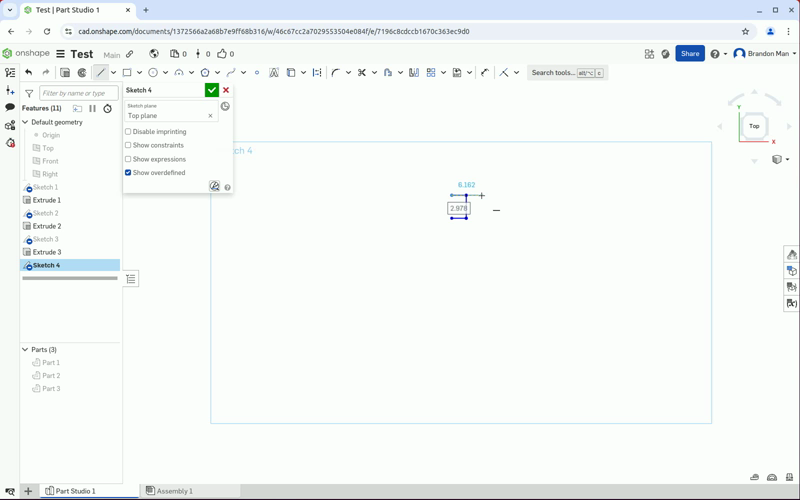
mouse_move(451, 218)
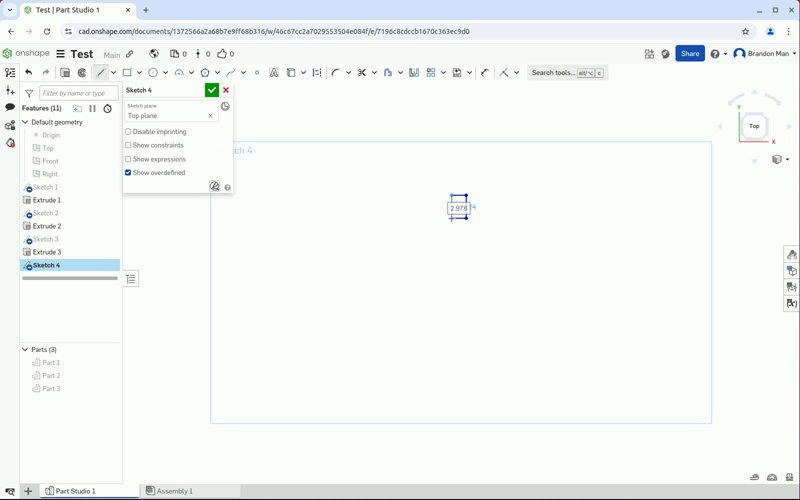
key_up(shift)
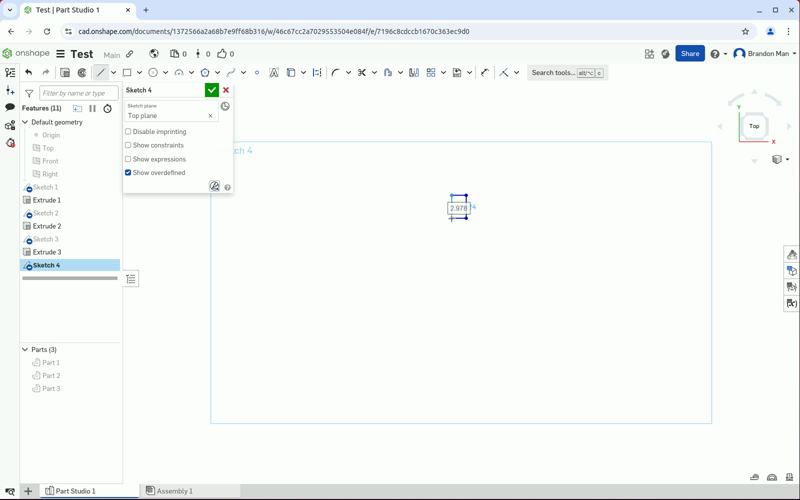
click(451, 218)
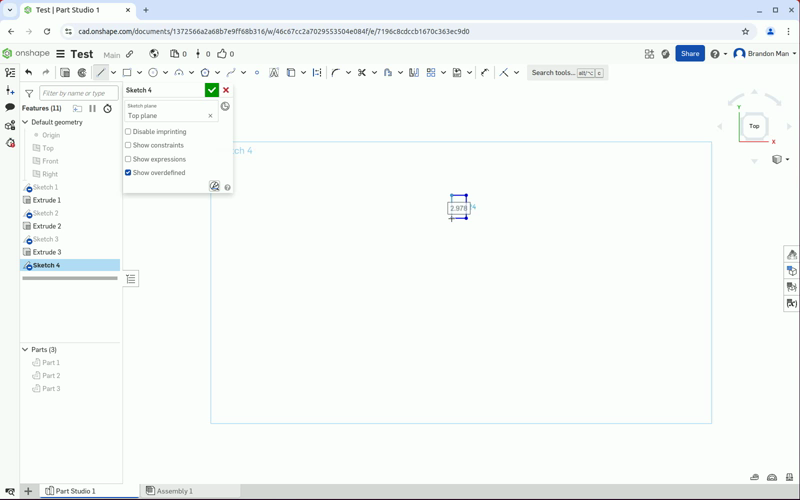
key(esc)
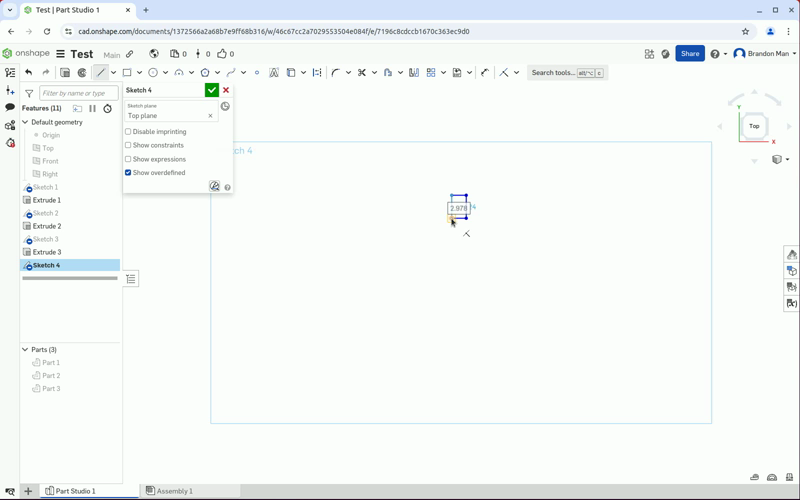
mouse_move(465, 197)
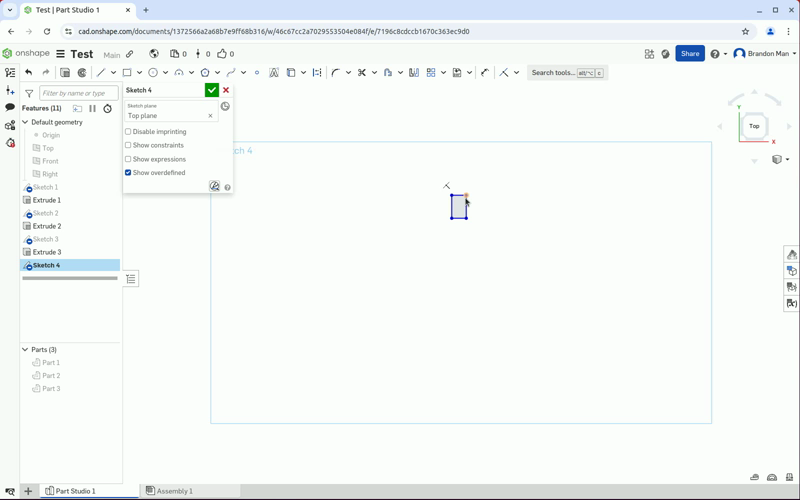
scroll(6)
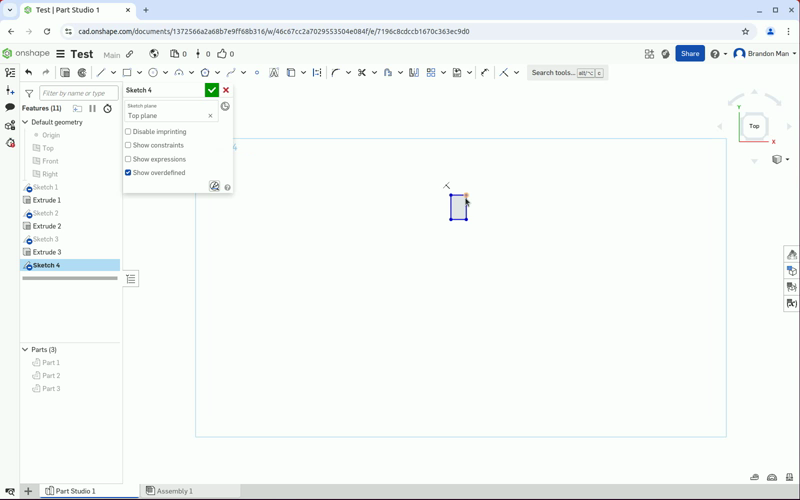
scroll(6)
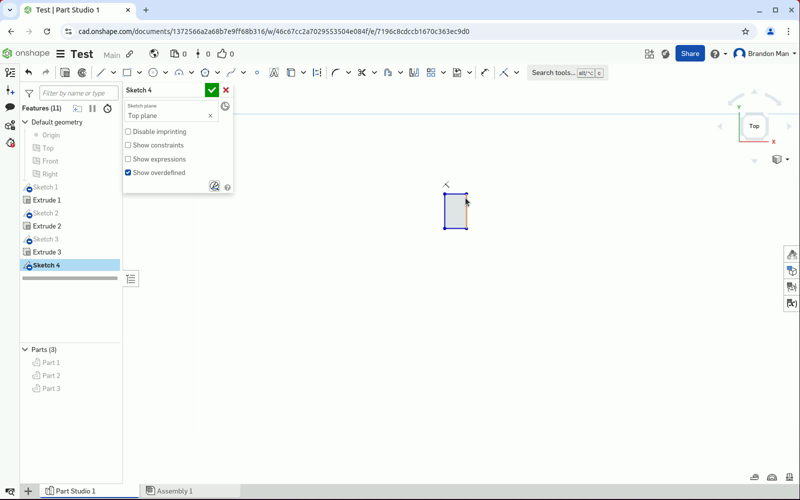
scroll(6)
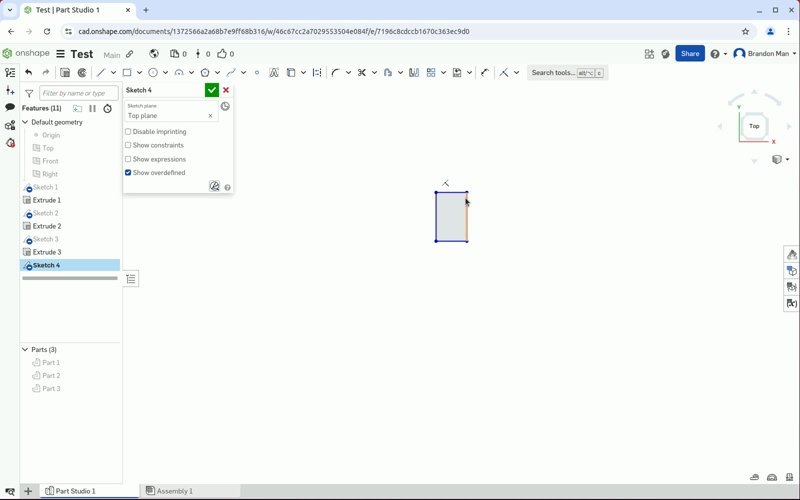
scroll(6)
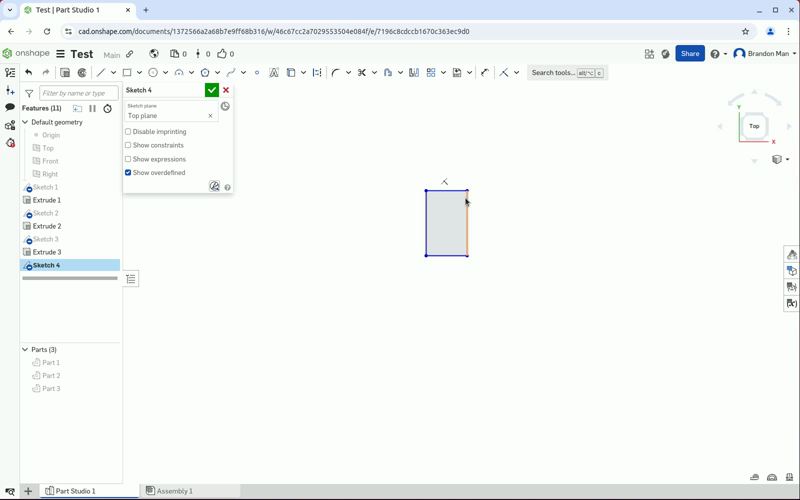
scroll(6)
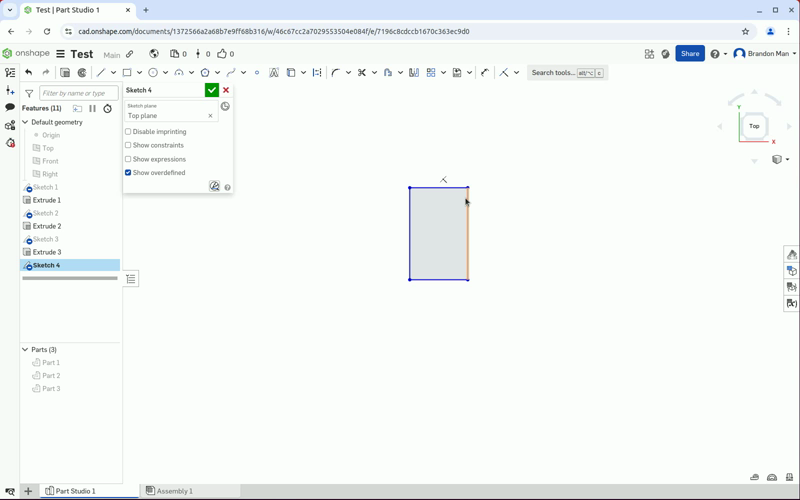
scroll(6)
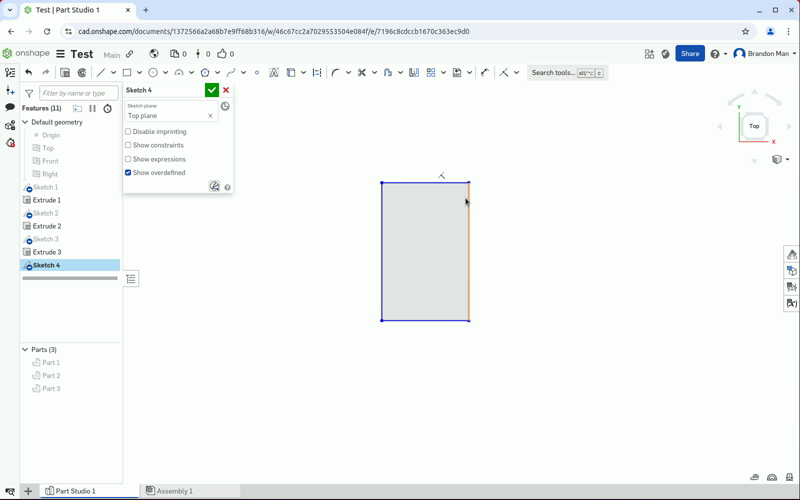
scroll(6)
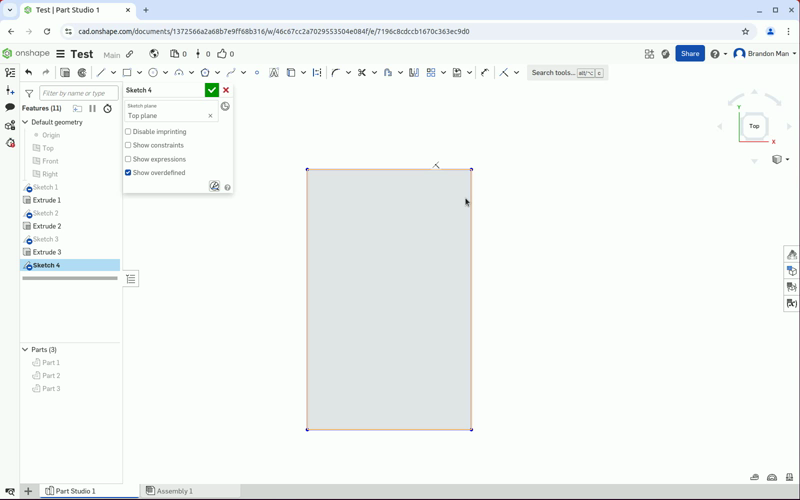
click(465, 197)
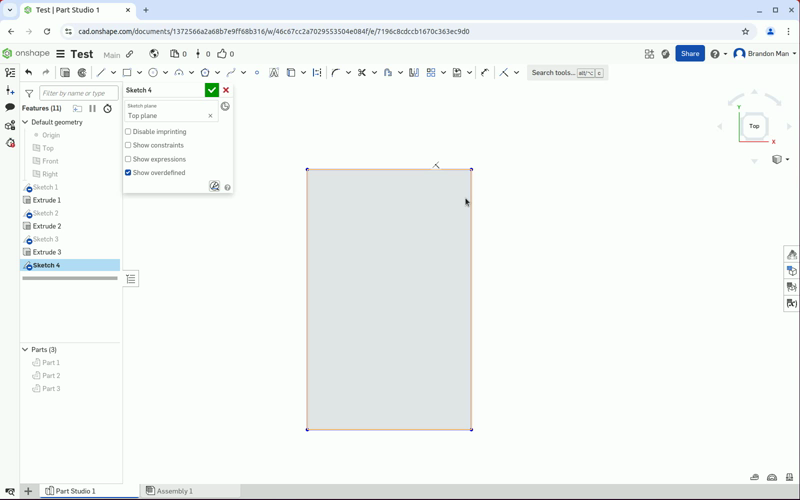
scroll(-6)
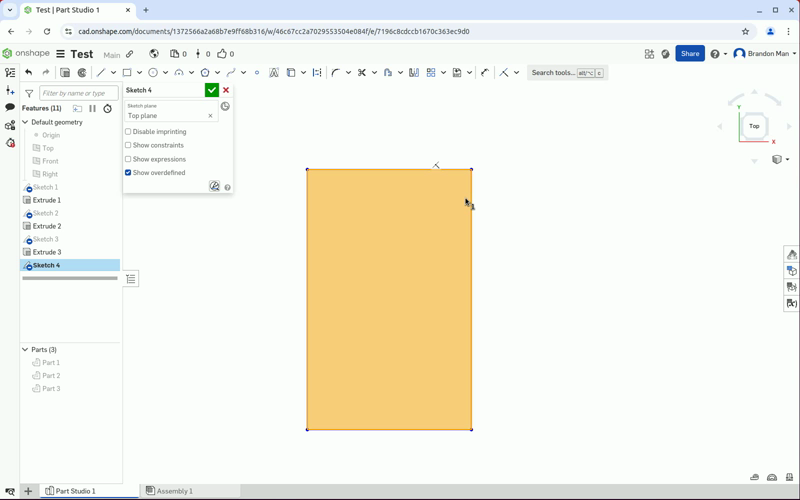
scroll(-6)
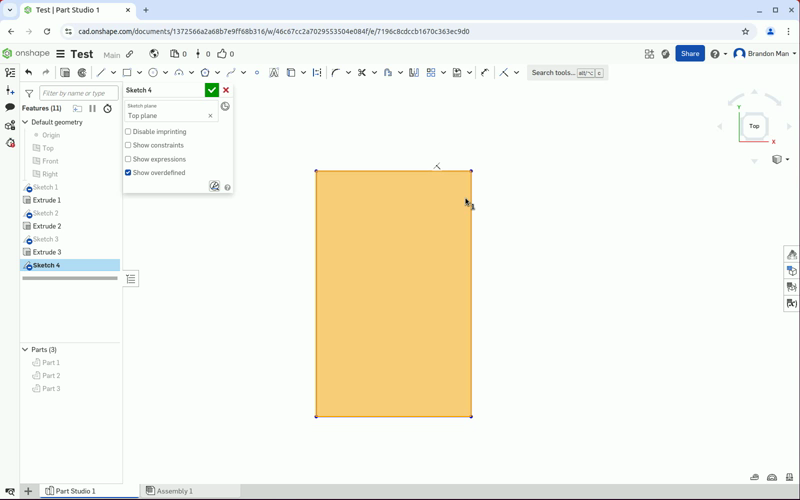
scroll(-6)
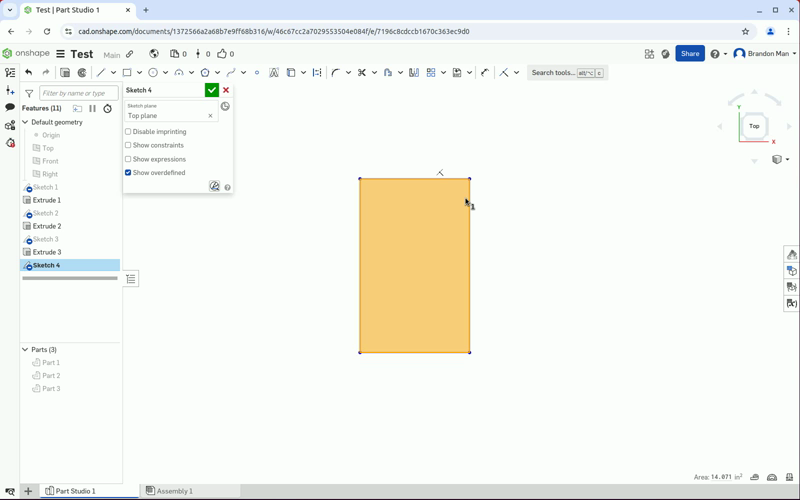
scroll(-6)
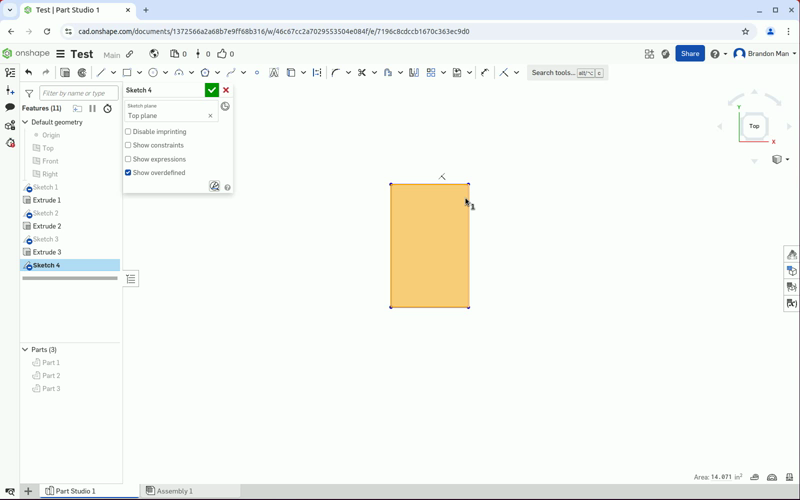
scroll(-6)
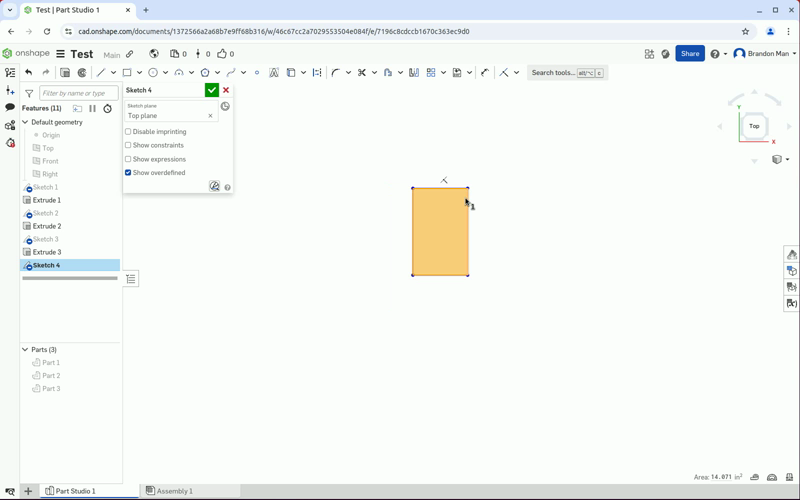
scroll(-6)
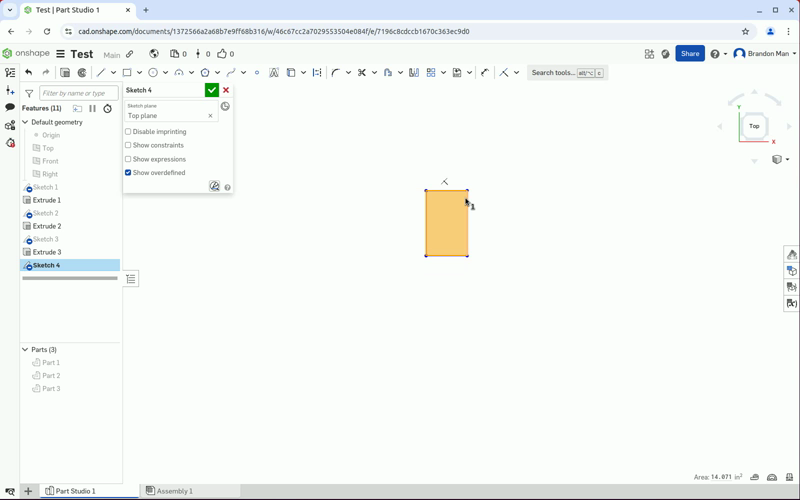
scroll(-6)
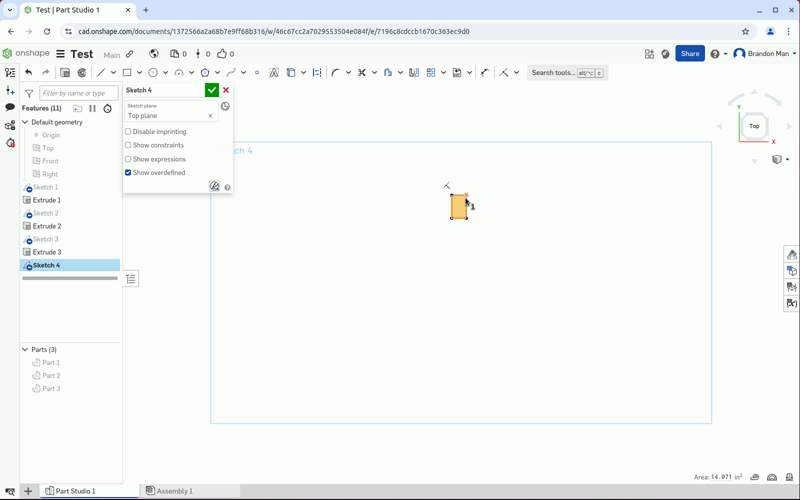
mouse_move(73, 352)
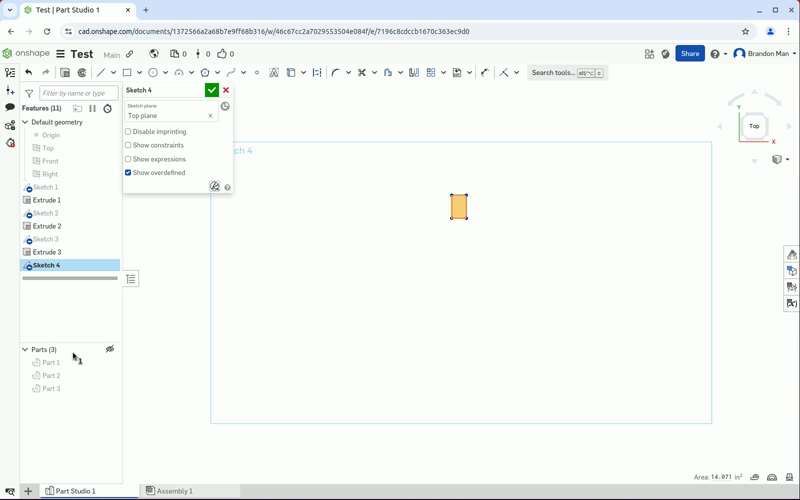
key(shift+y)
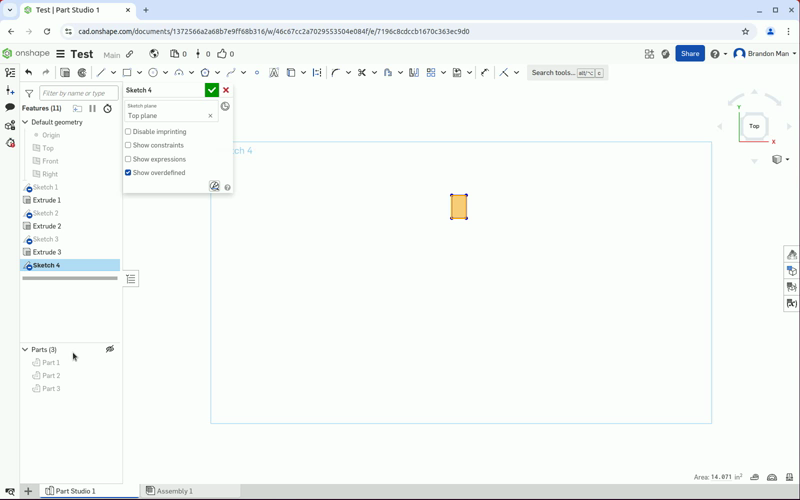
key(shift+e)
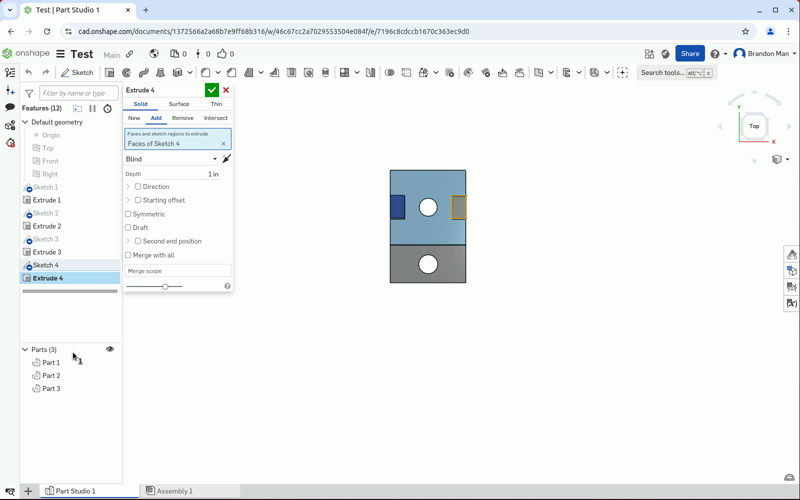
mouse_move(143, 106)
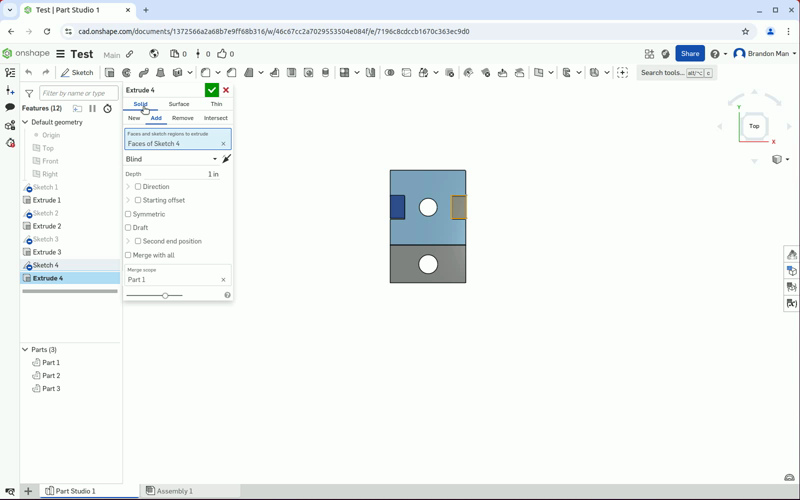
click(143, 106)
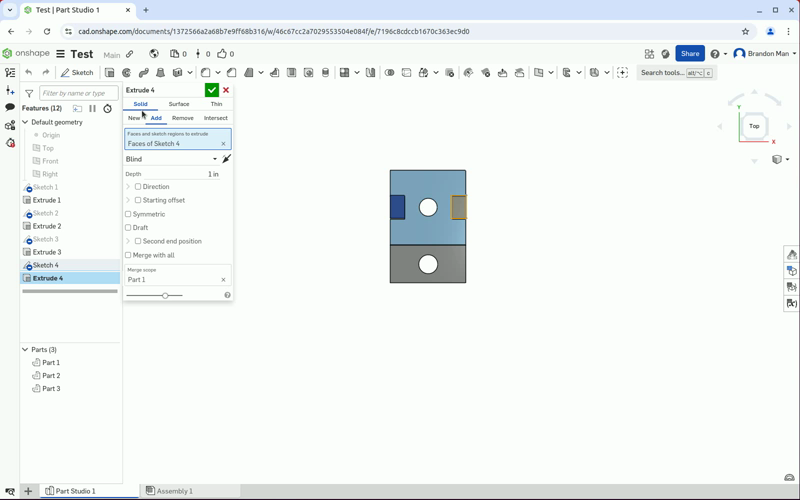
mouse_move(137, 120)
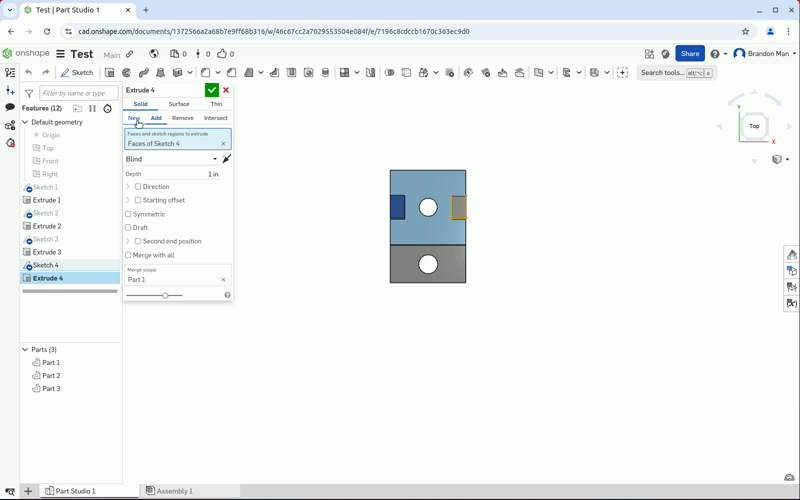
click(137, 120)
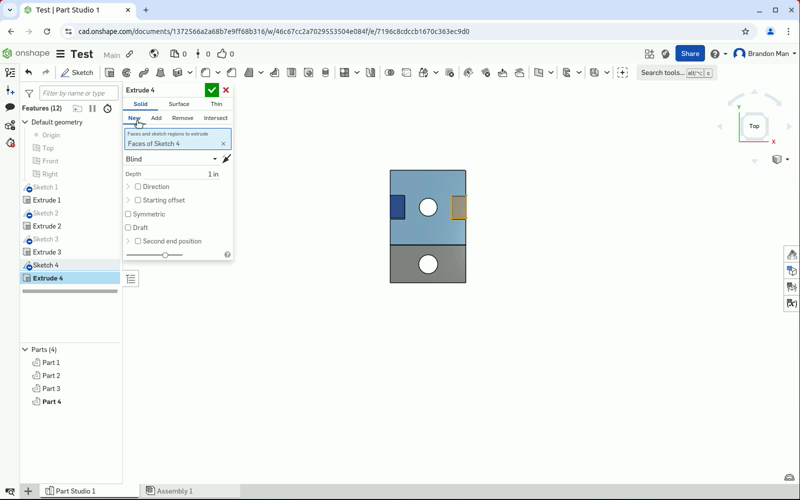
key(tab, 4)
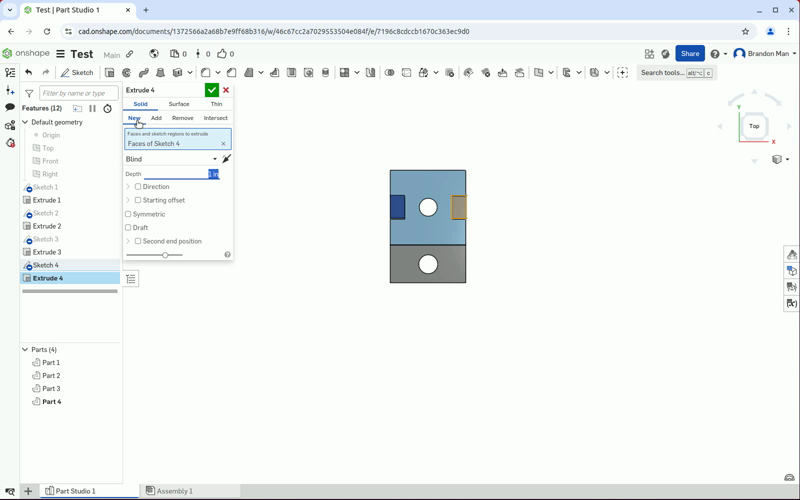
text(7.703)
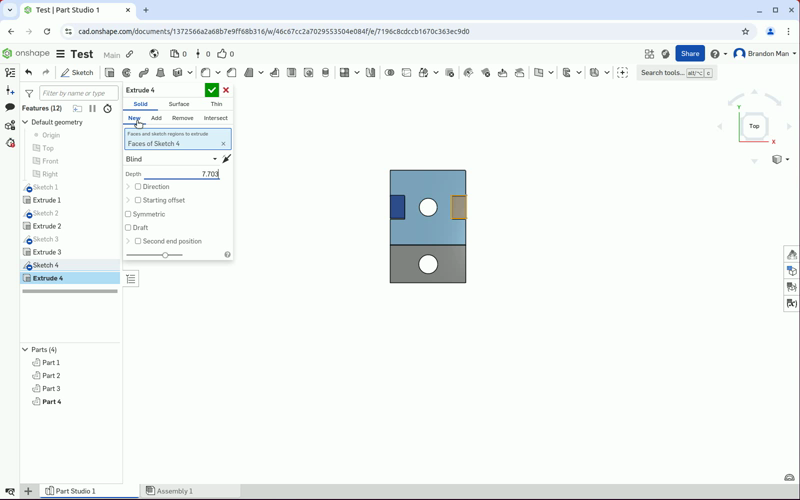
key(enter)
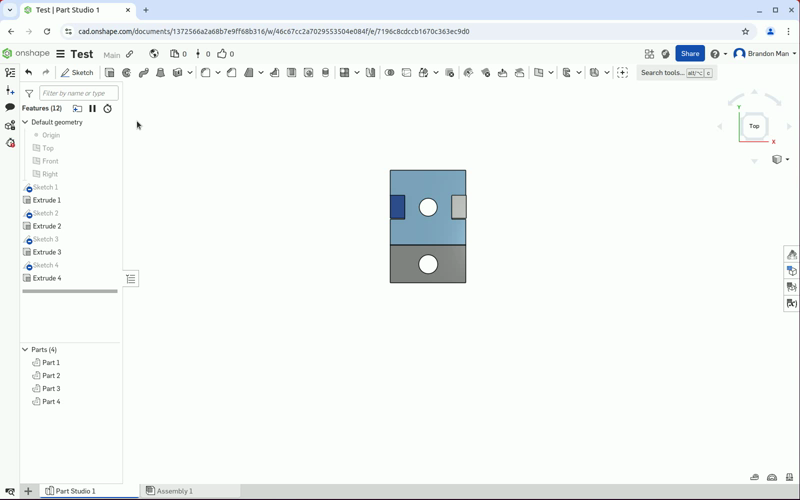
key(shift+h)
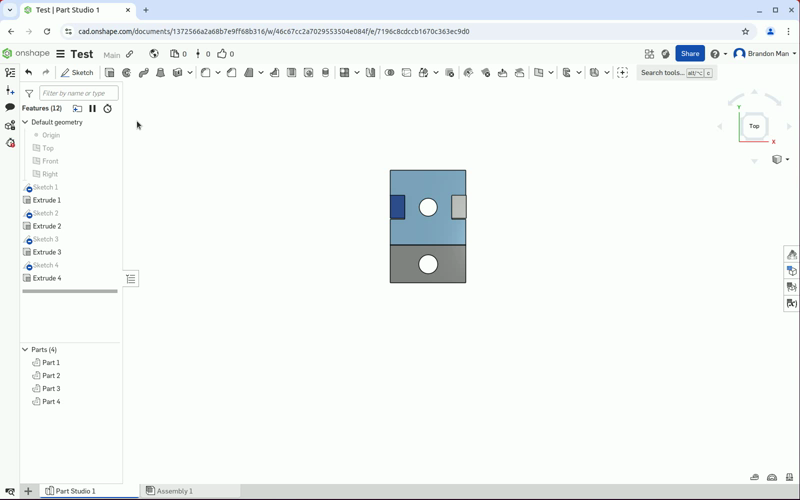
key(shift+h)
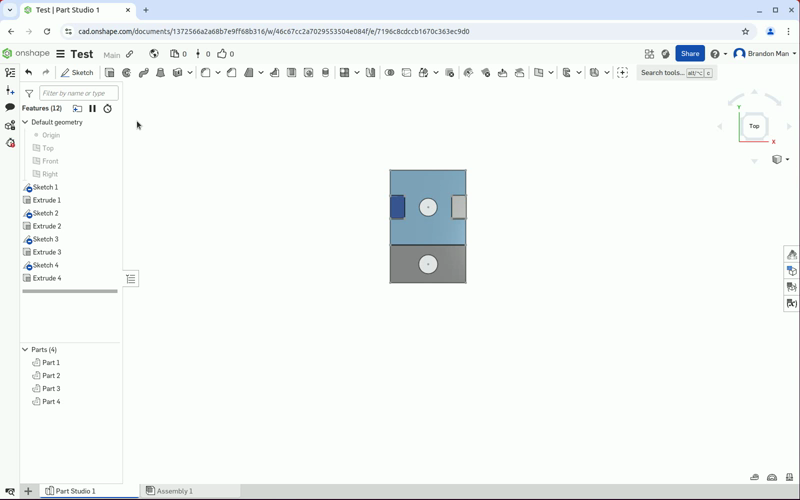
key(shift+7)
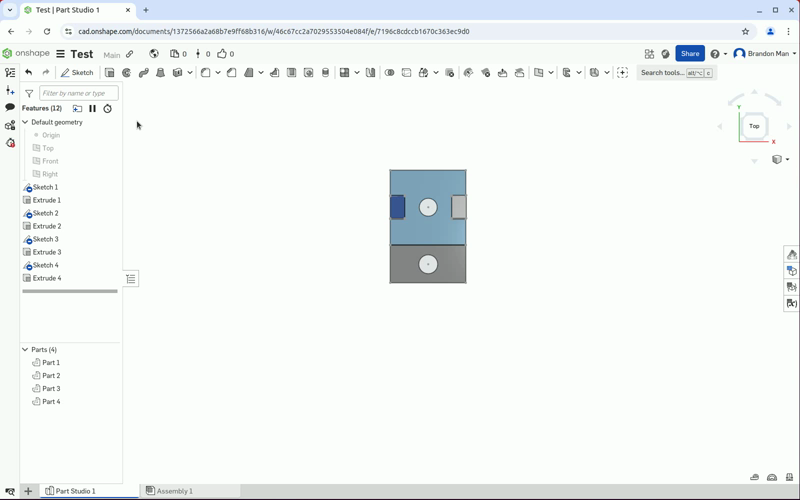
key(up, 3)
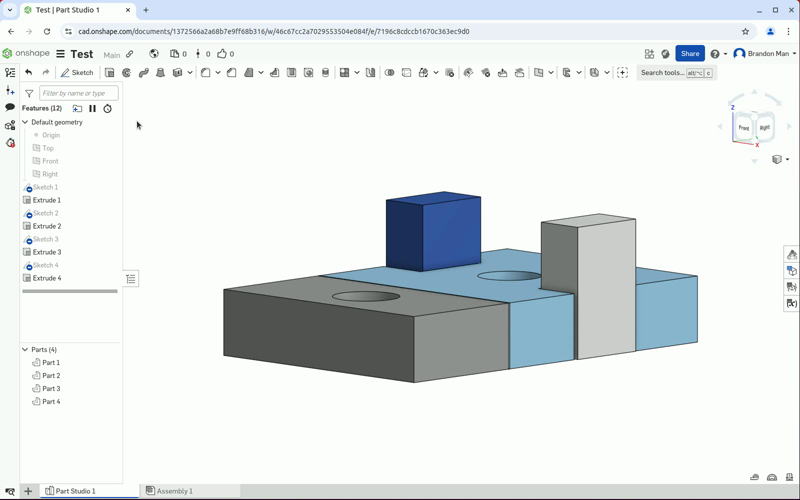
key(left, 3)
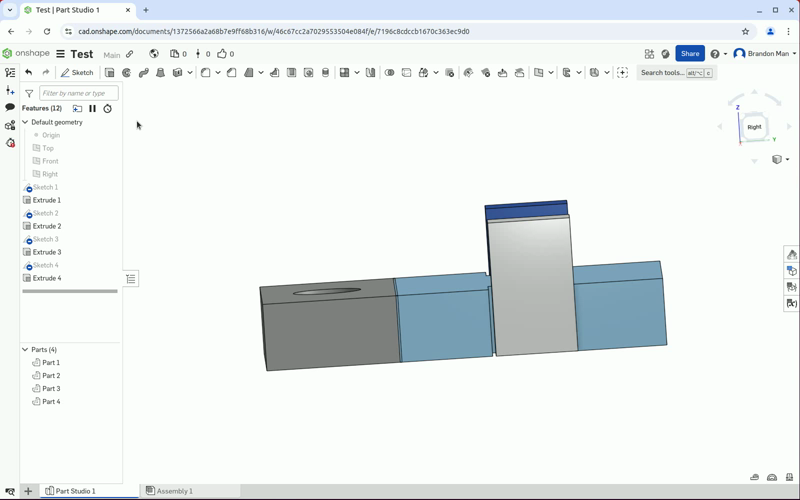
key(right, 3)
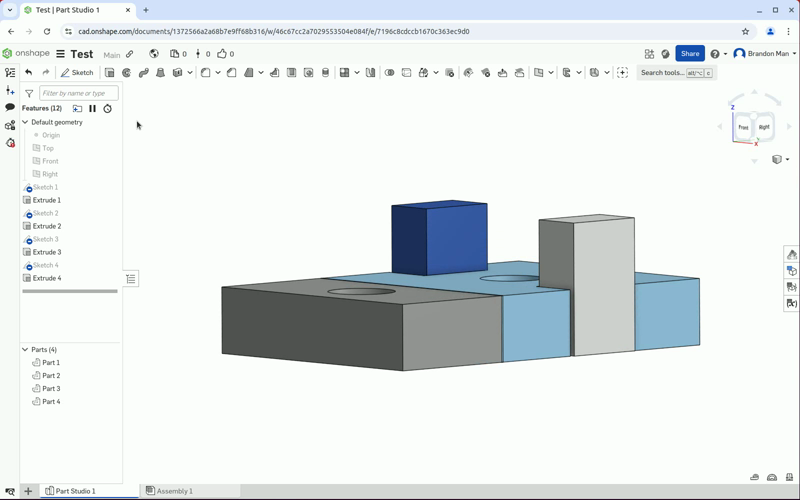
key(down, 3)
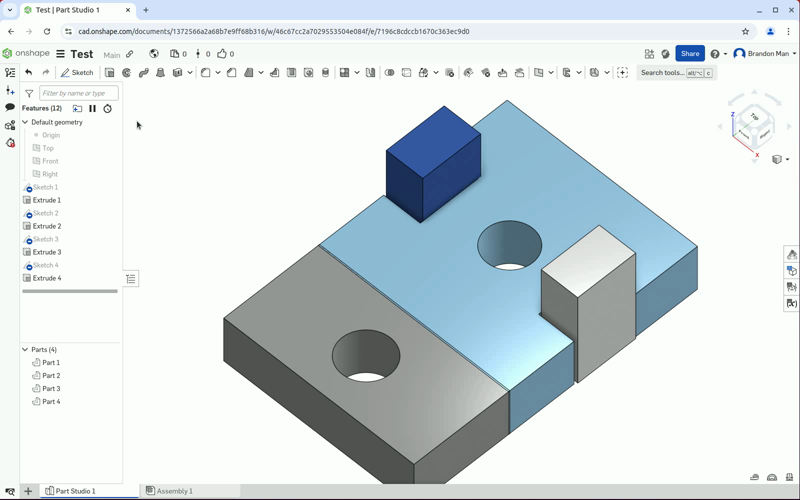
mouse_move(73, 189)
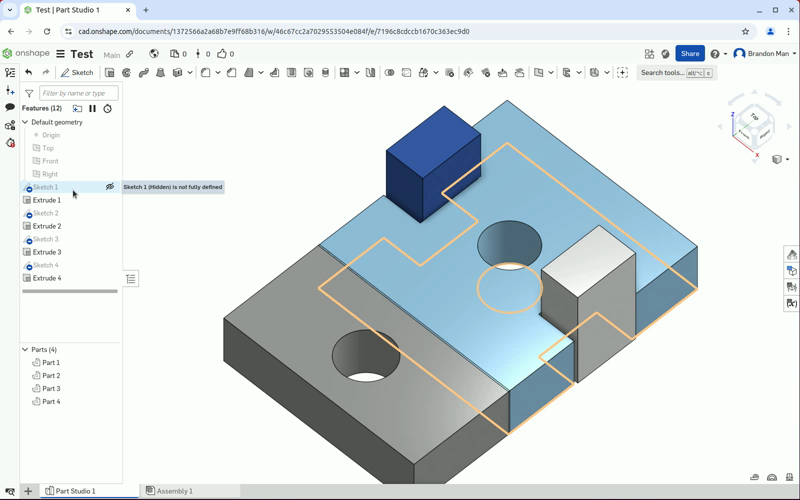
click(73, 189)